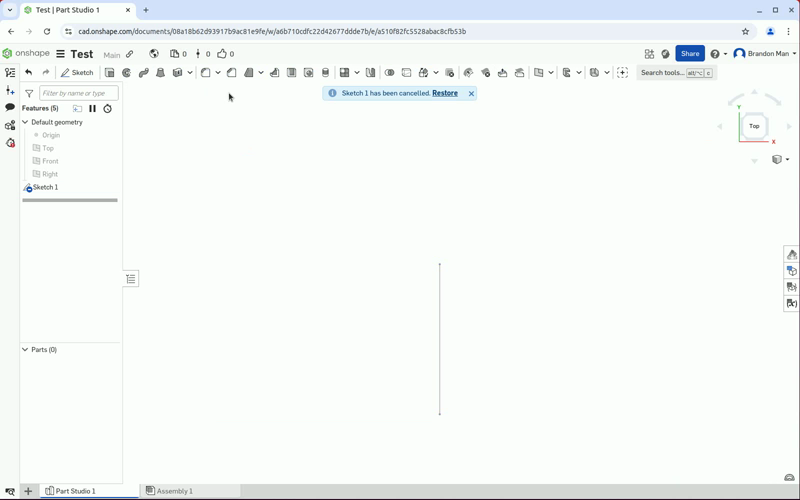
key(shift+h)
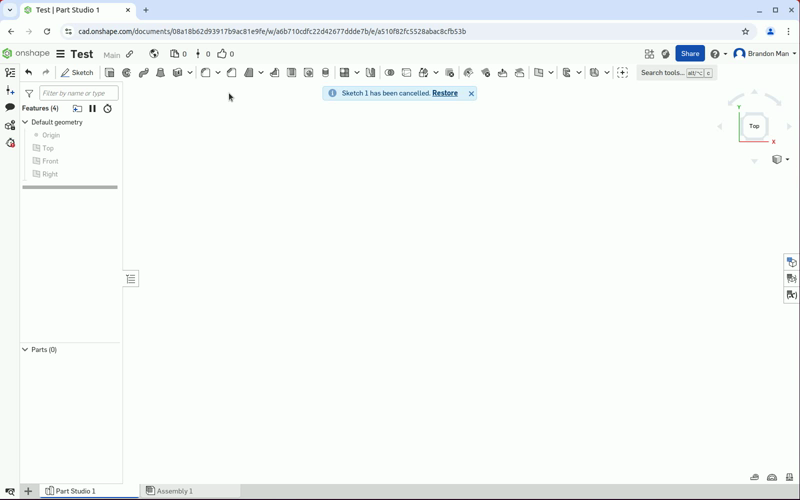
mouse_move(73, 352)
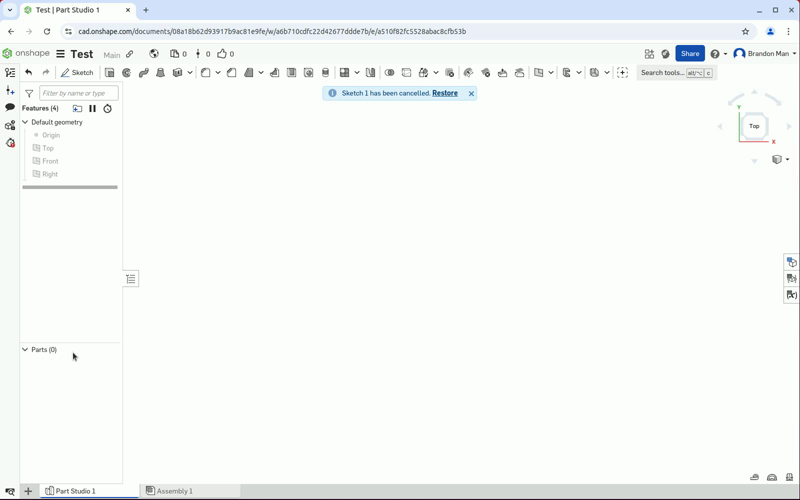
key(y)
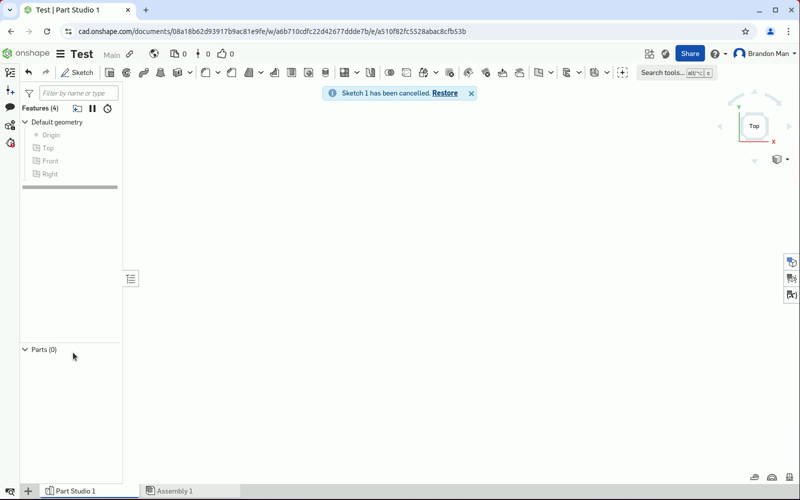
key(shift+p)
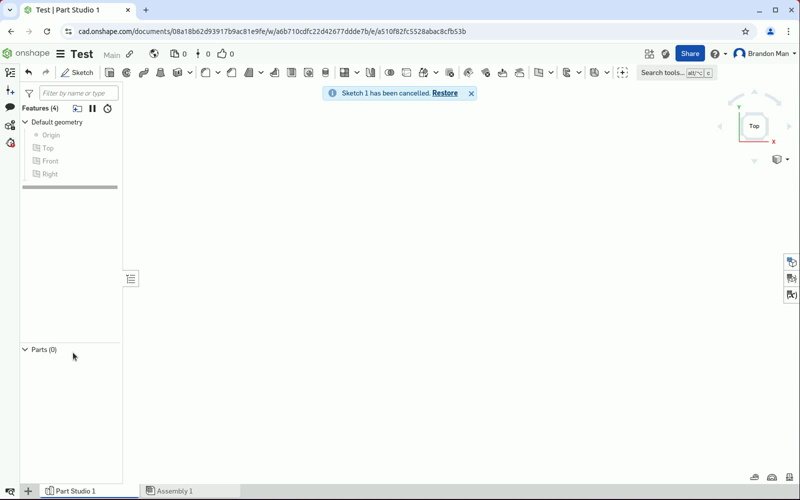
key(space)
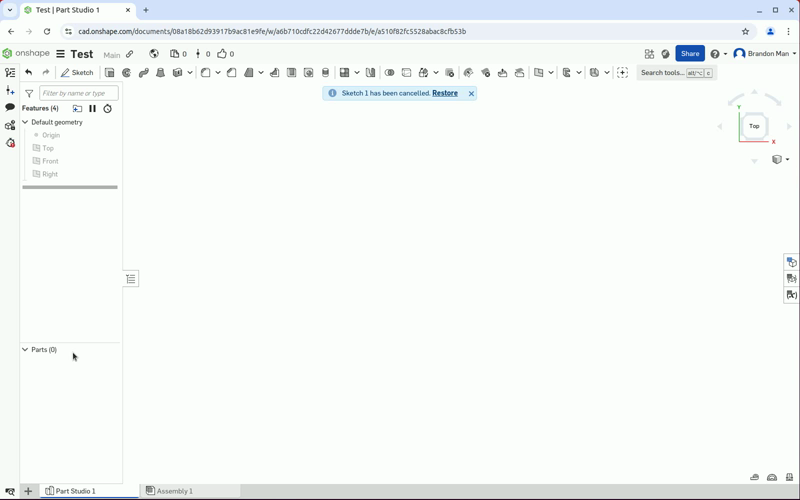
key_down(shift)
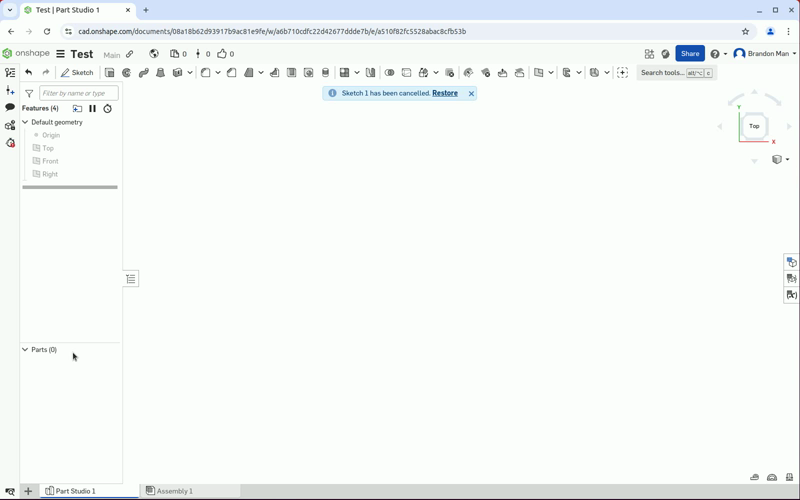
key(up)
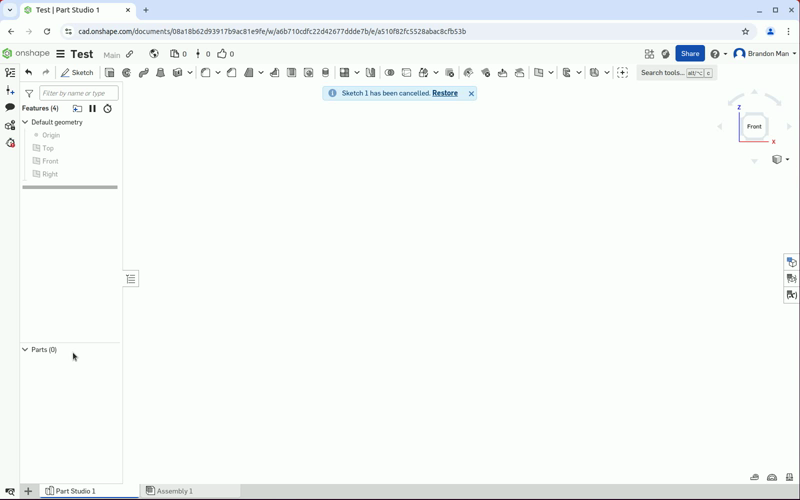
key_up(shift)
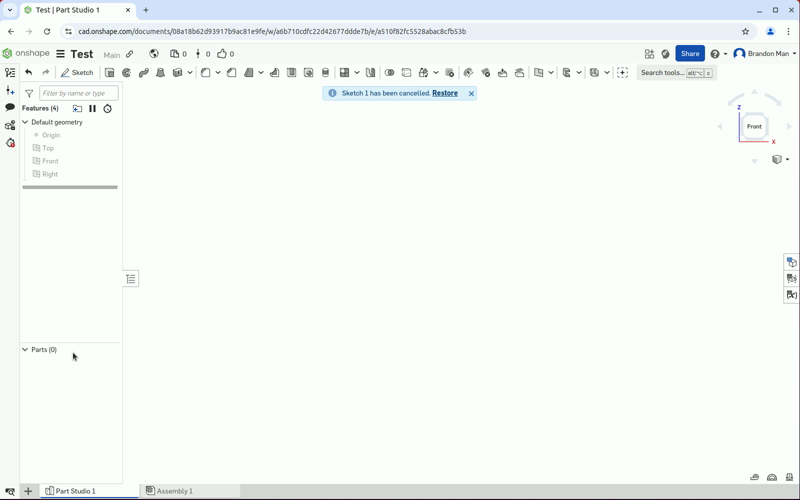
key(space)
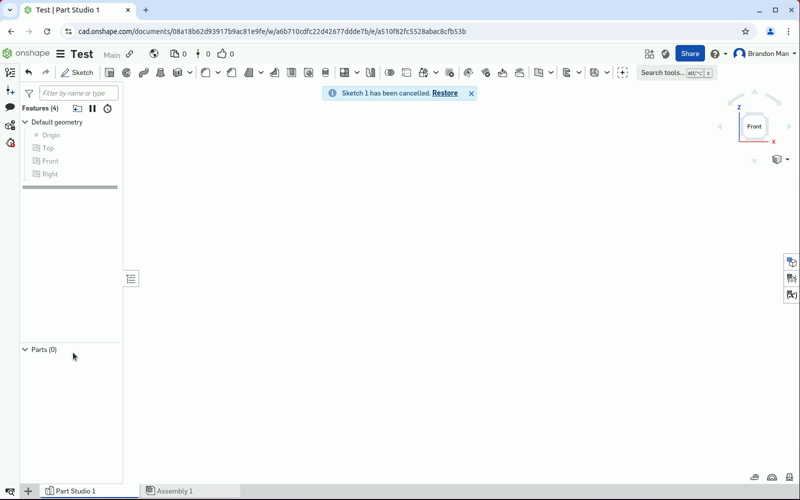
key_down(shift)
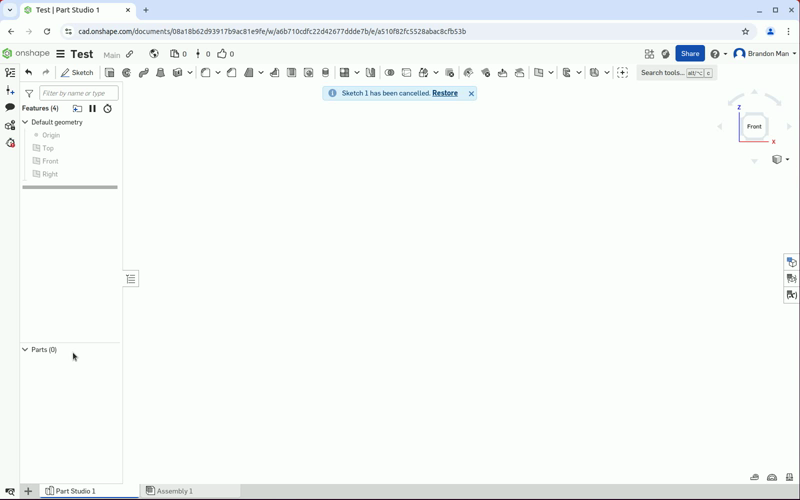
key(left)
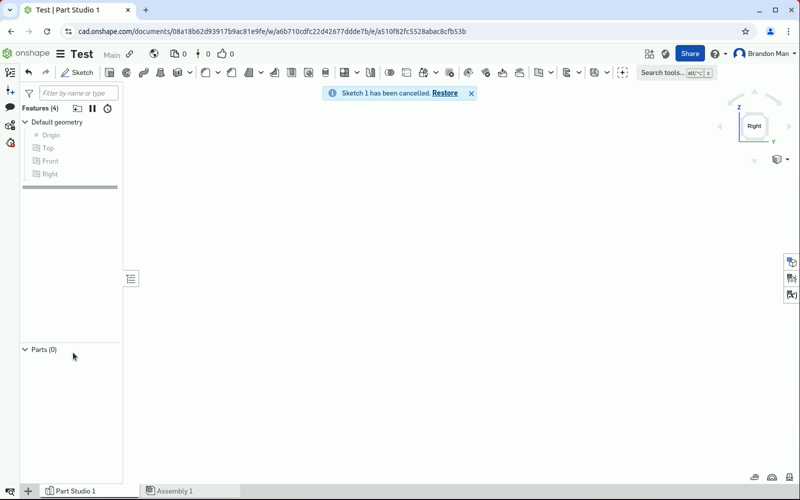
key_up(shift)
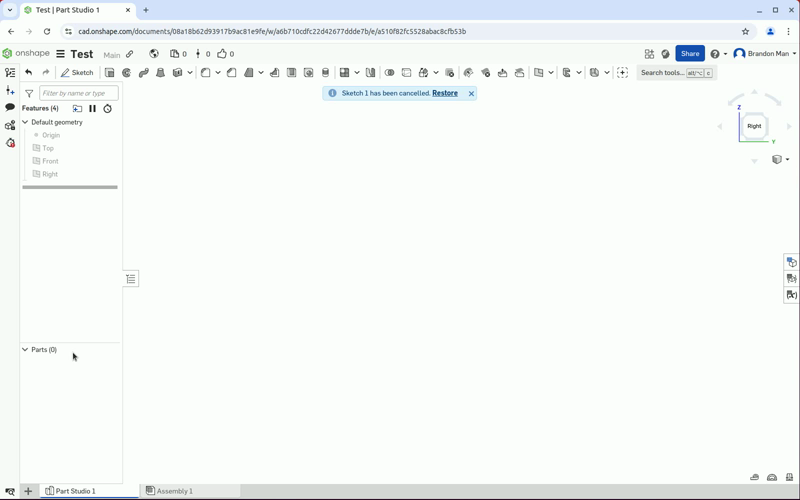
mouse_move(73, 352)
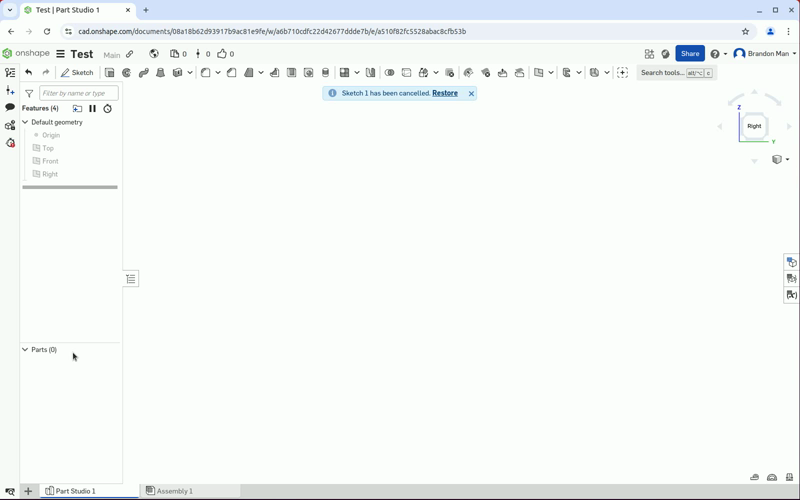
key(shift+y)
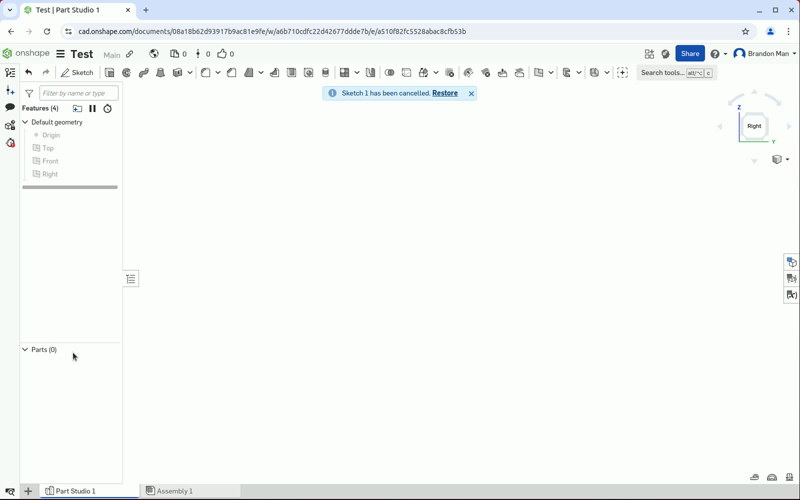
key(shift+s)
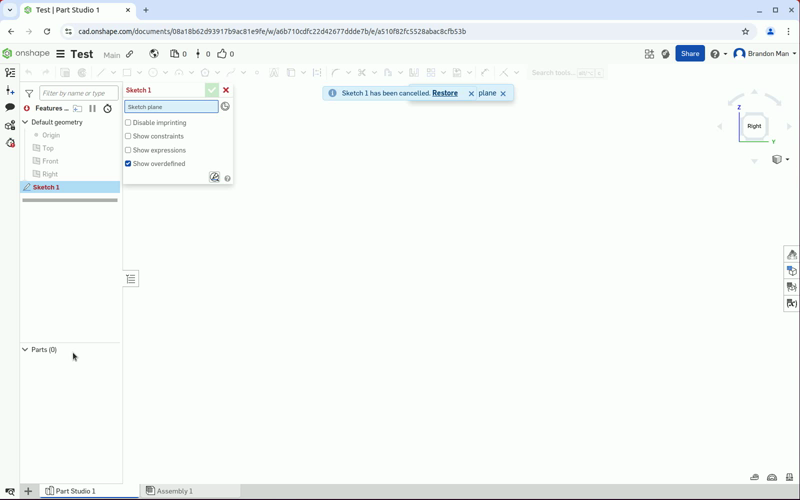
mouse_move(73, 176)
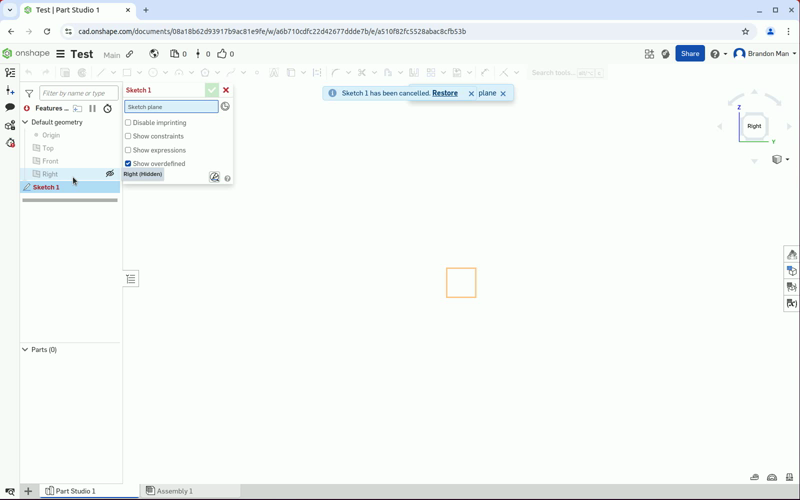
click(73, 176)
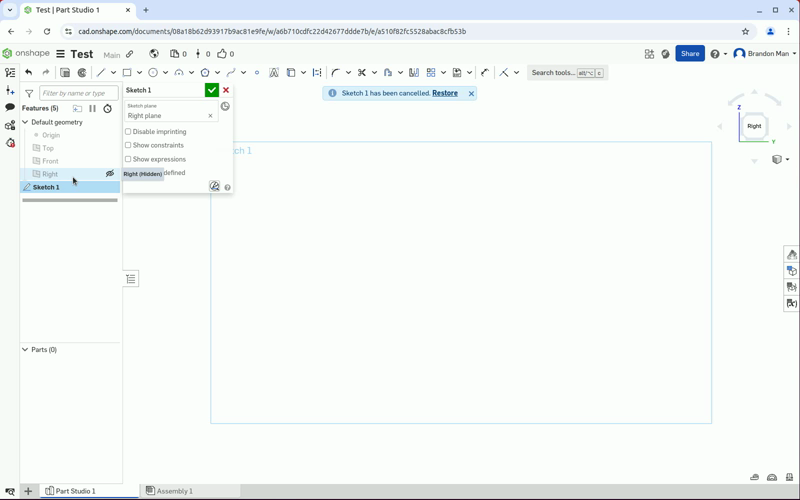
mouse_move(73, 352)
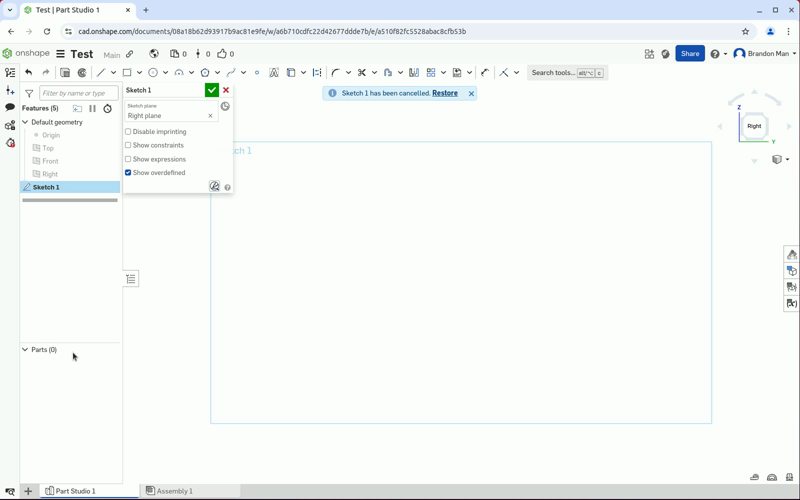
key(y)
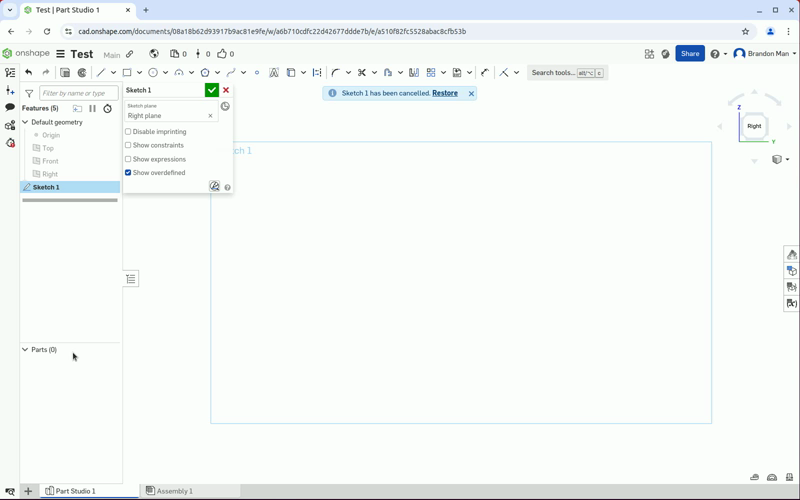
key(l)
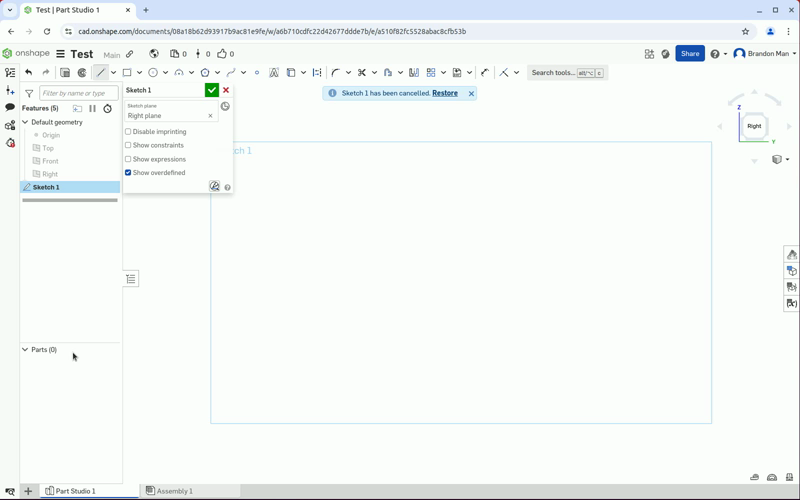
key_down(shift)
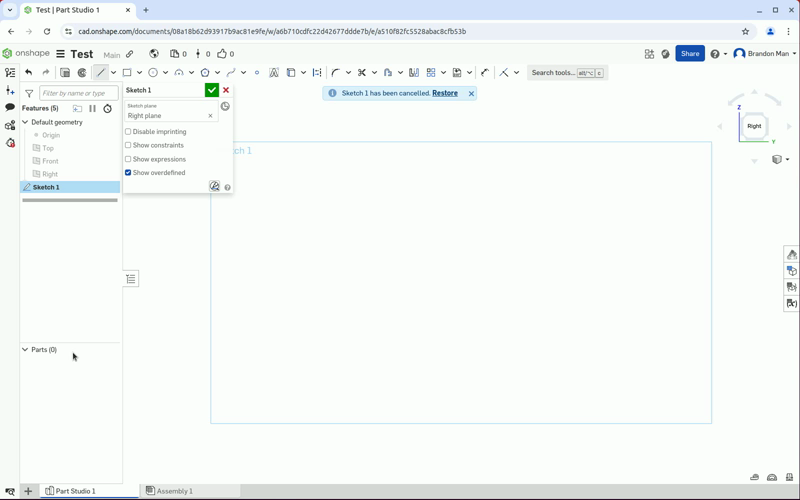
mouse_move(374, 282)
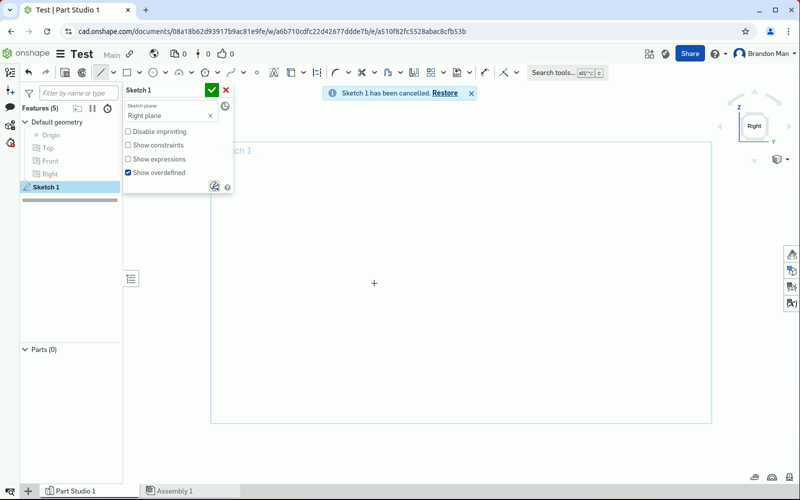
click(374, 282)
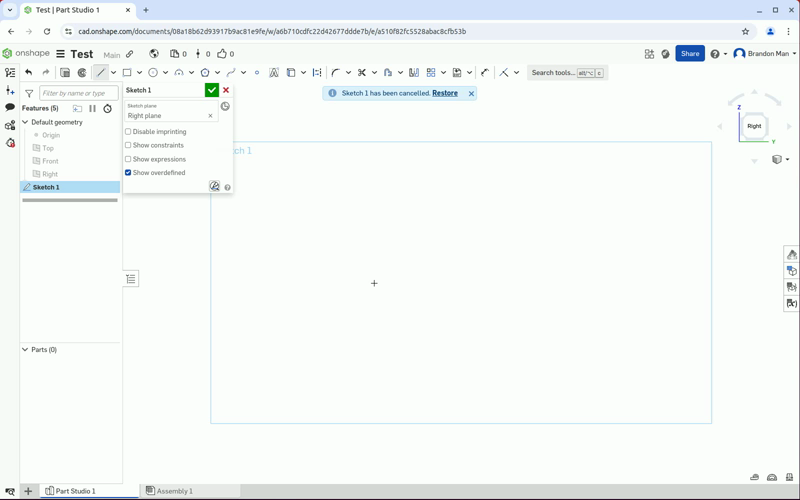
key_up(shift)
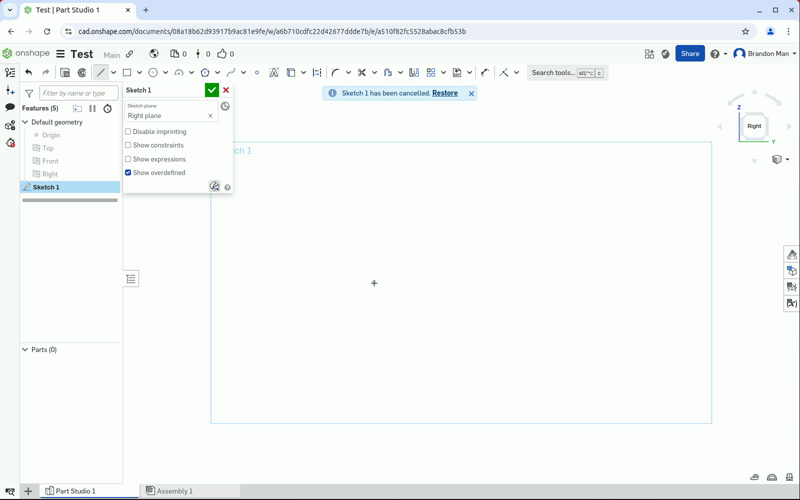
key_down(shift)
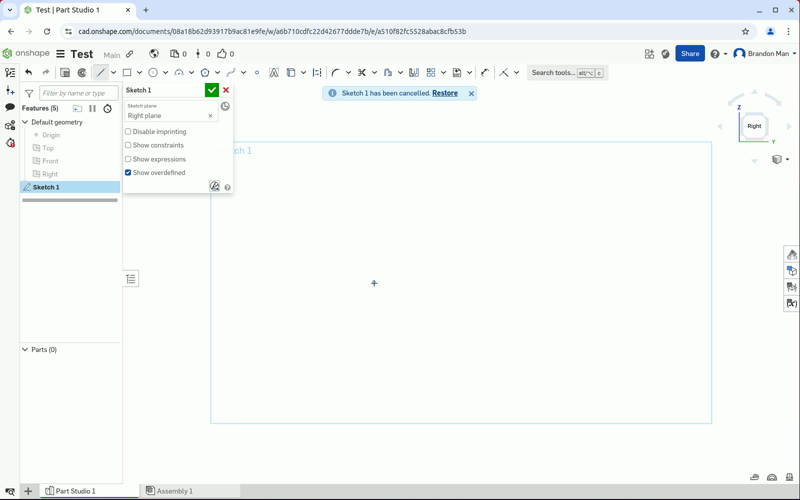
mouse_move(404, 282)
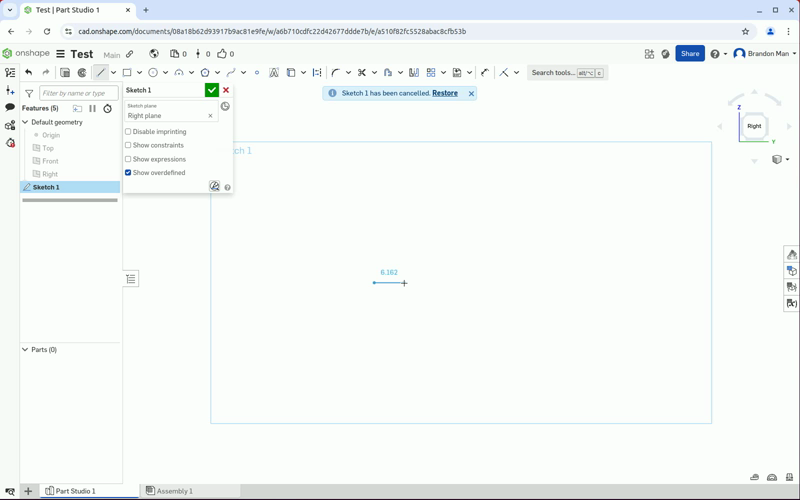
mouse_move(430, 282)
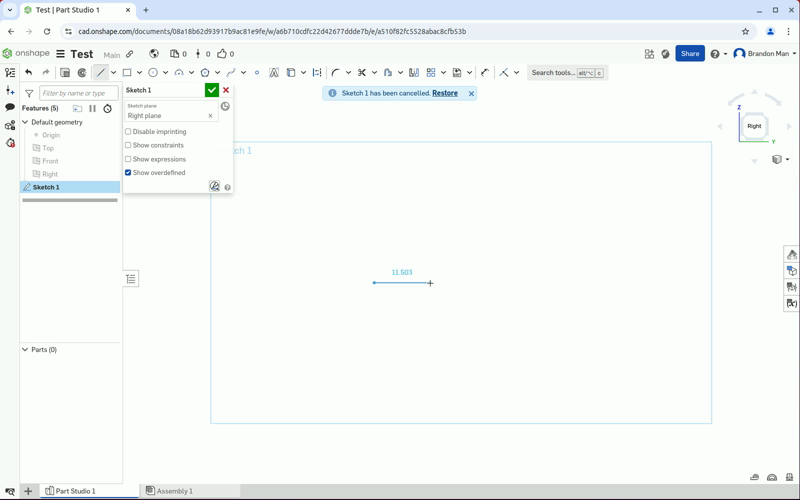
click(430, 282)
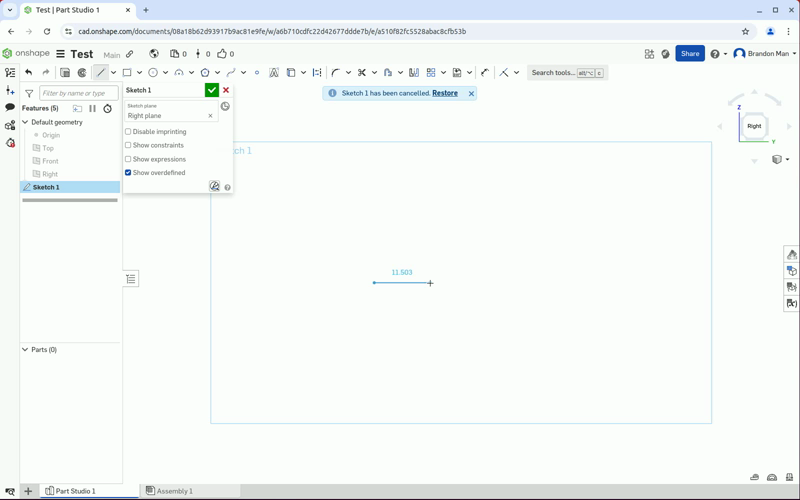
key_up(shift)
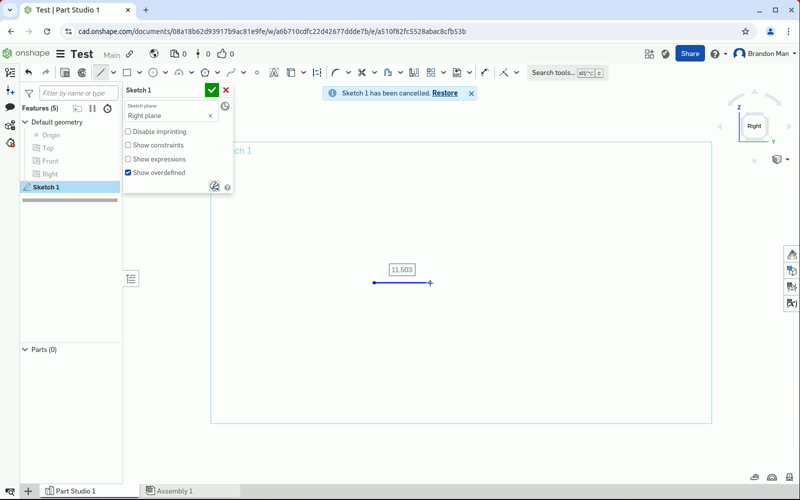
key_down(shift)
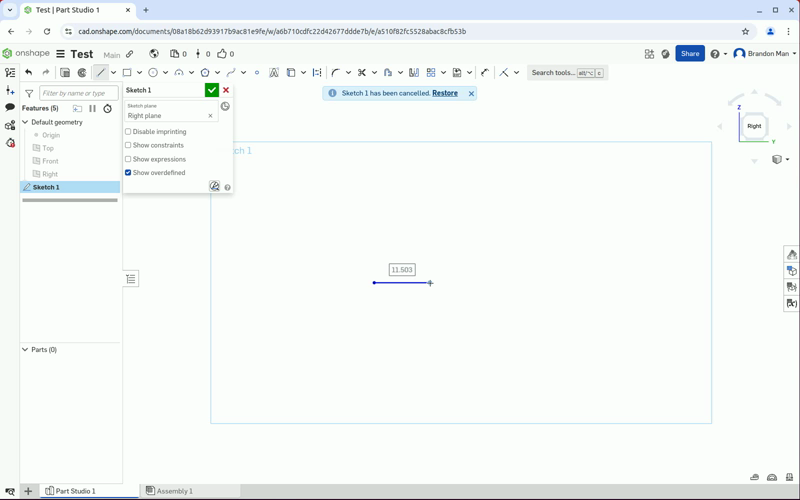
mouse_move(460, 282)
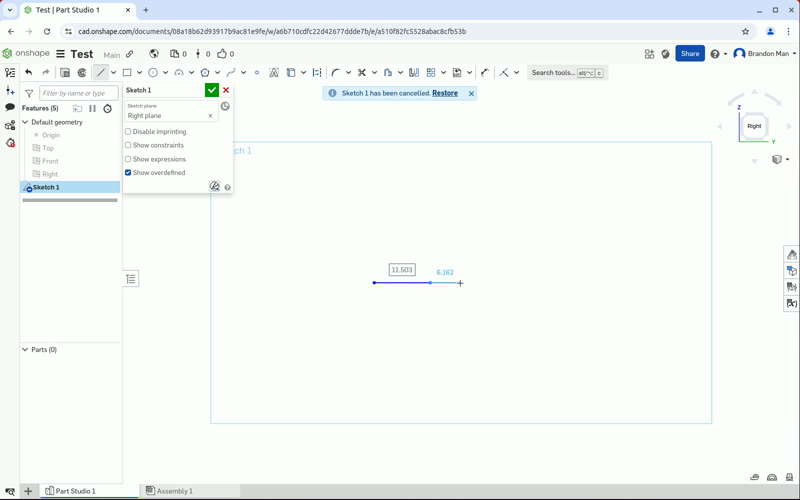
mouse_move(430, 273)
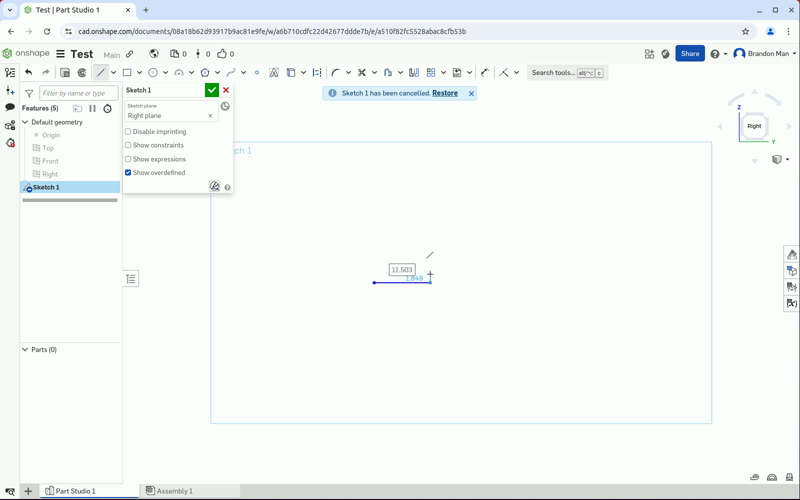
click(430, 273)
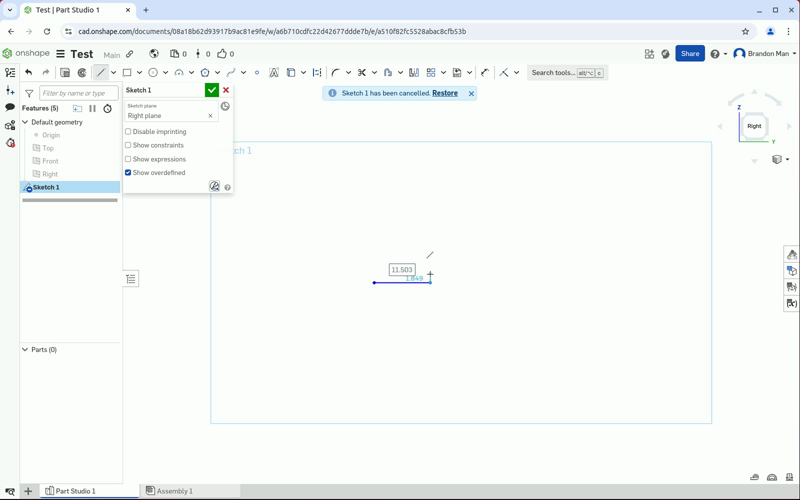
key_up(shift)
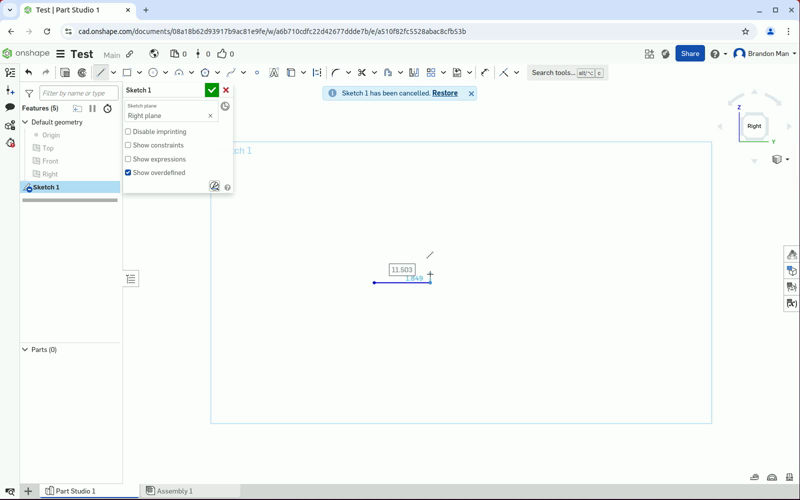
key_down(shift)
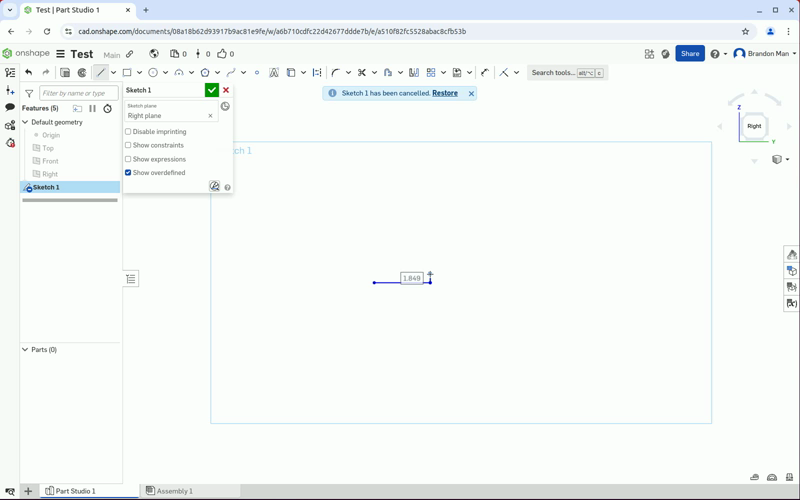
mouse_move(490, 273)
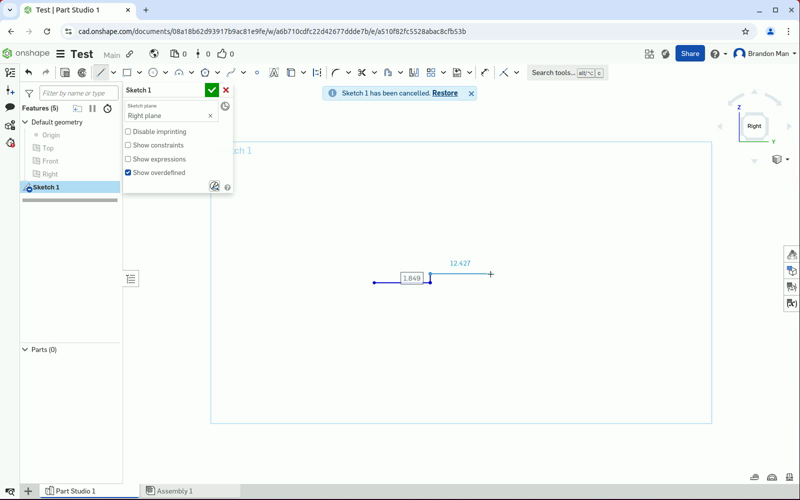
click(490, 273)
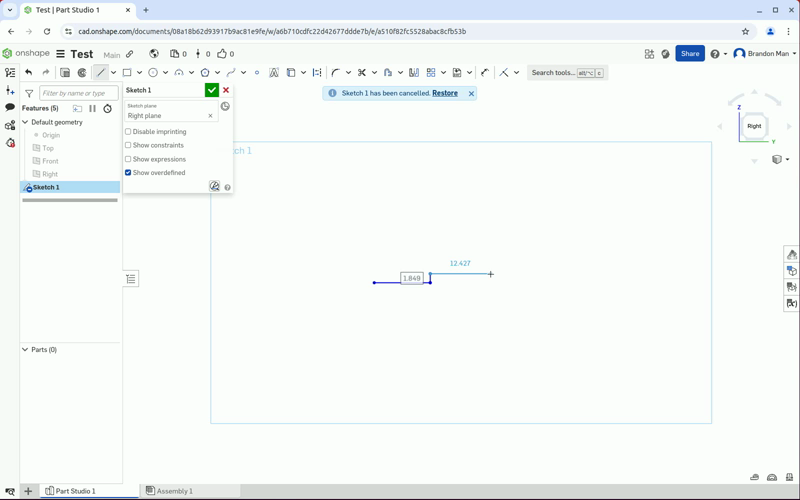
key_up(shift)
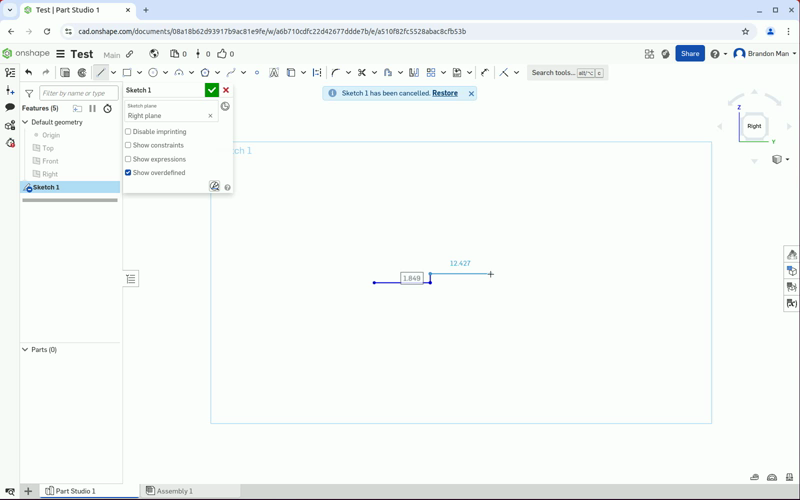
key_down(shift)
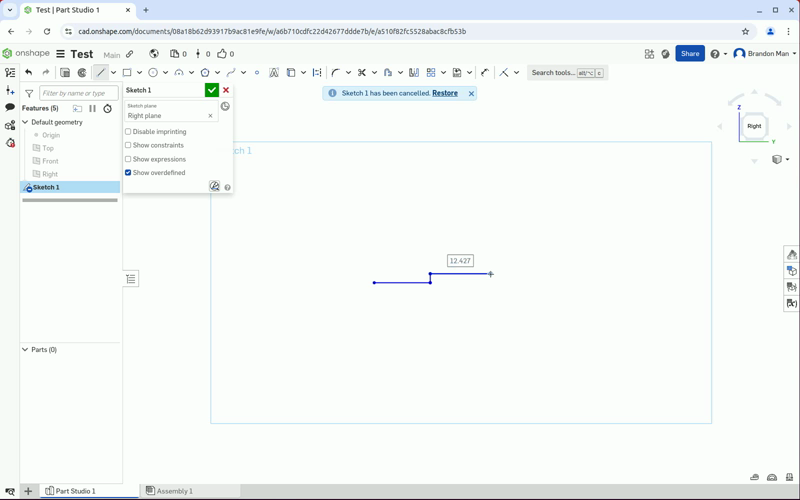
mouse_move(520, 273)
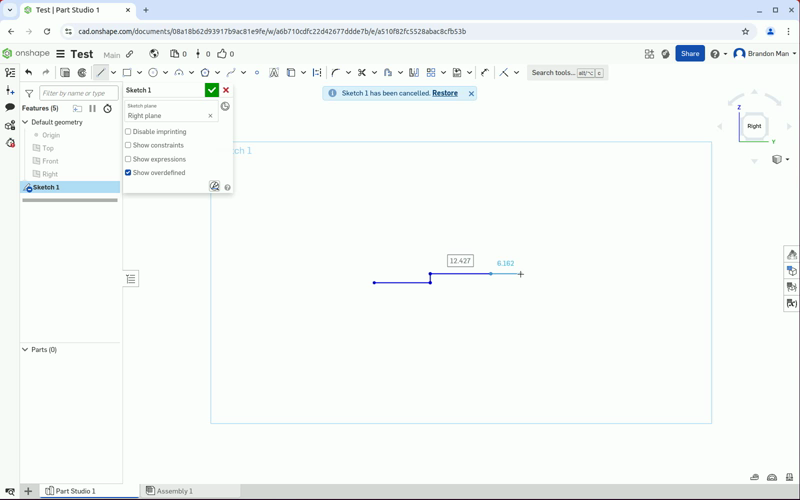
mouse_move(490, 282)
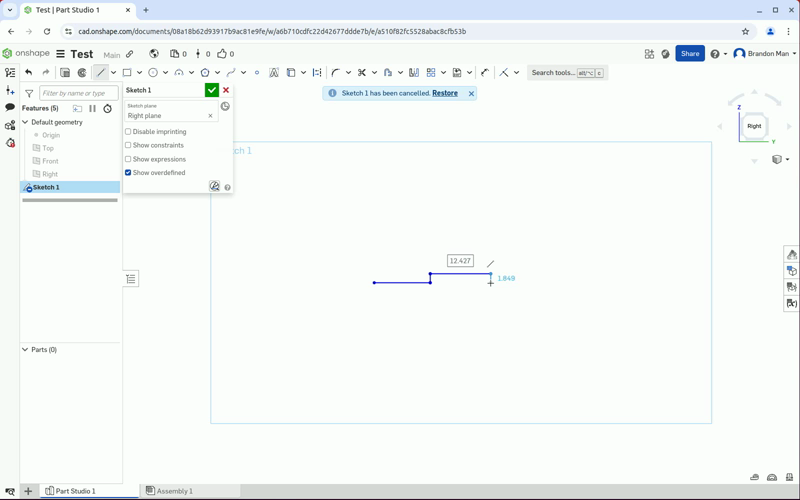
click(490, 282)
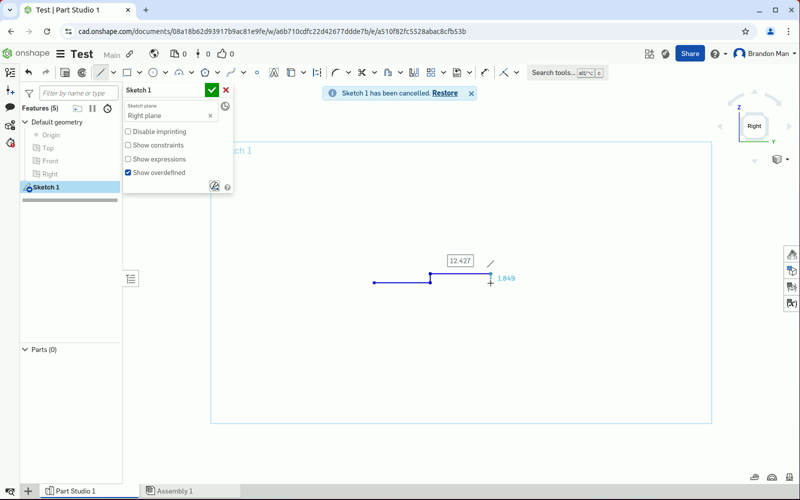
key_up(shift)
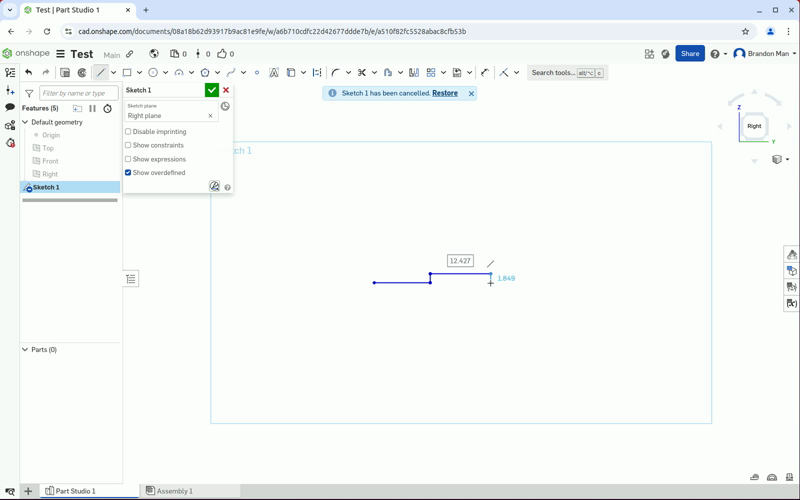
key_down(shift)
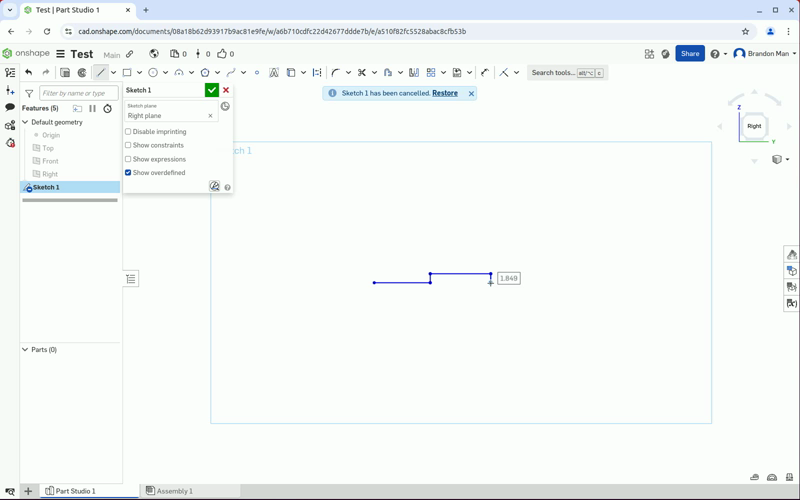
mouse_move(520, 282)
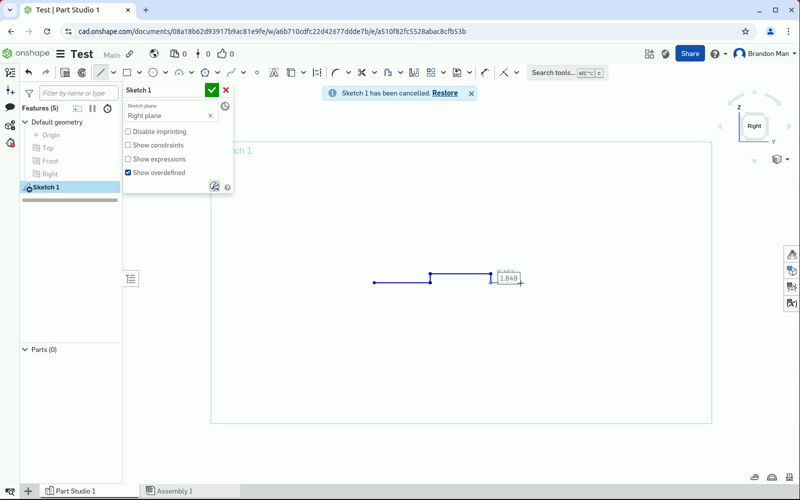
mouse_move(546, 282)
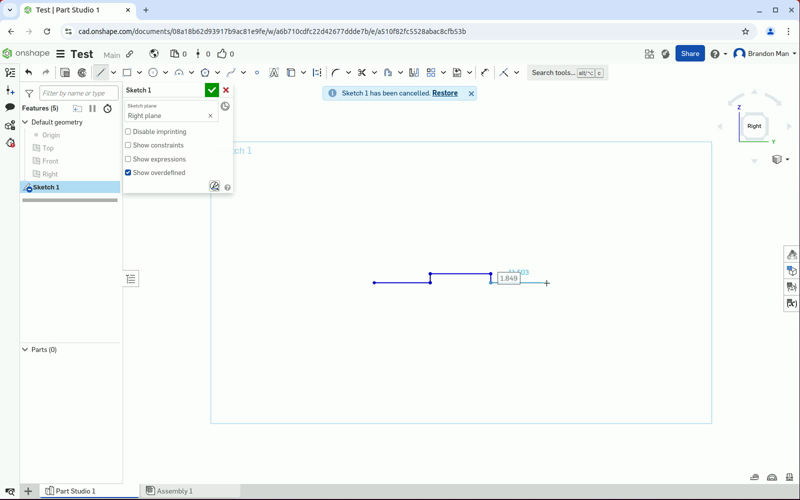
click(546, 282)
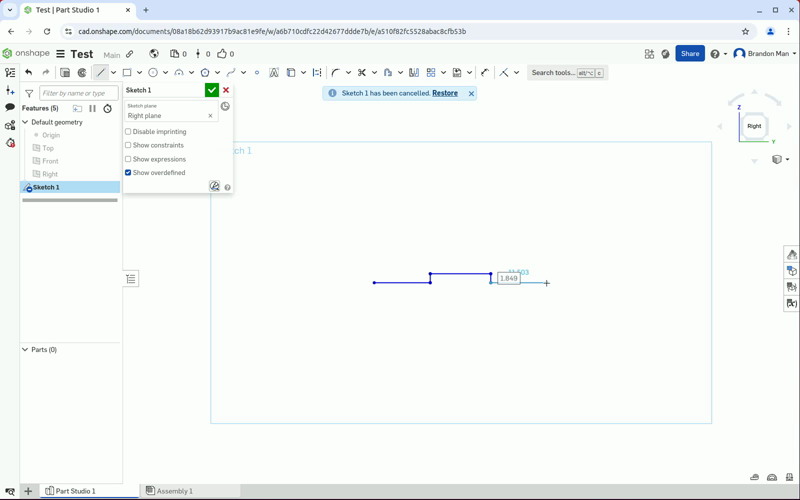
key_up(shift)
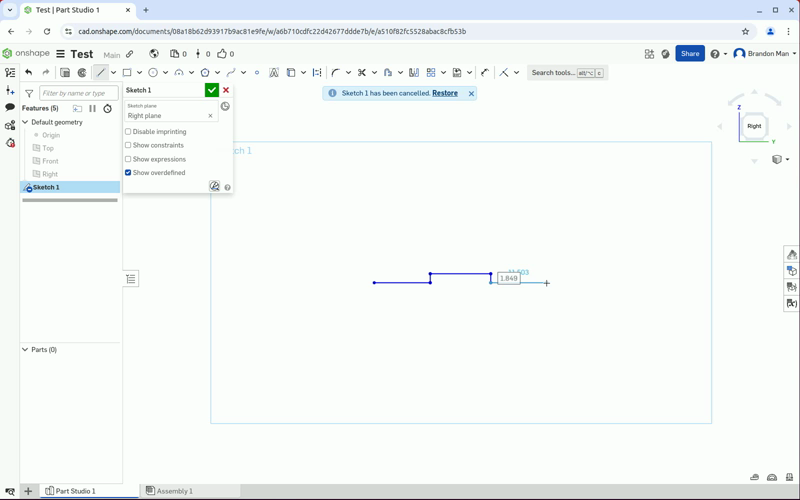
key_down(shift)
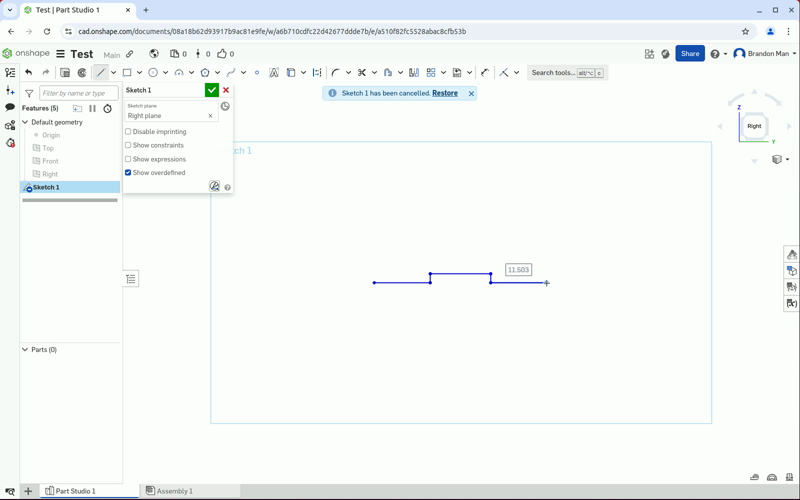
mouse_move(546, 197)
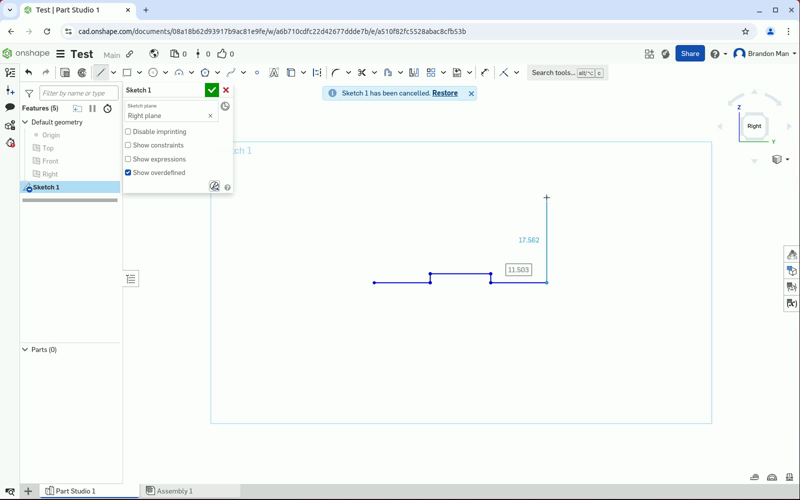
click(546, 197)
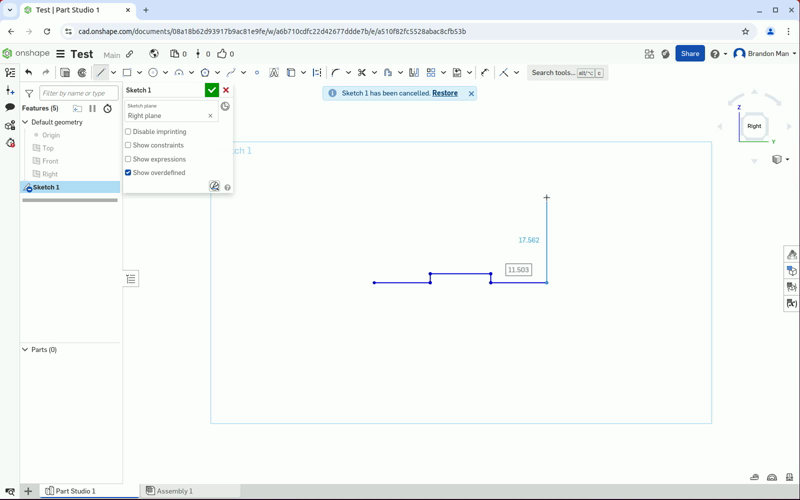
key_up(shift)
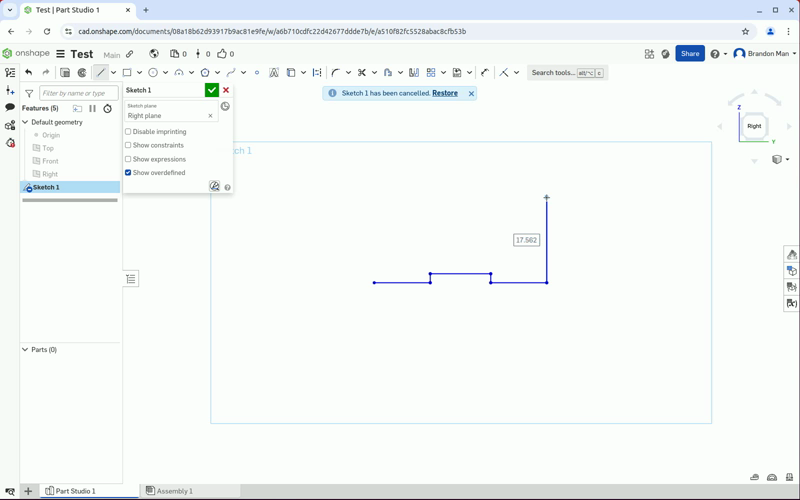
key_down(shift)
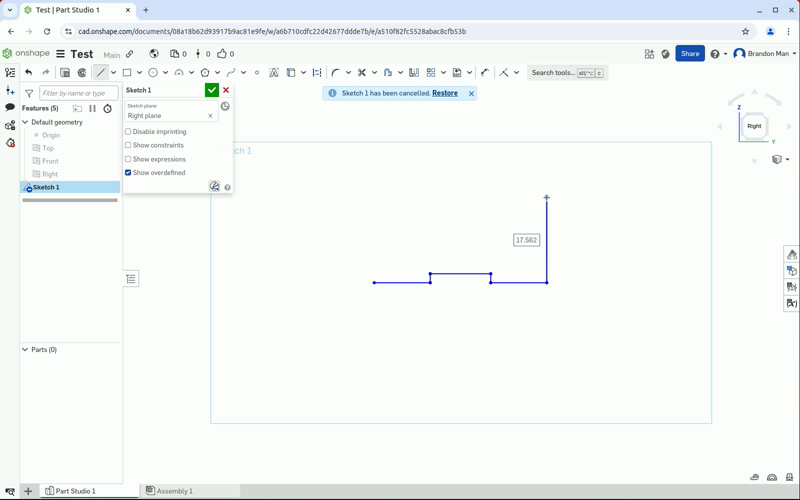
mouse_move(576, 197)
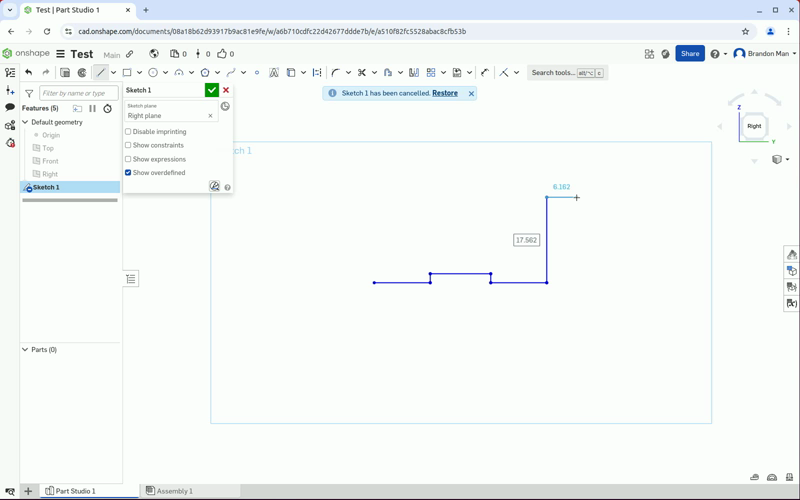
mouse_move(517, 197)
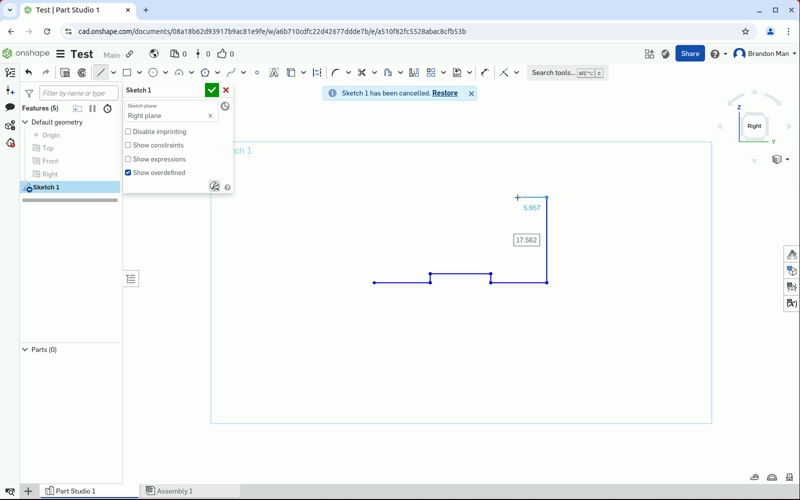
click(517, 197)
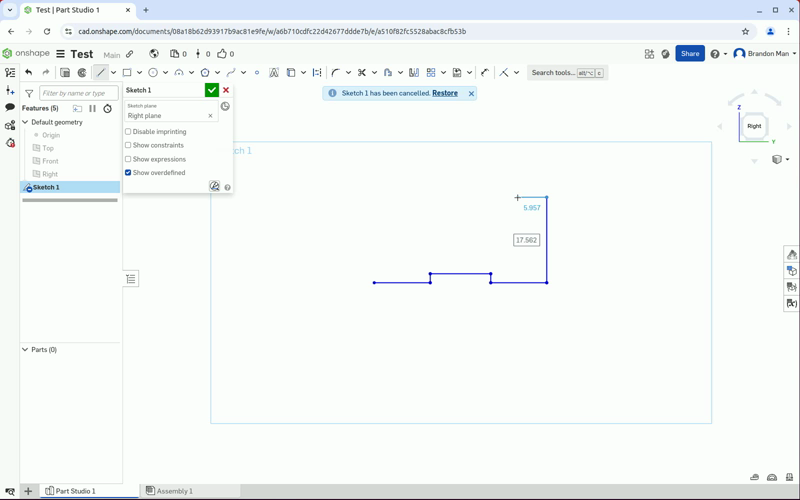
key_up(shift)
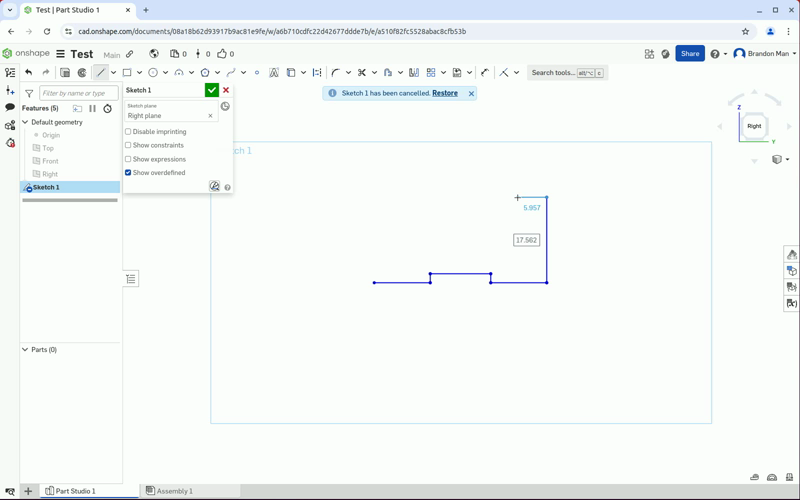
key_down(shift)
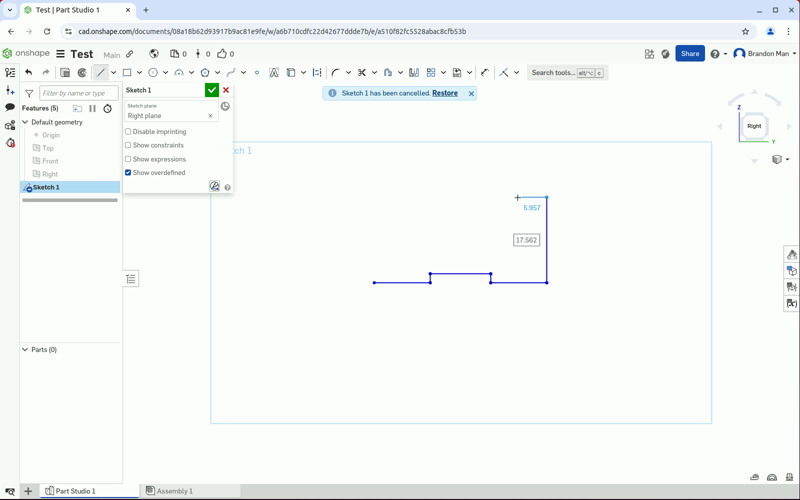
mouse_move(547, 197)
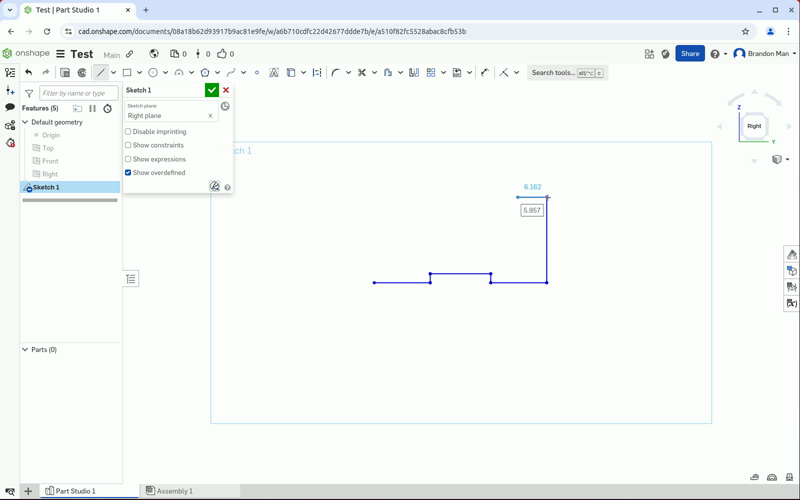
mouse_move(486, 171)
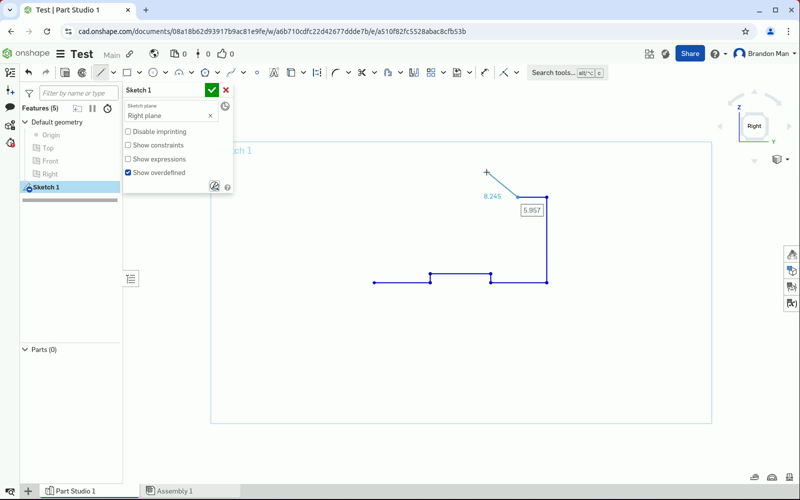
click(486, 171)
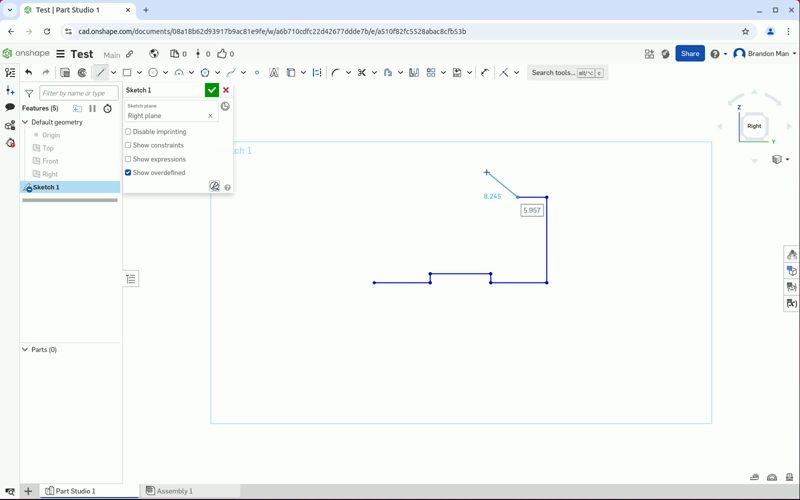
key_up(shift)
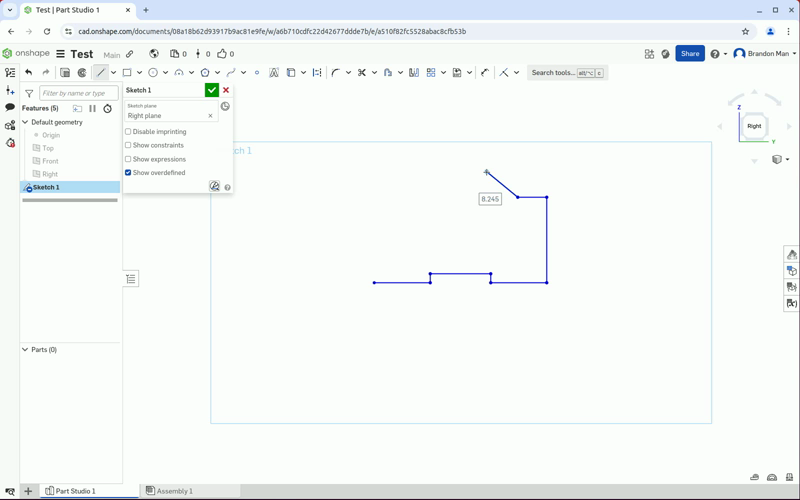
key_down(shift)
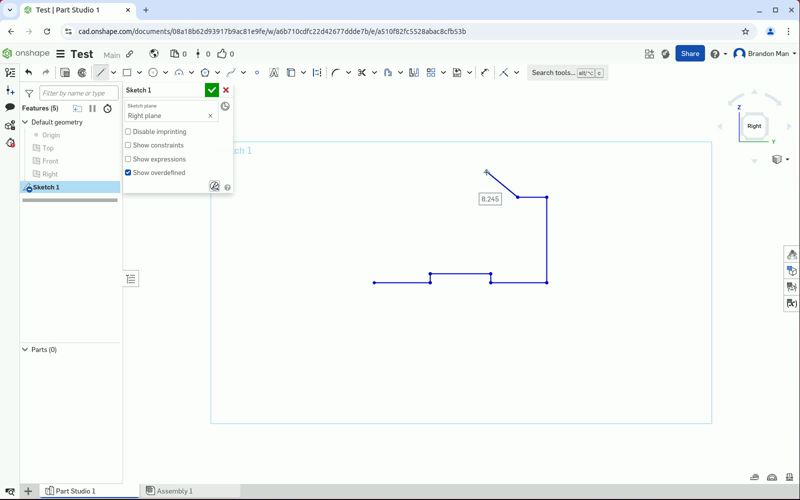
mouse_move(516, 171)
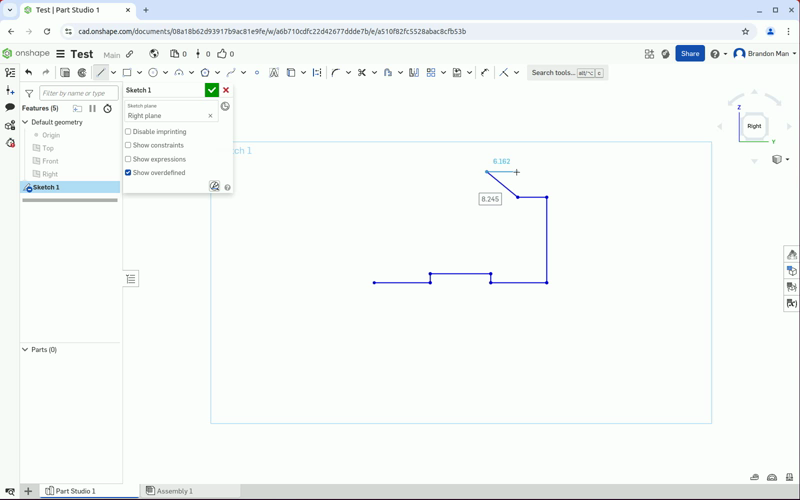
mouse_move(434, 171)
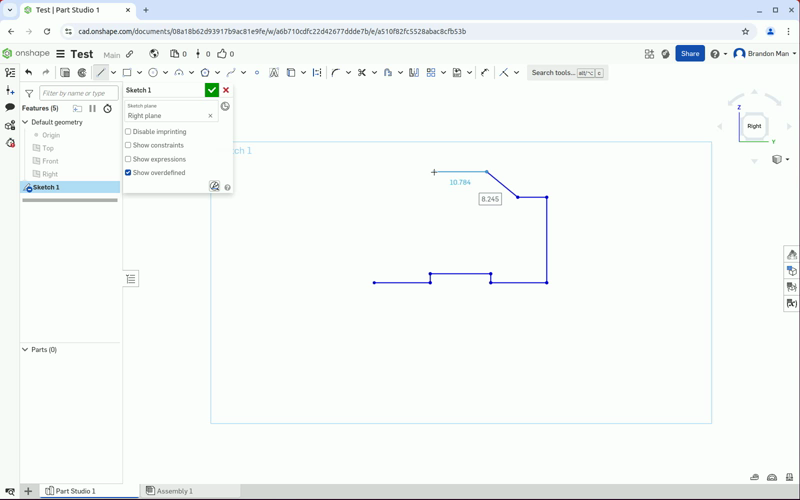
click(434, 171)
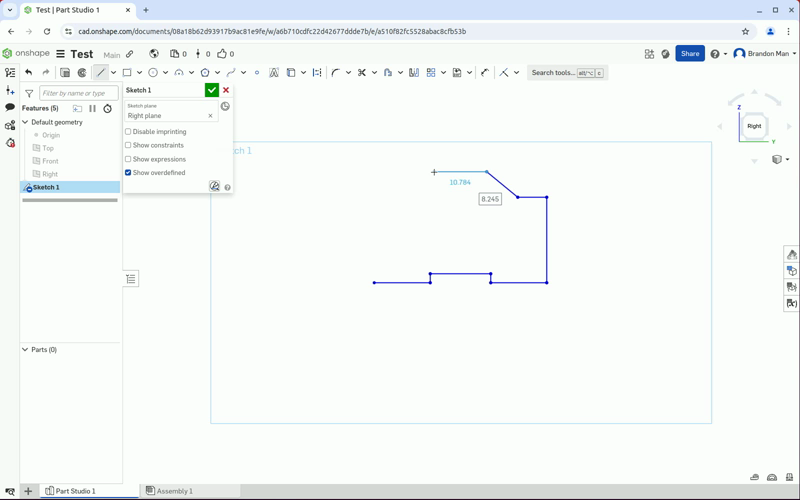
key_up(shift)
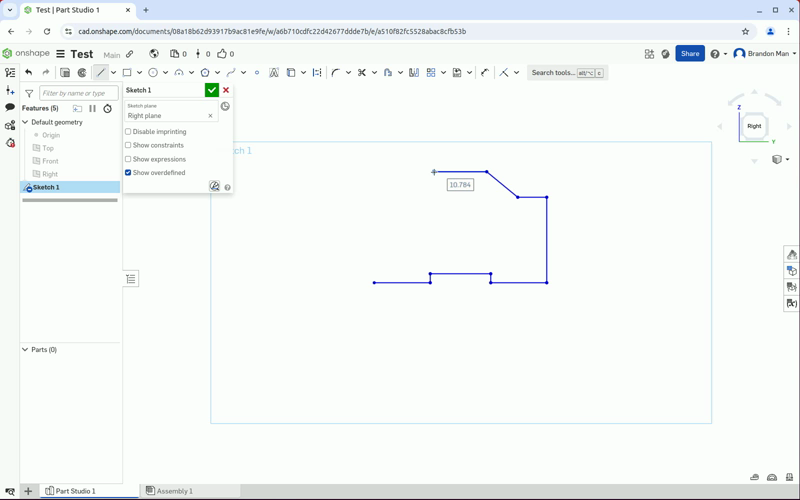
key_down(shift)
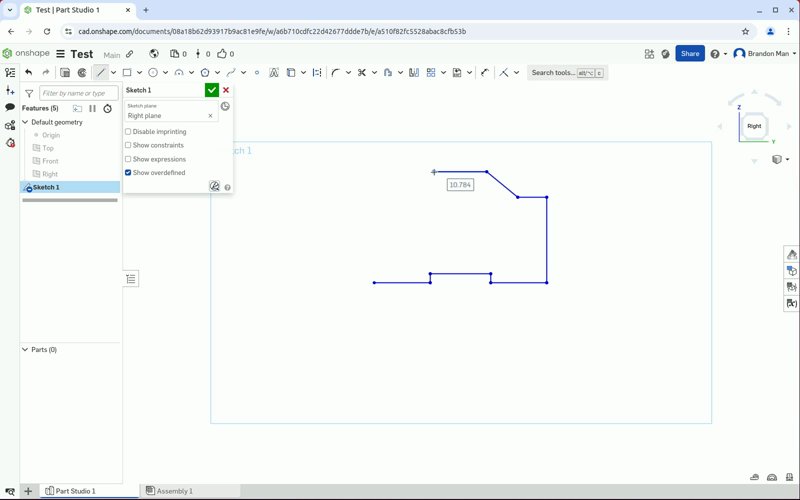
mouse_move(464, 171)
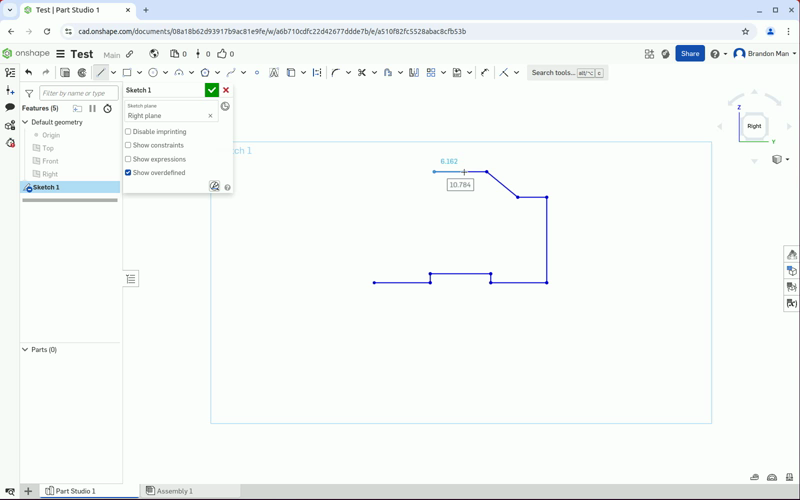
mouse_move(403, 197)
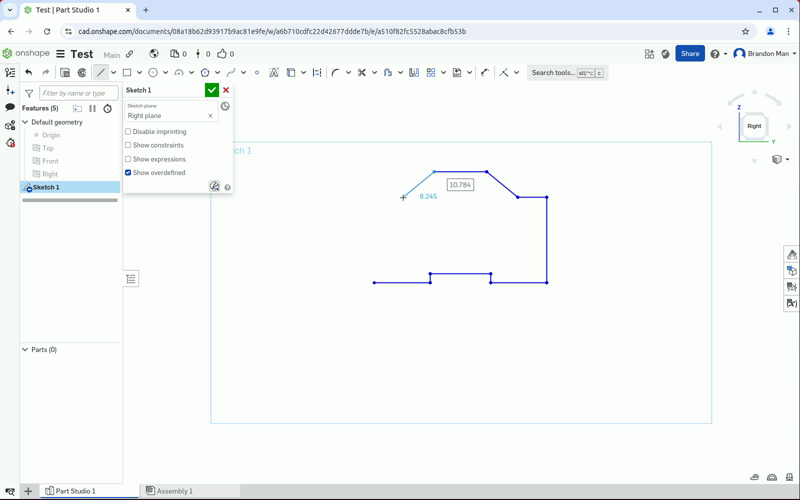
click(403, 197)
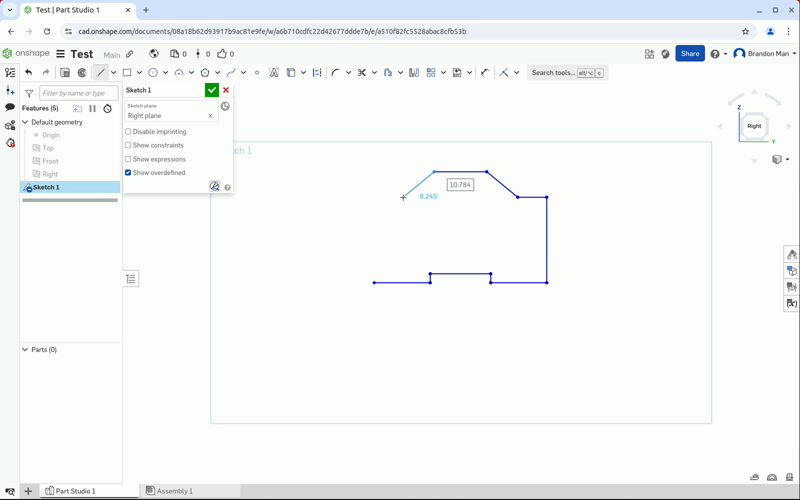
key_up(shift)
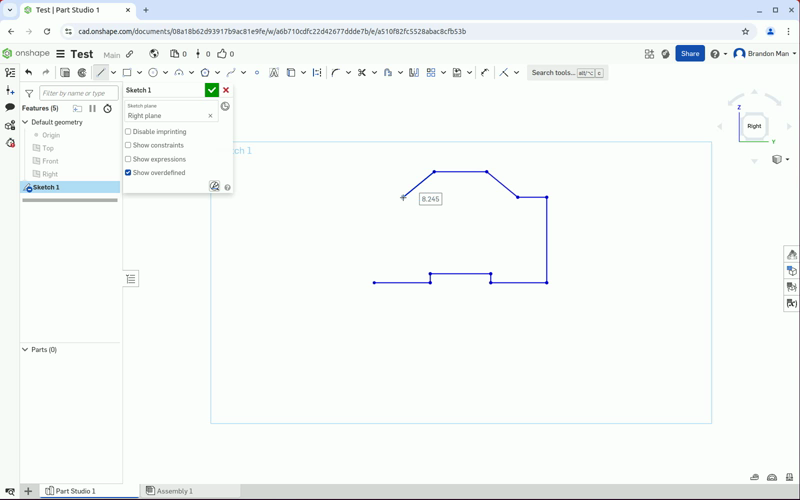
key_down(shift)
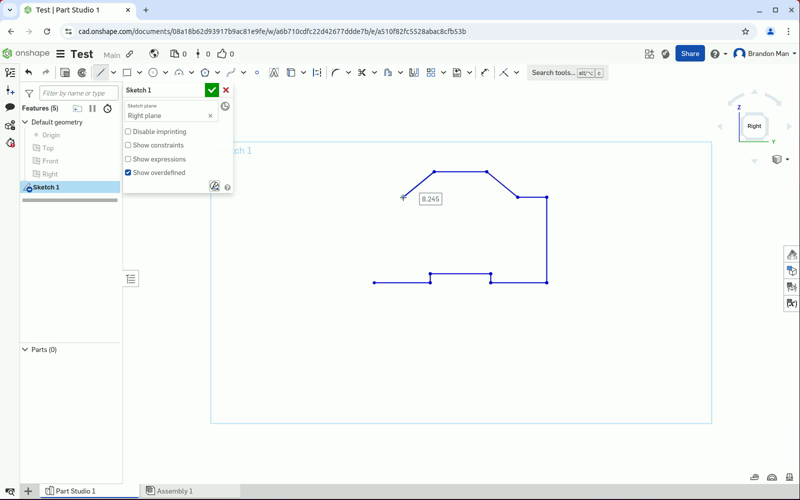
mouse_move(433, 197)
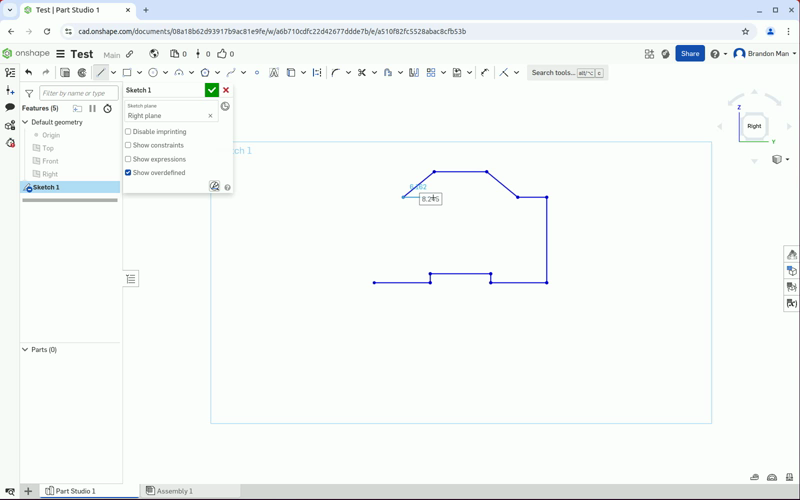
mouse_move(374, 197)
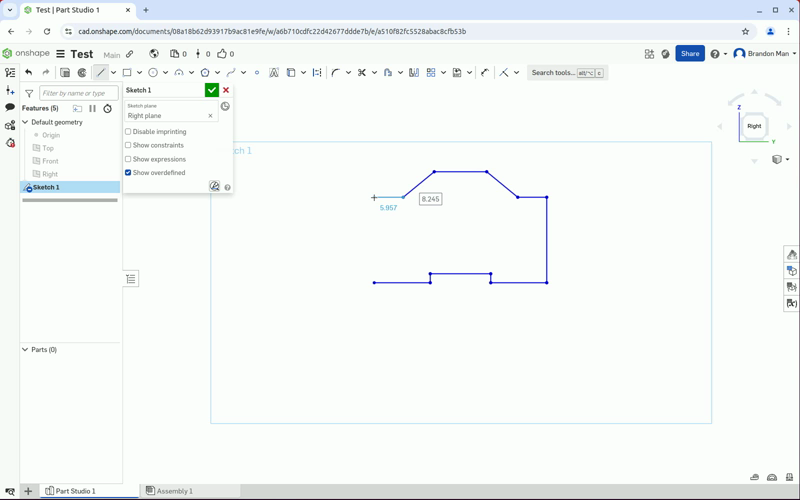
click(374, 197)
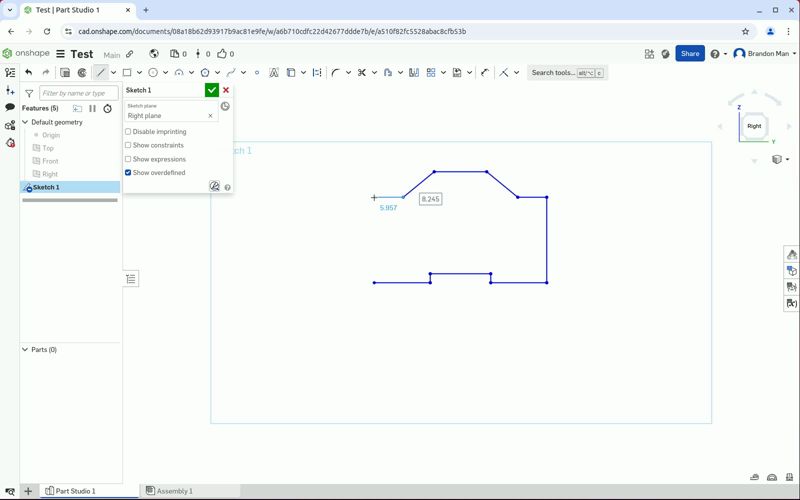
key_up(shift)
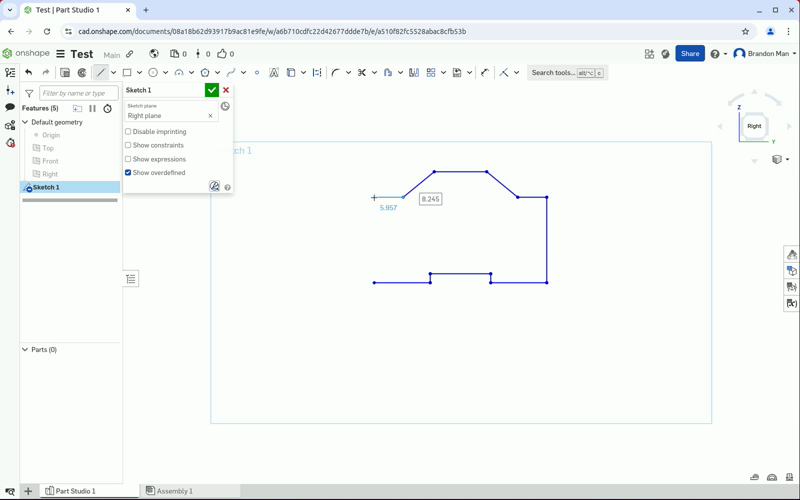
key_down(shift)
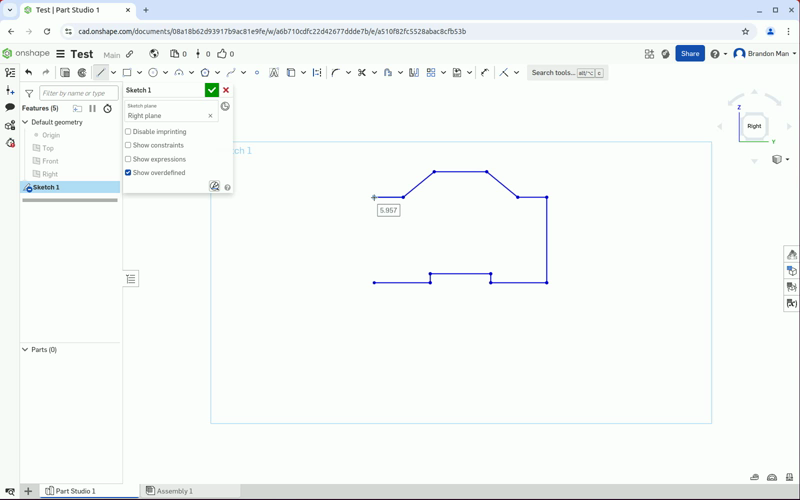
mouse_move(374, 282)
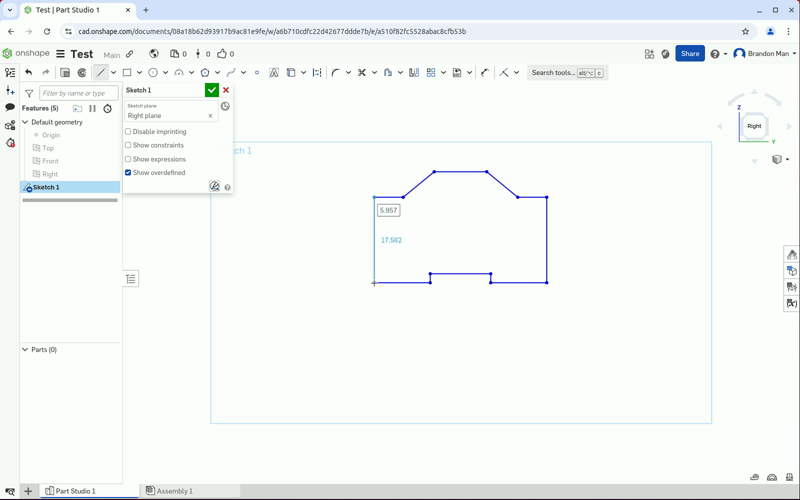
key_up(shift)
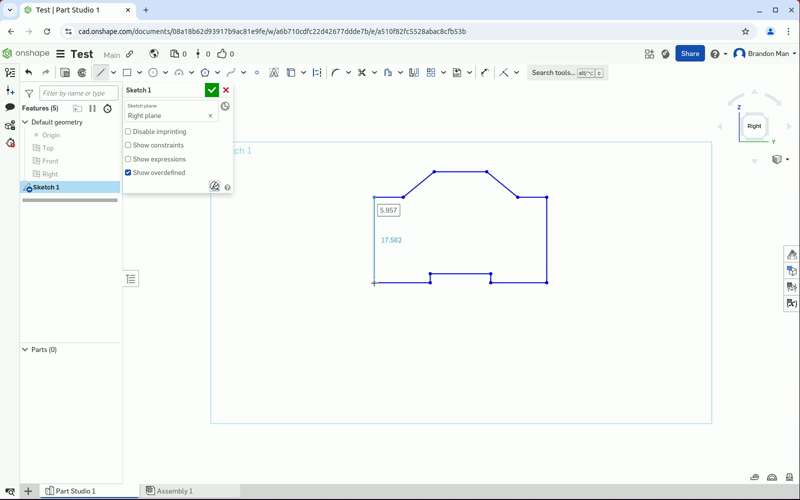
click(374, 282)
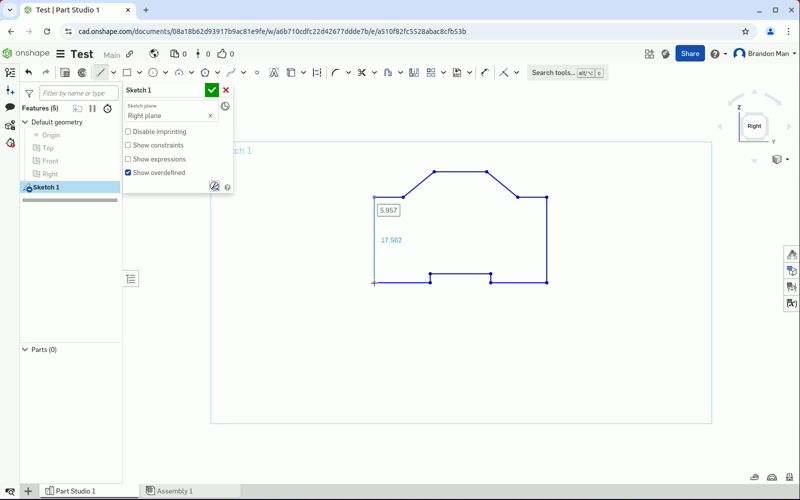
key(esc)
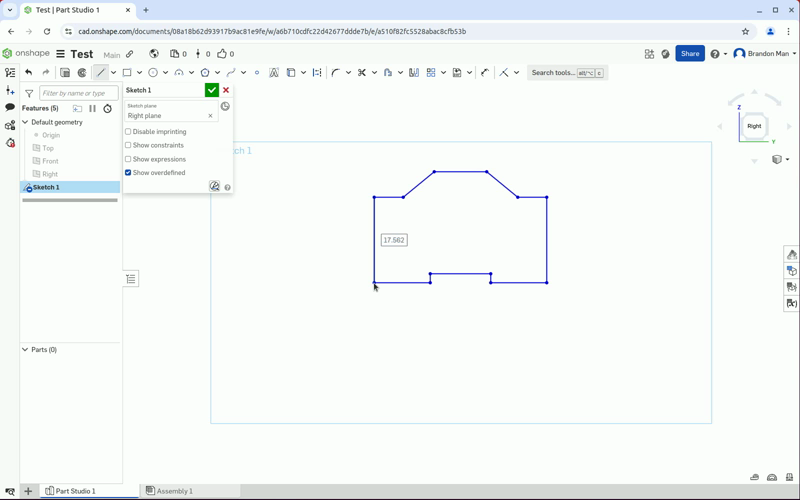
key(c)
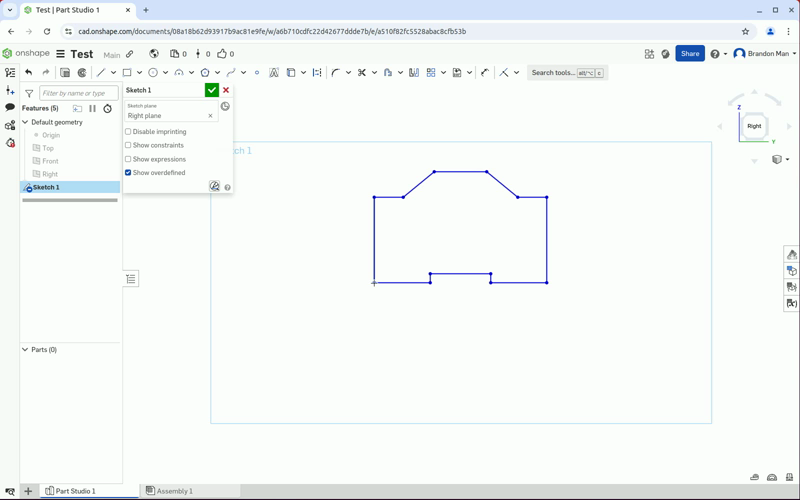
key_down(shift)
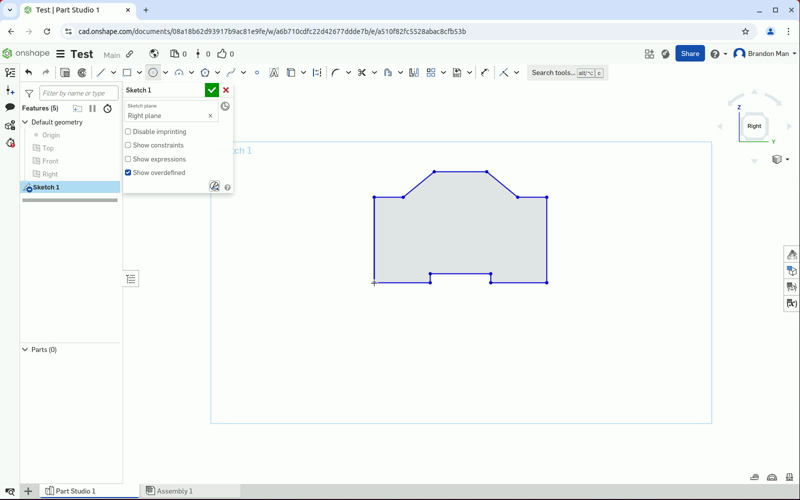
mouse_move(461, 222)
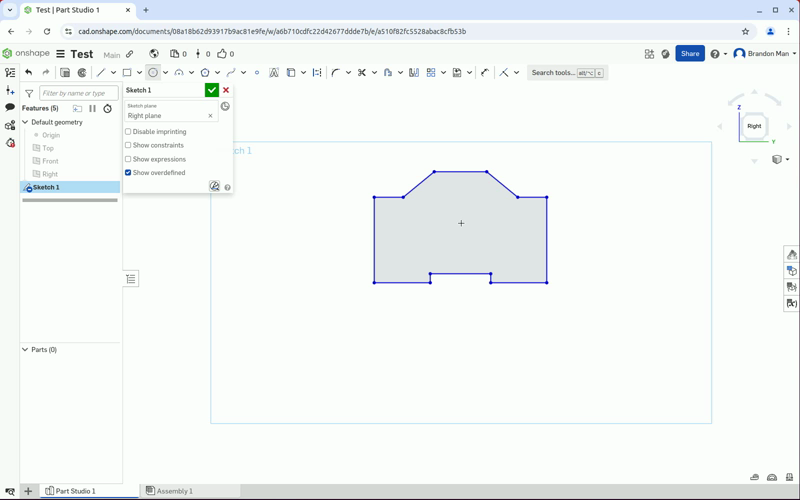
click(461, 222)
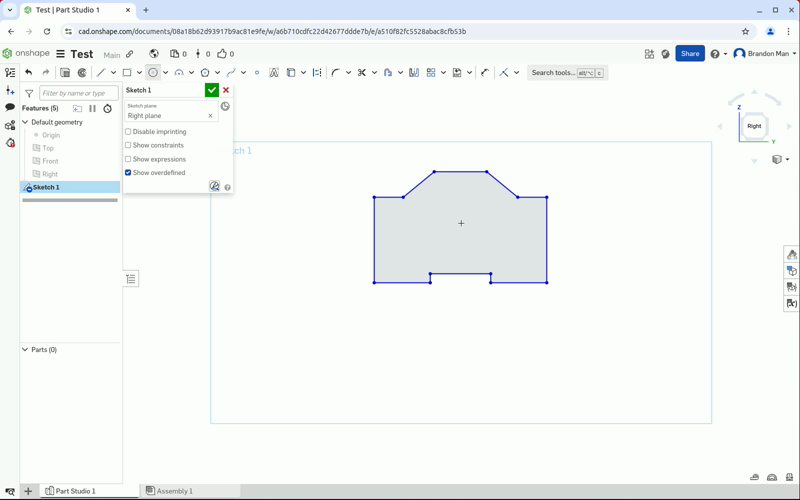
key_up(shift)
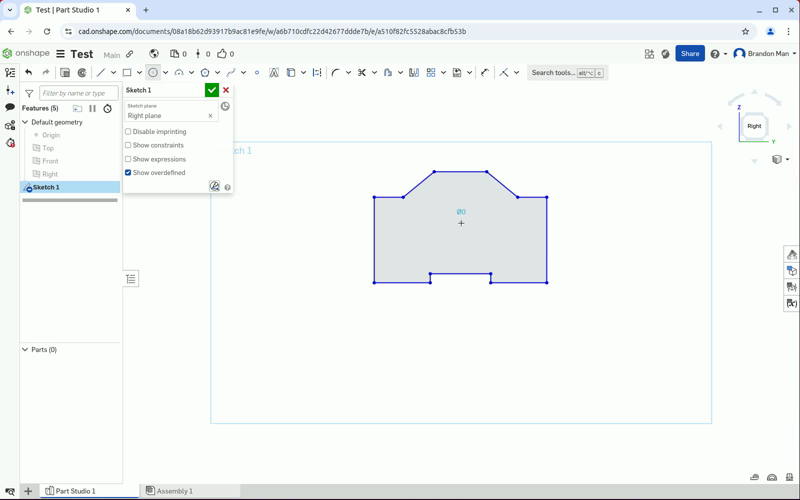
mouse_move(481, 222)
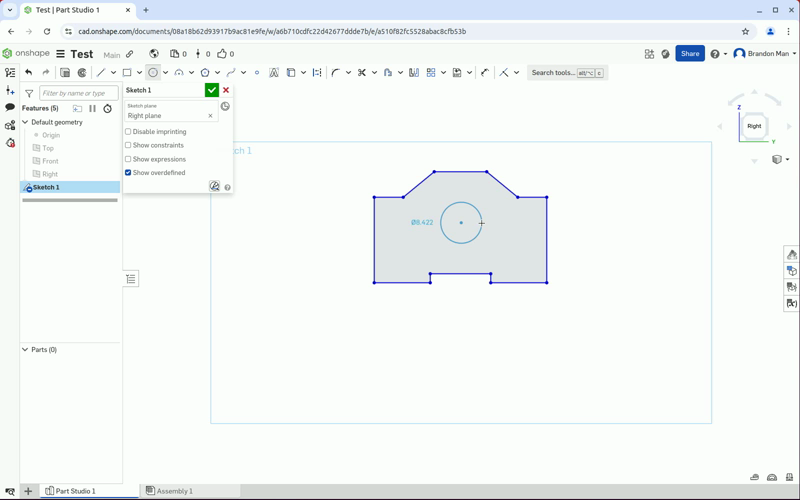
click(481, 222)
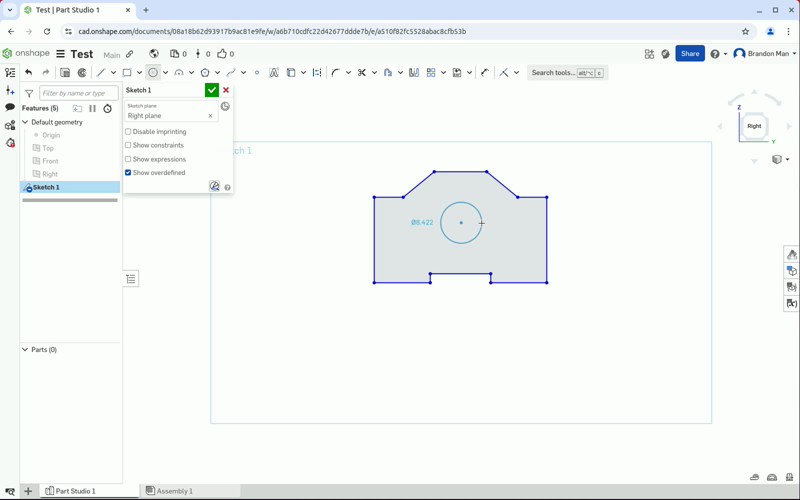
key(esc)
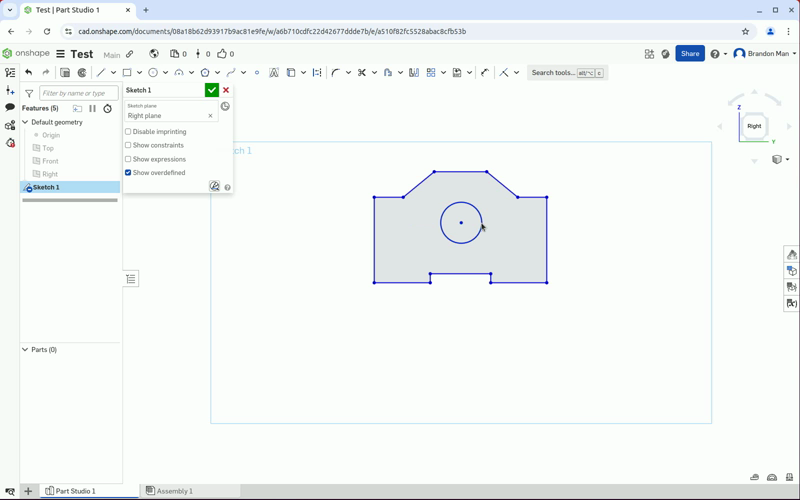
mouse_move(437, 201)
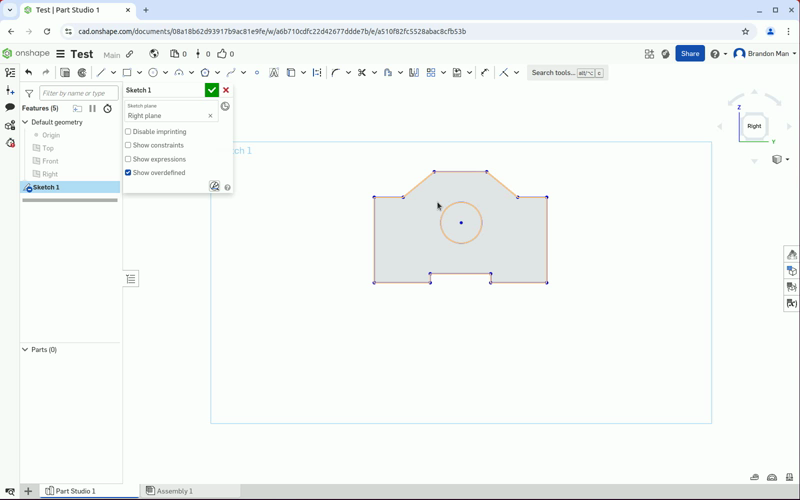
click(437, 201)
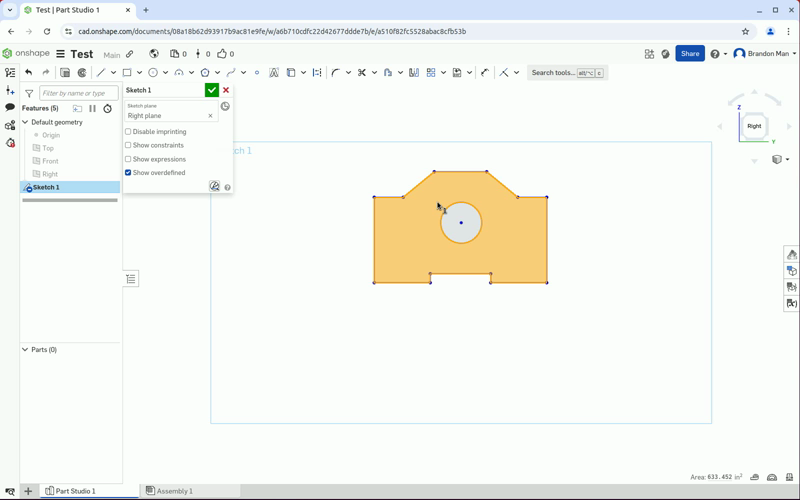
mouse_move(73, 352)
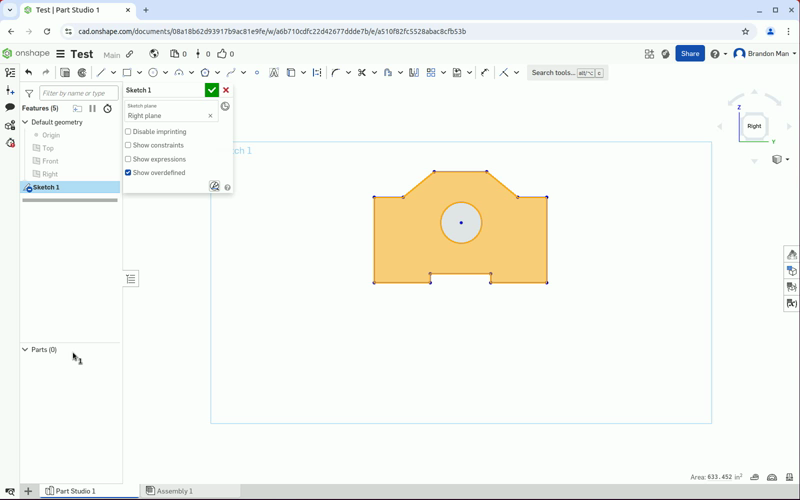
key(shift+y)
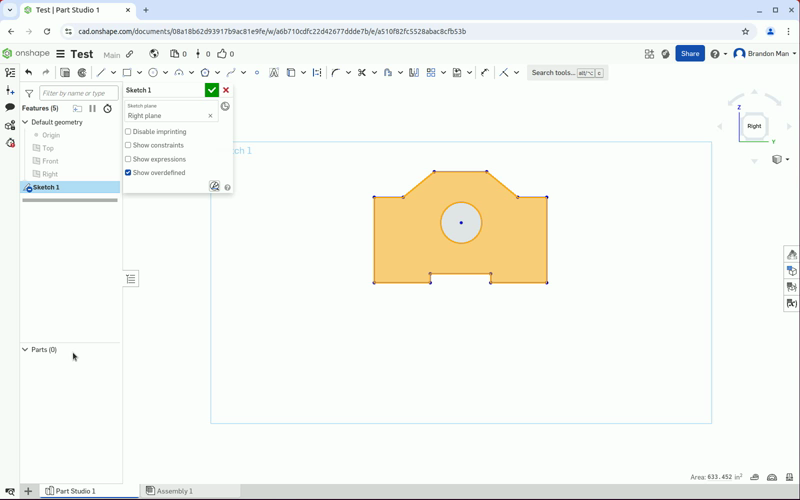
key(shift+e)
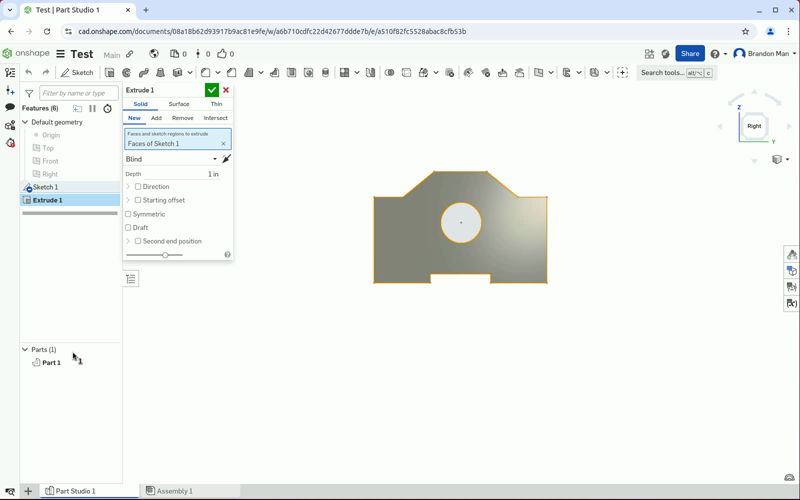
mouse_move(143, 106)
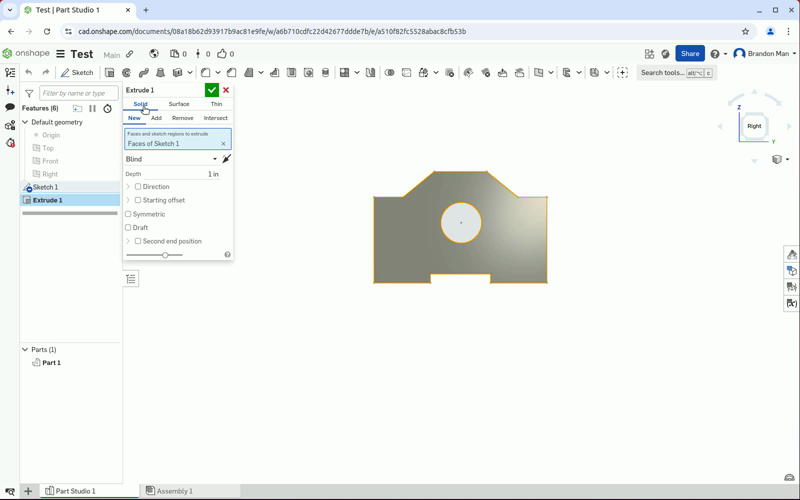
click(143, 106)
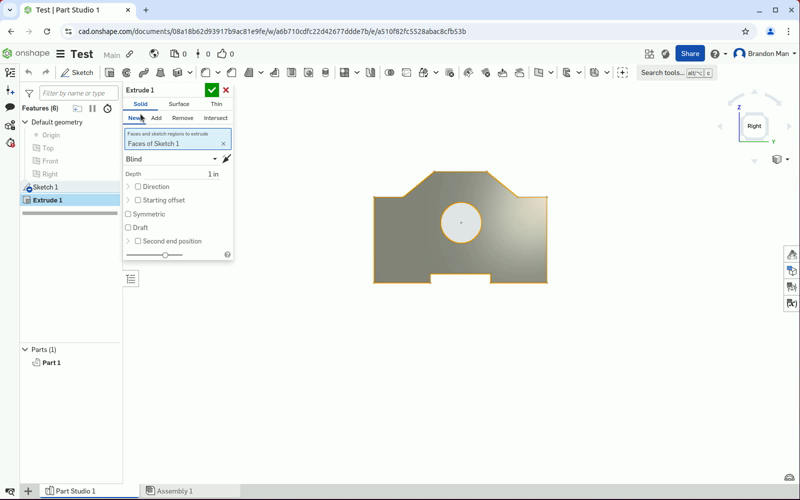
mouse_move(137, 120)
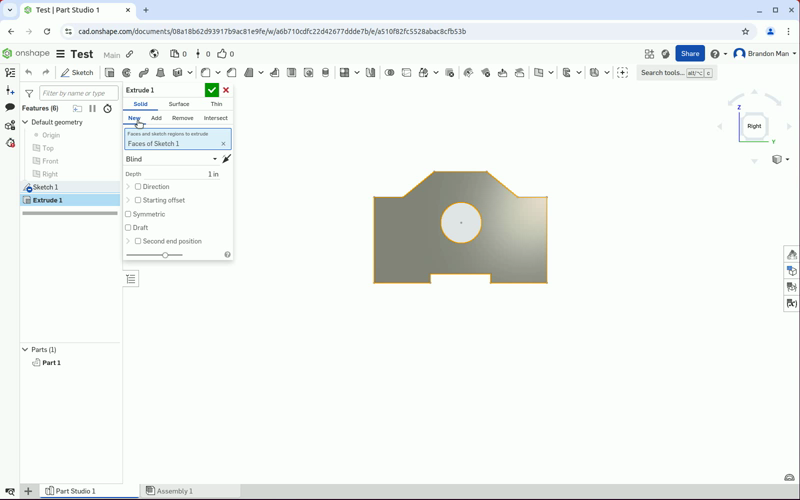
click(137, 120)
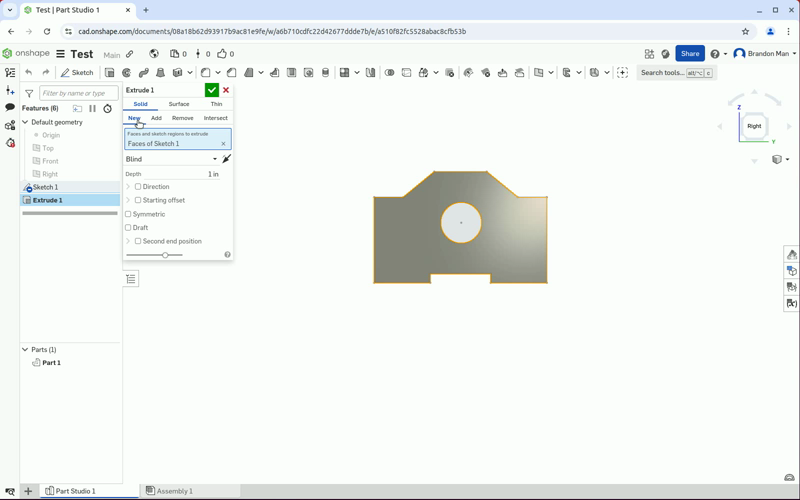
key(tab, 4)
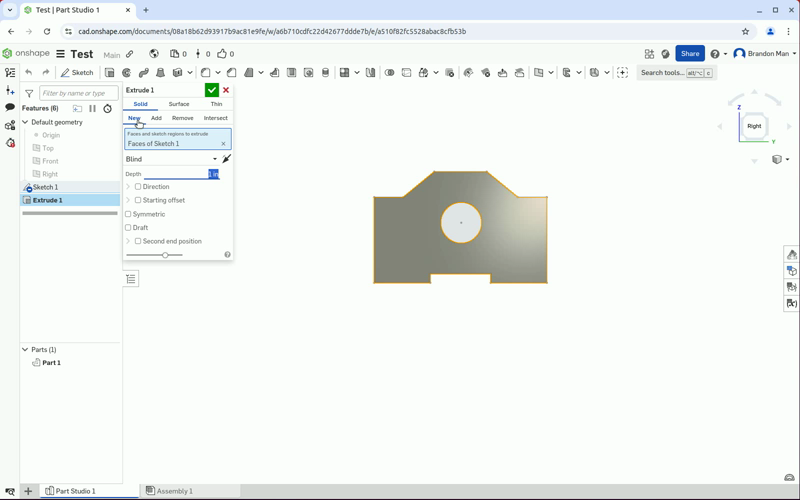
text(31.292)
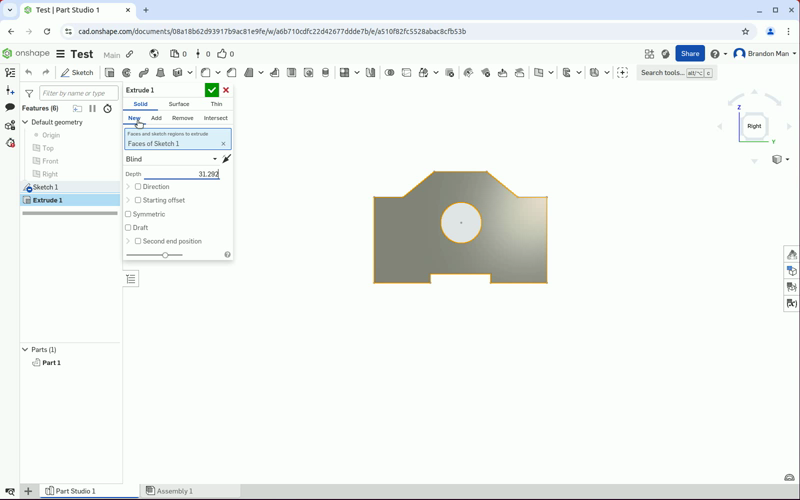
key(tab, 3)
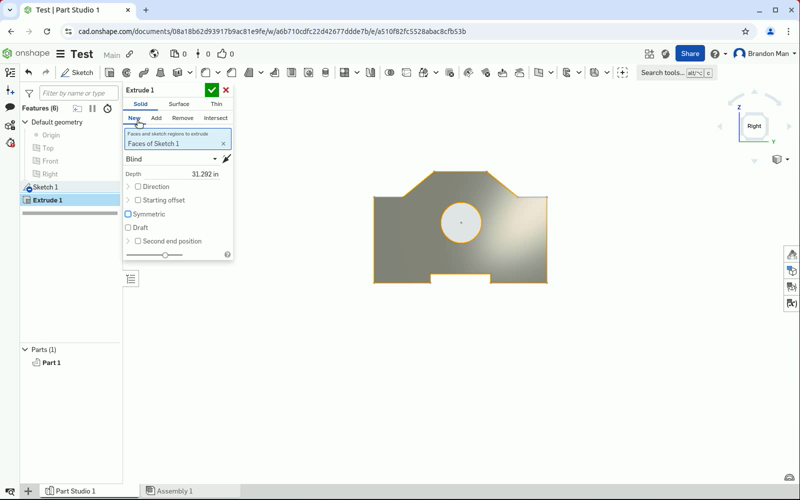
key(space)
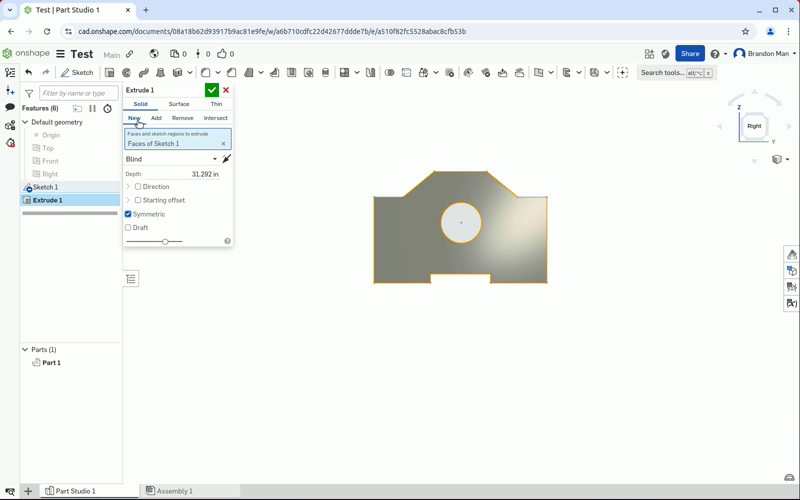
key(enter)
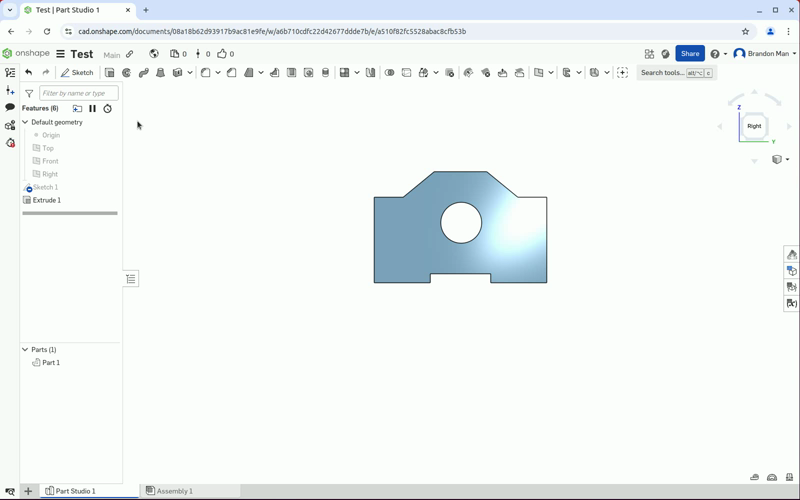
key(shift+h)
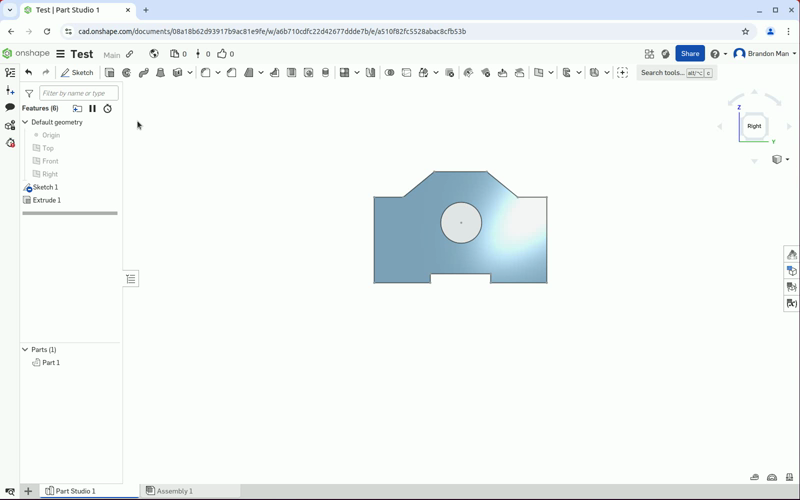
key(shift+h)
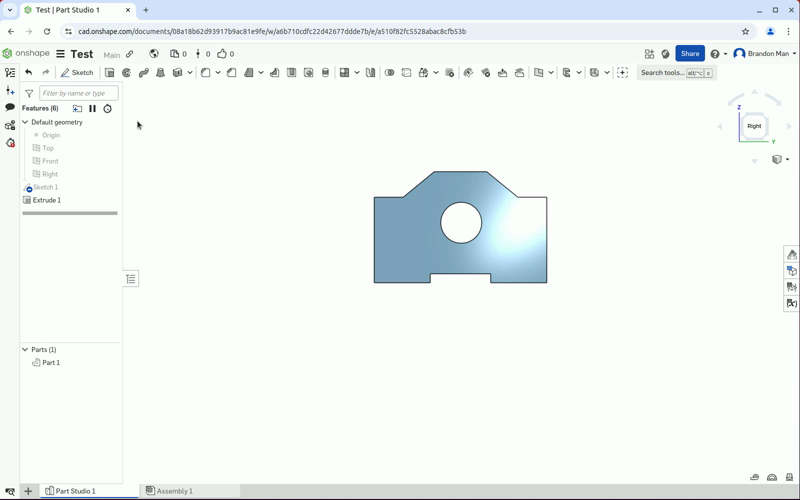
mouse_move(73, 189)
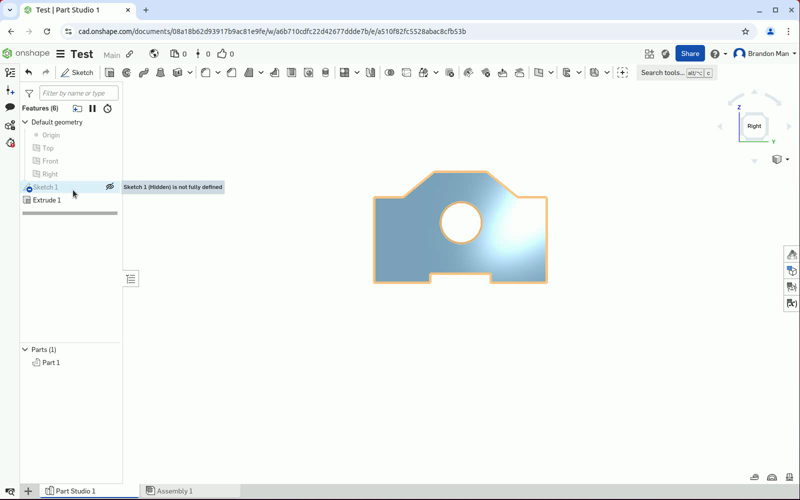
click(73, 189)
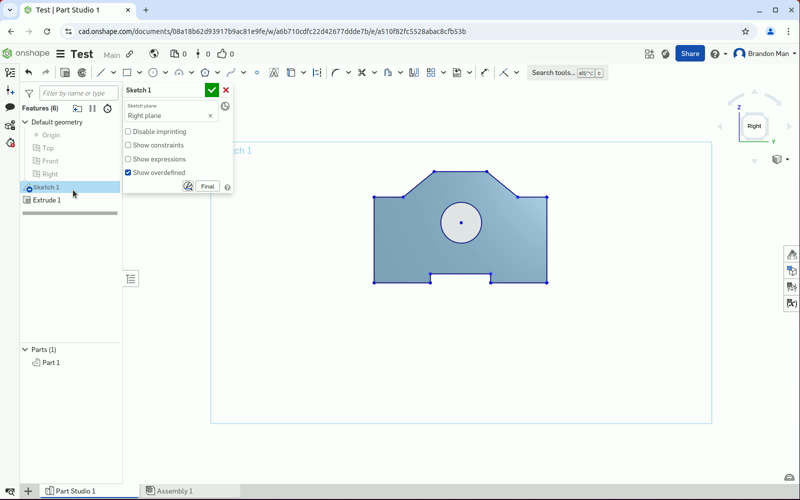
mouse_move(229, 92)
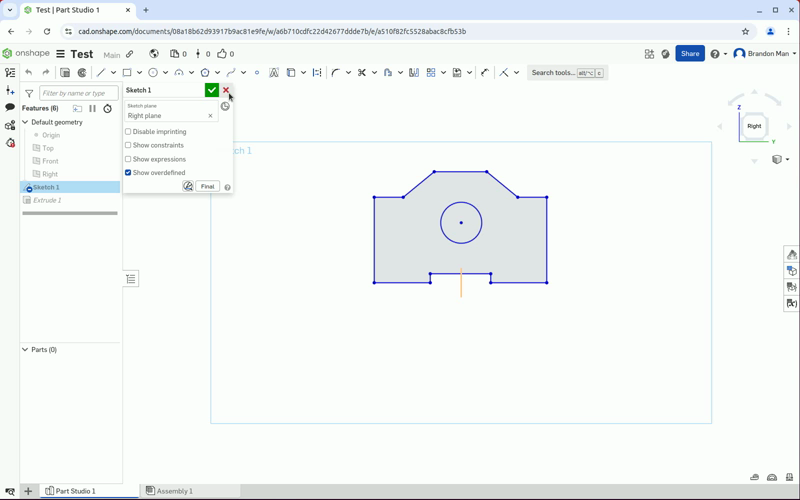
click(229, 92)
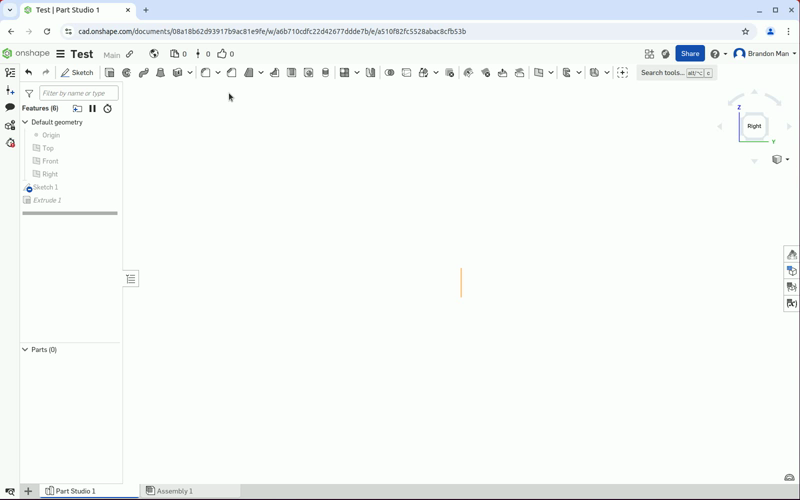
mouse_move(73, 352)
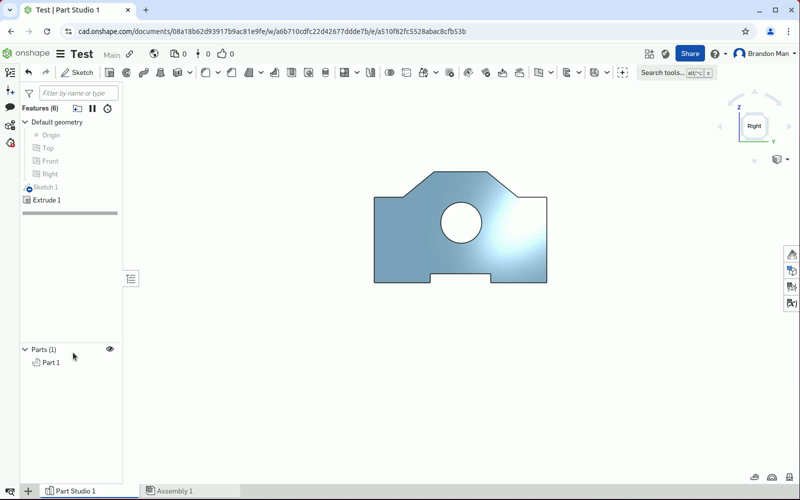
key(y)
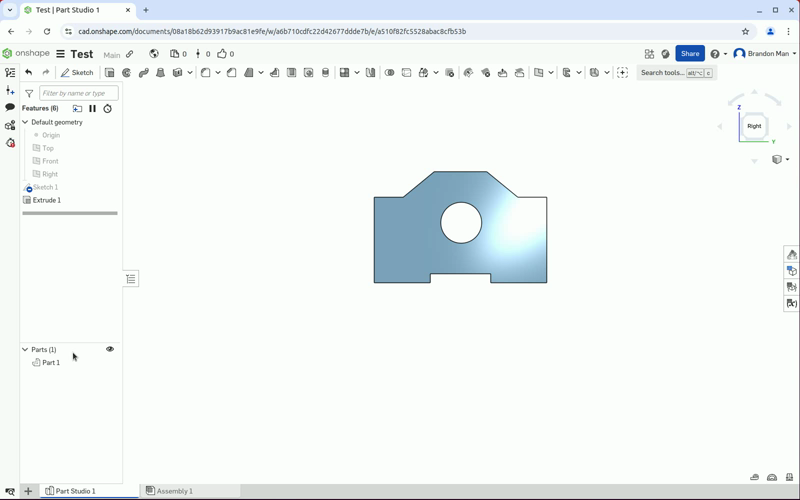
key(shift+p)
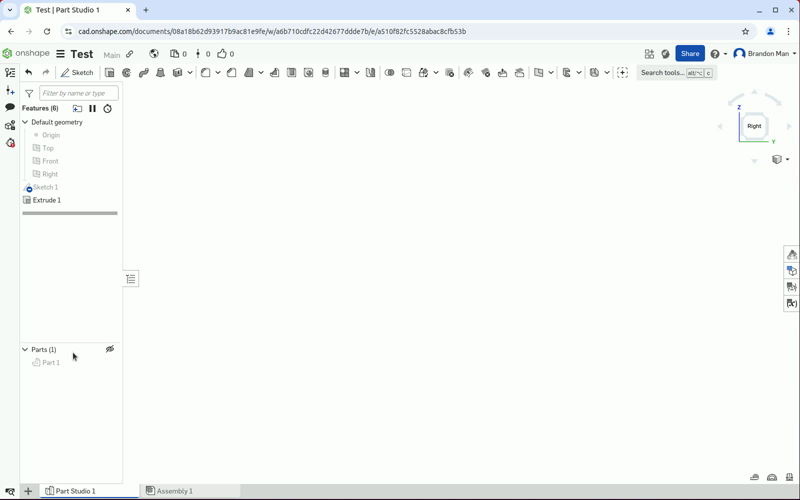
key(space)
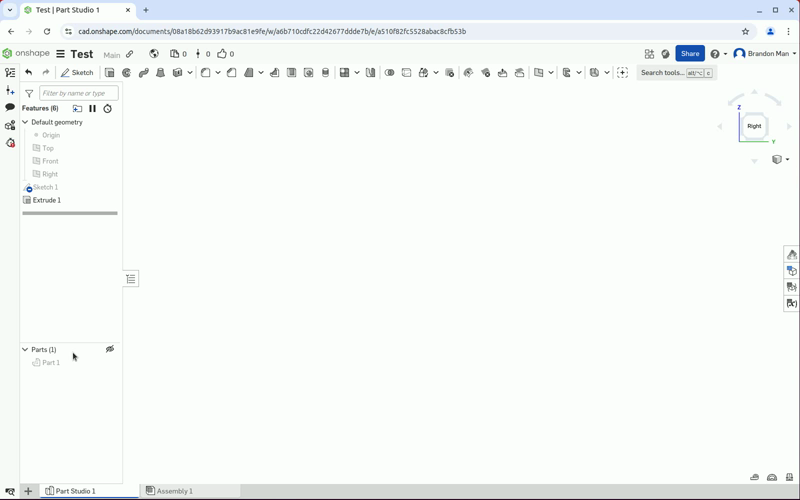
key_down(shift)
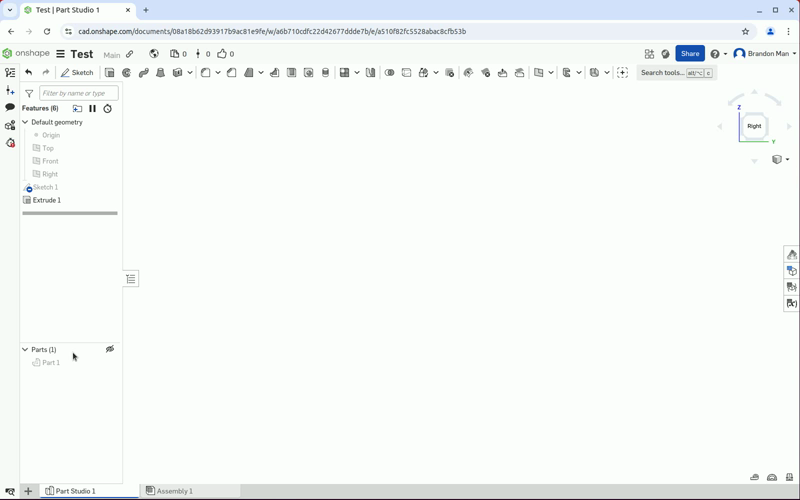
key(right)
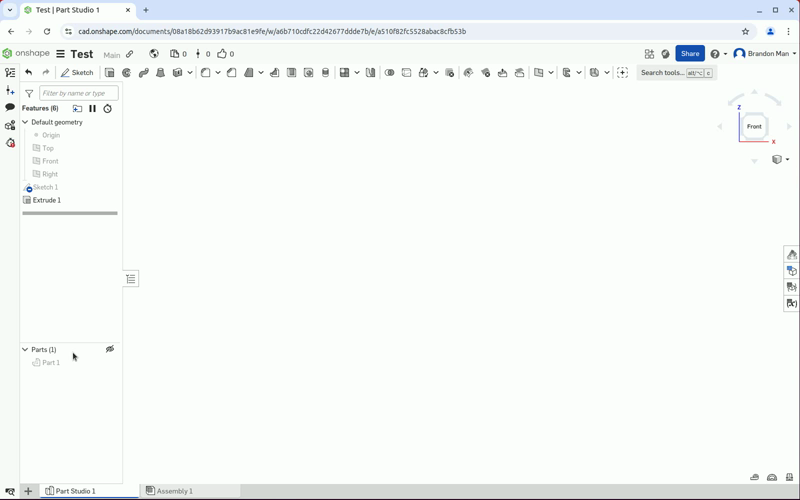
key_up(shift)
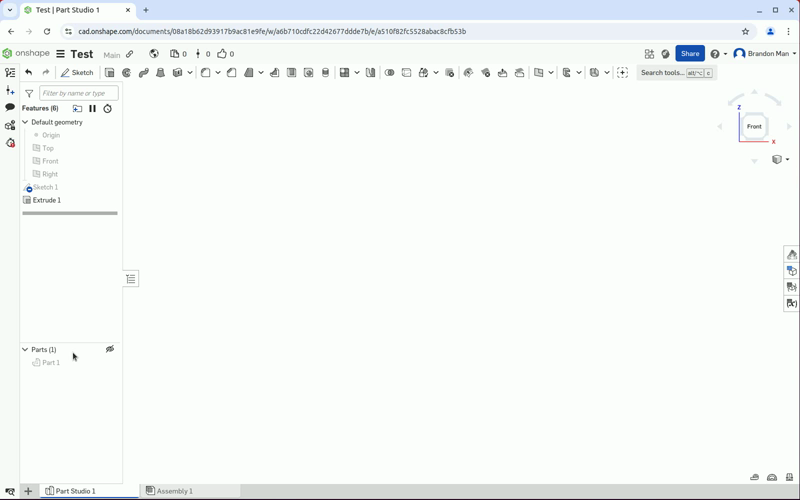
key(space)
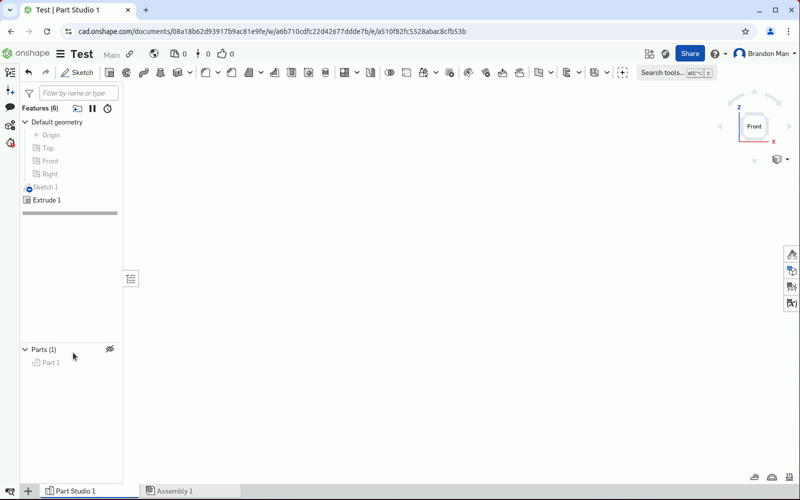
key_down(shift)
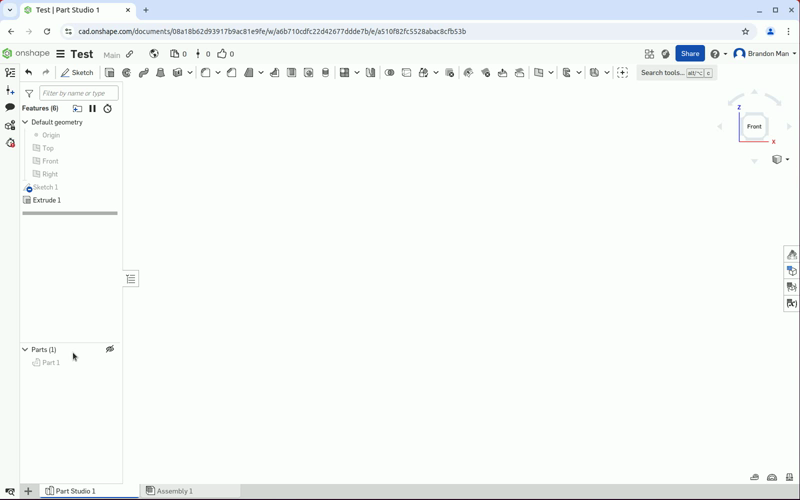
key(down)
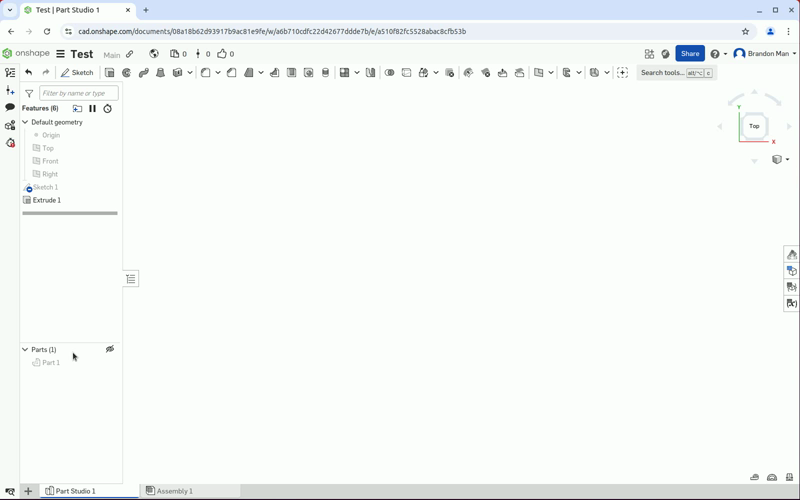
key_up(shift)
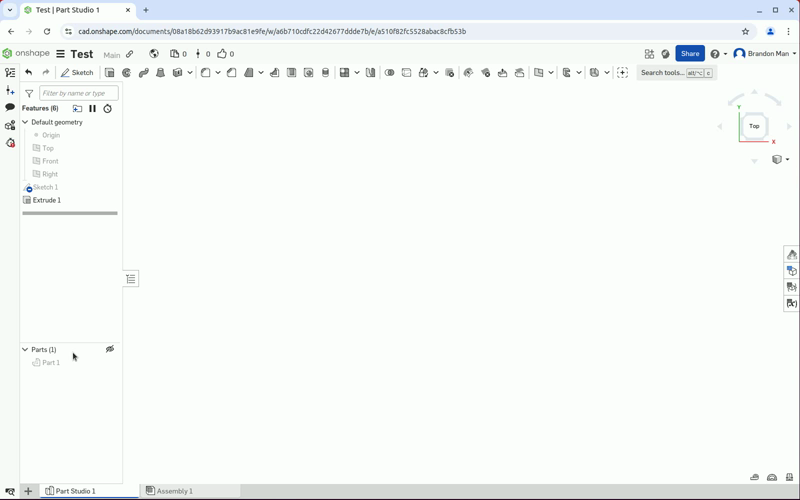
mouse_move(73, 352)
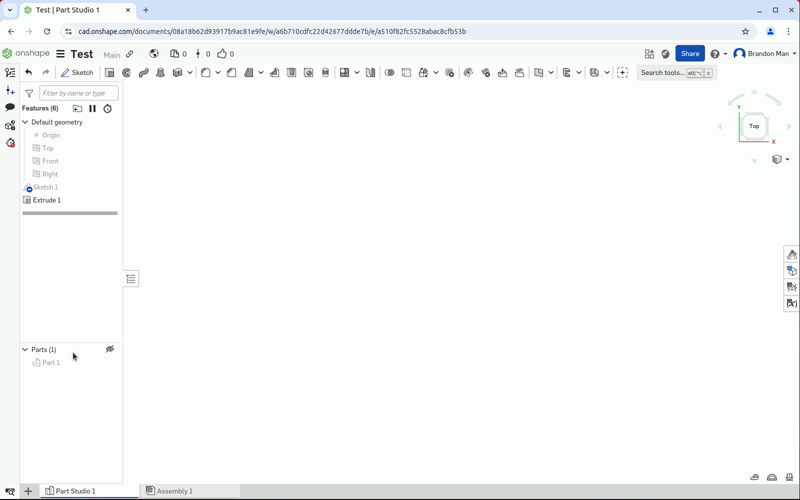
key(shift+y)
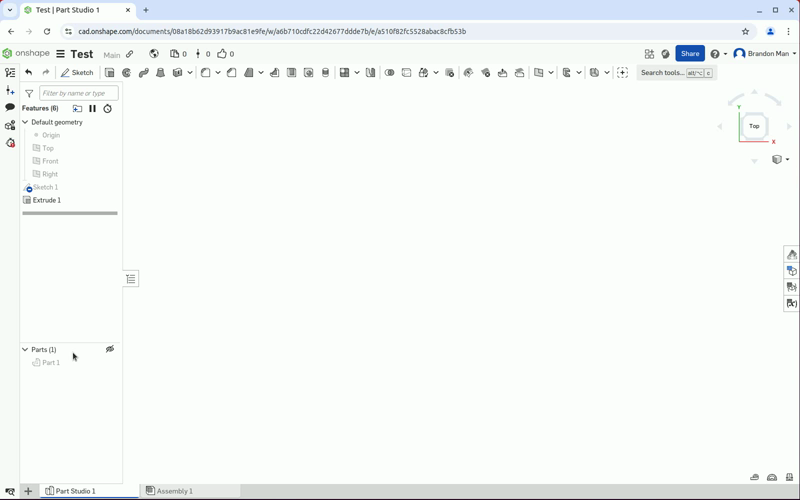
key(shift+s)
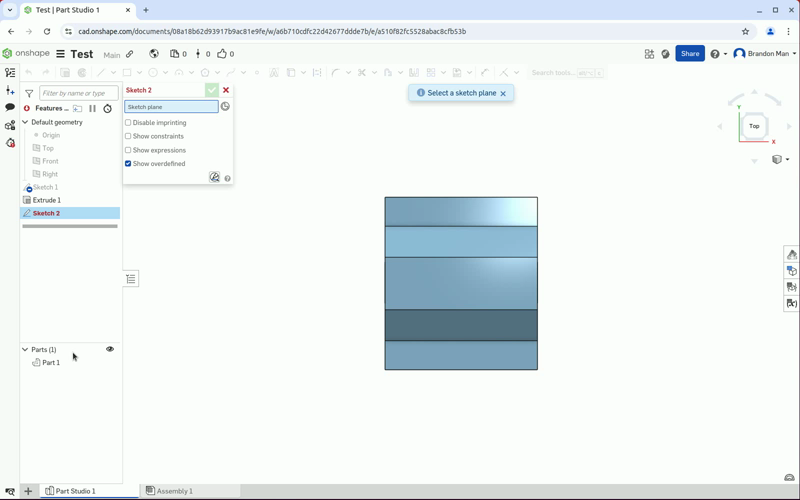
mouse_move(73, 150)
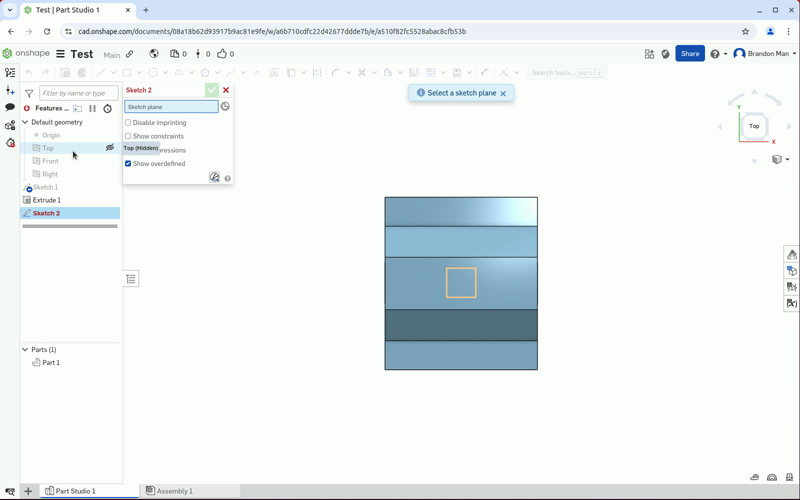
click(73, 150)
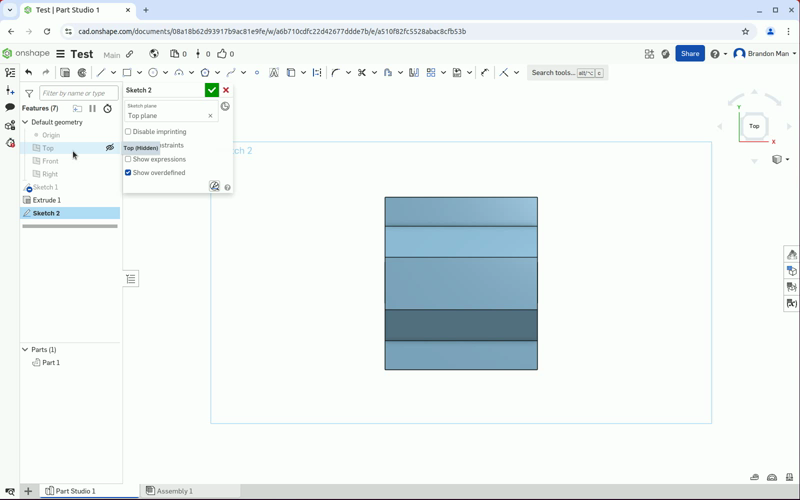
mouse_move(73, 352)
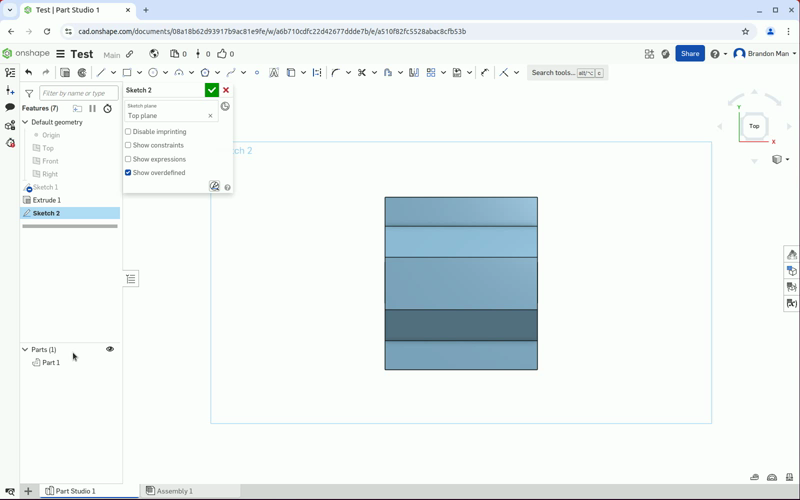
key(y)
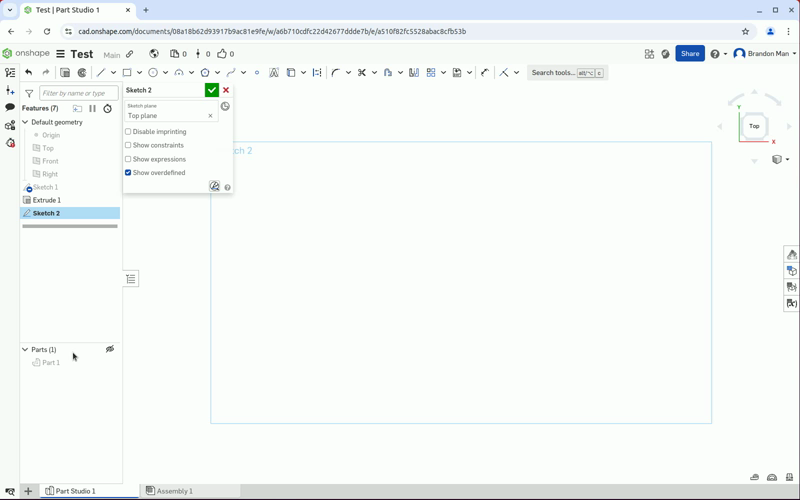
key(c)
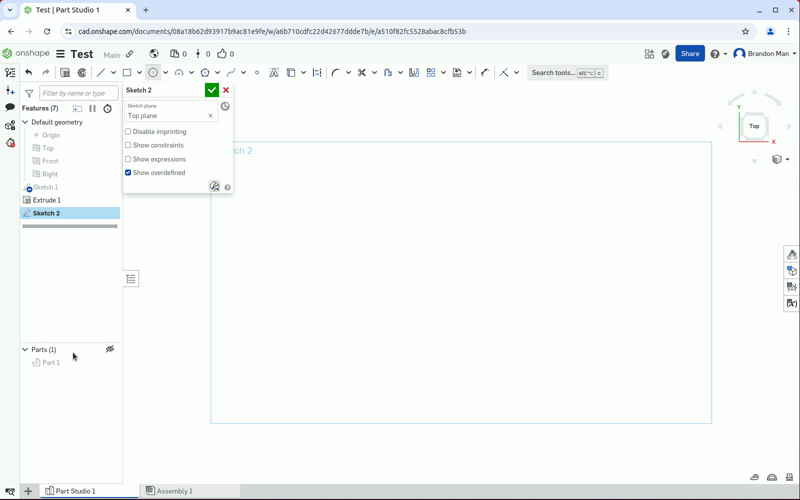
key_down(shift)
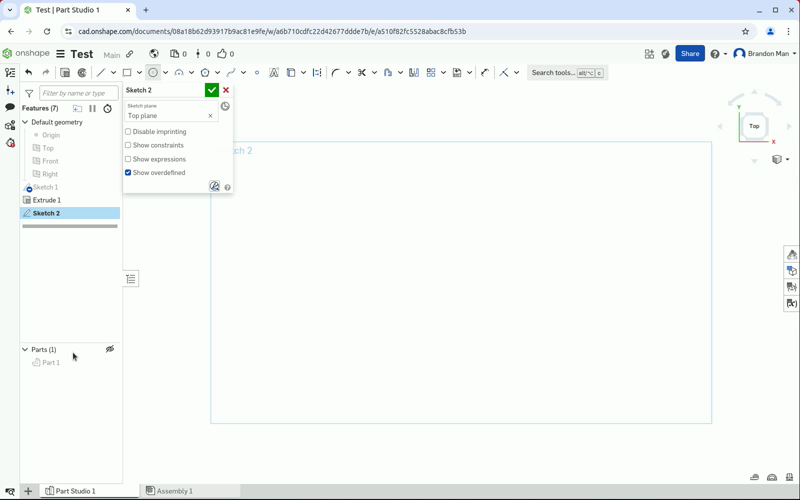
mouse_move(416, 218)
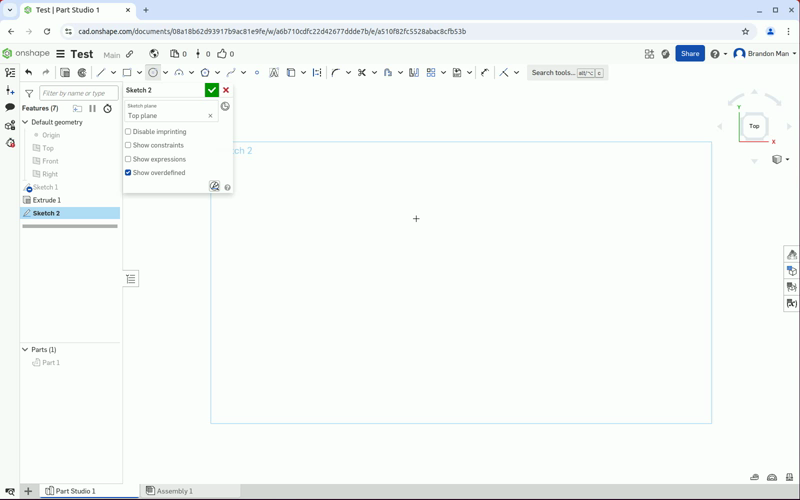
click(416, 218)
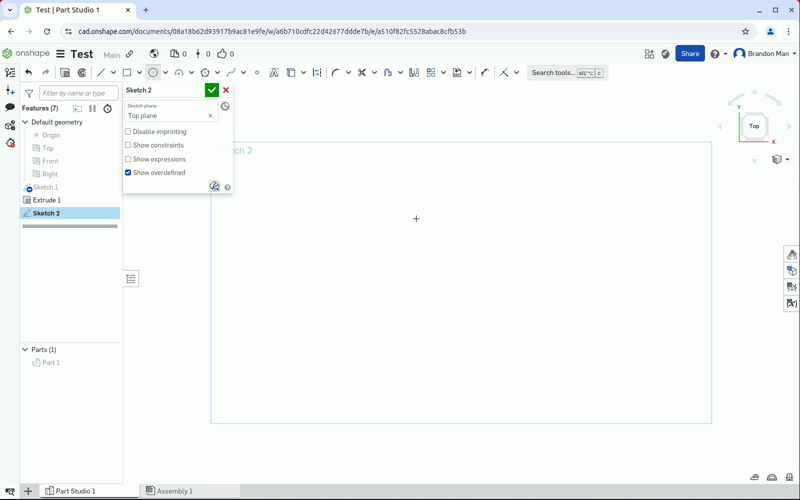
key_up(shift)
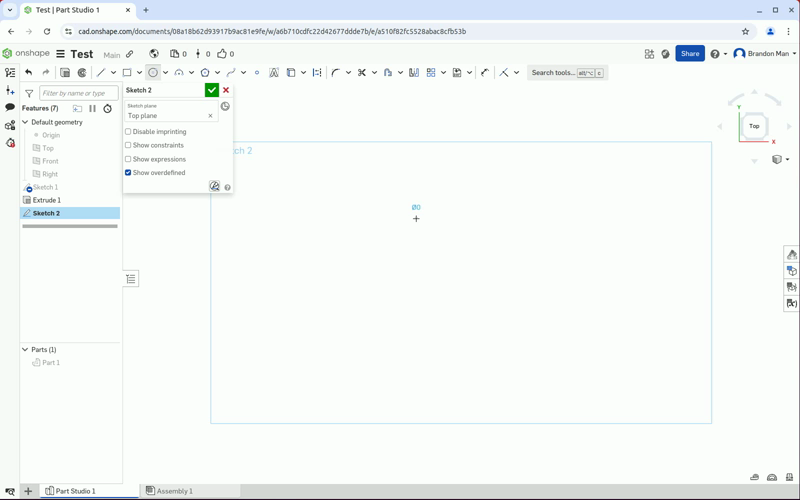
mouse_move(424, 218)
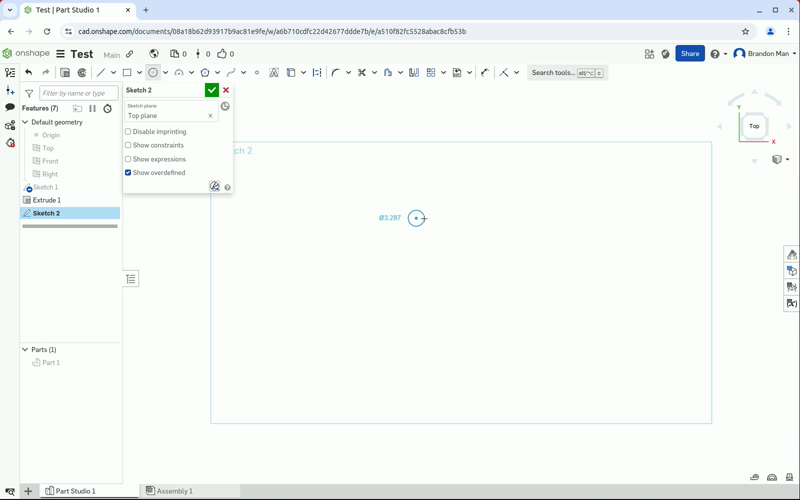
click(424, 218)
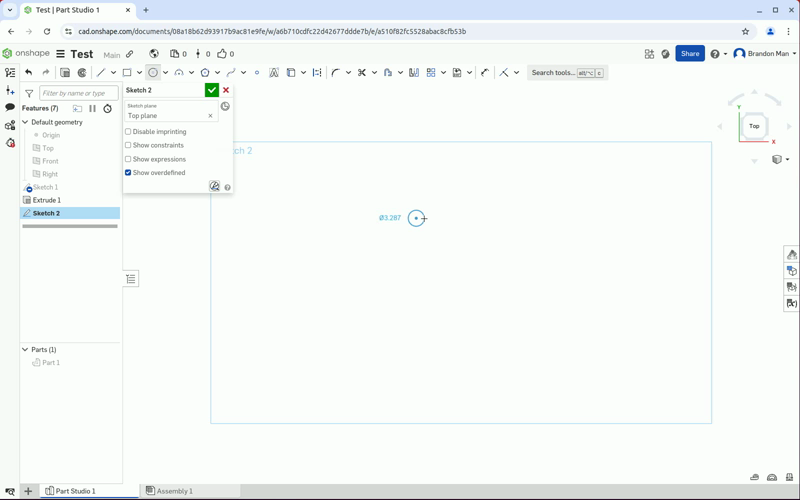
key(esc)
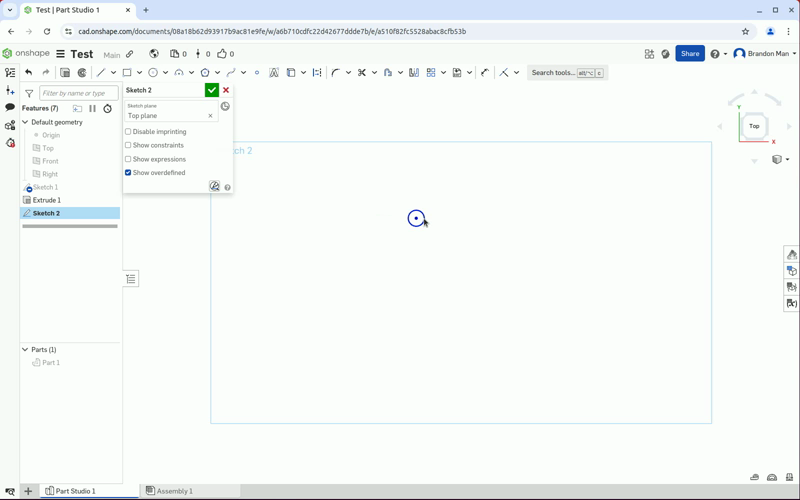
mouse_move(416, 211)
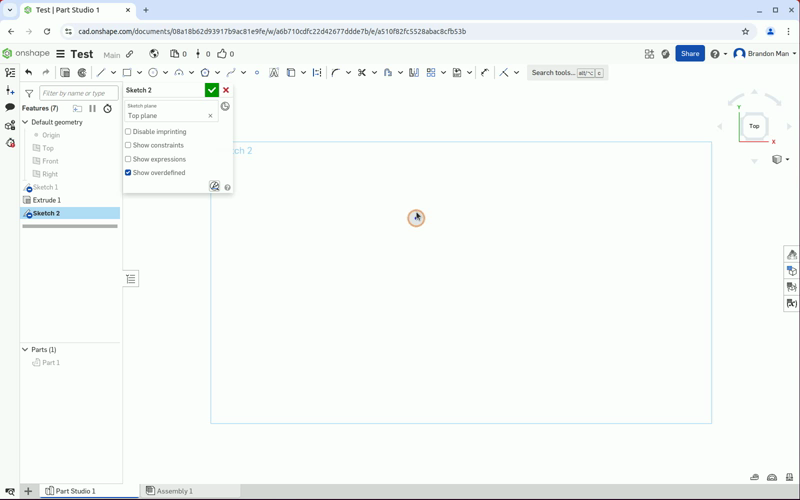
scroll(6)
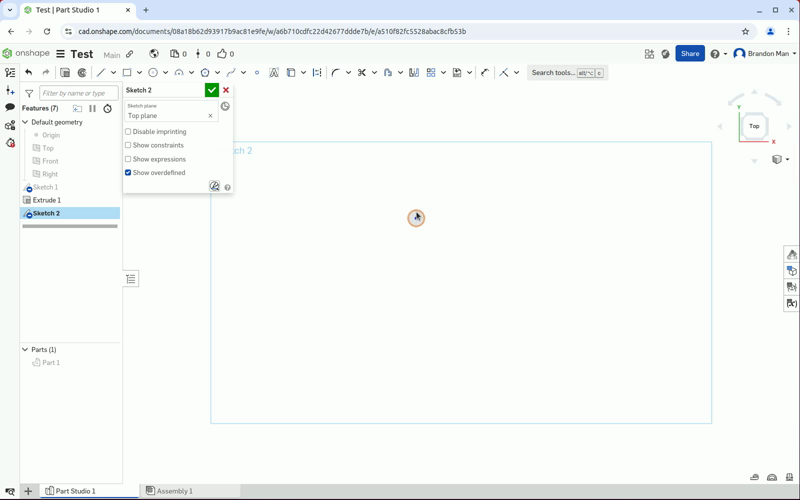
scroll(6)
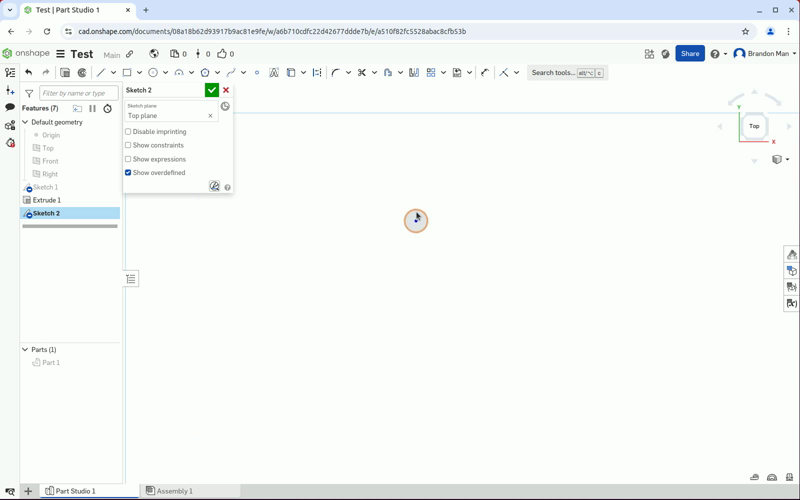
scroll(6)
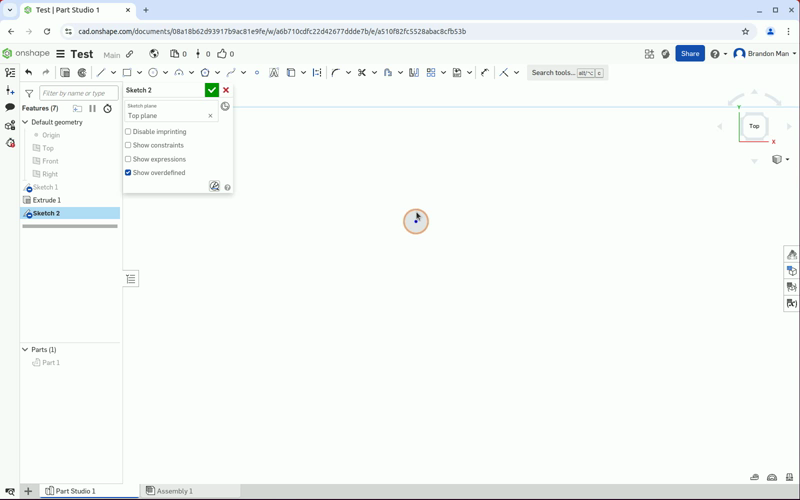
scroll(6)
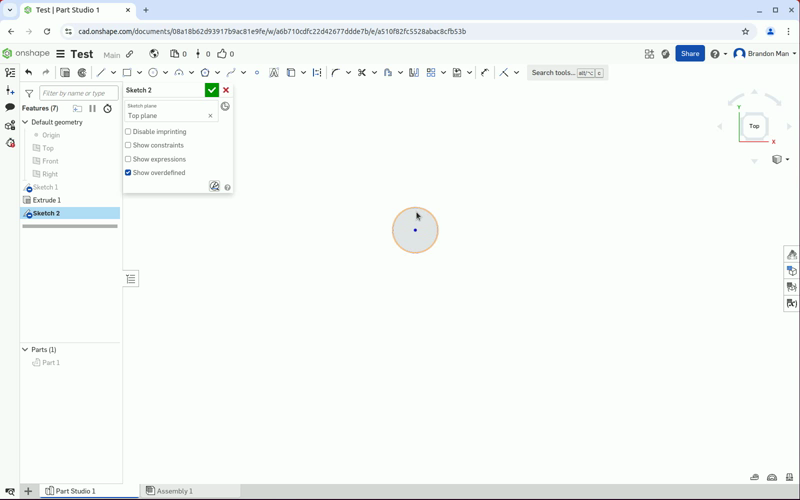
scroll(6)
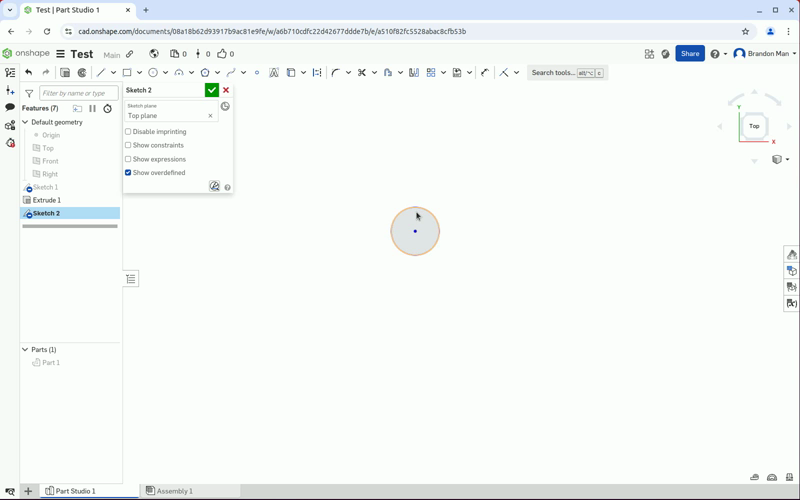
scroll(6)
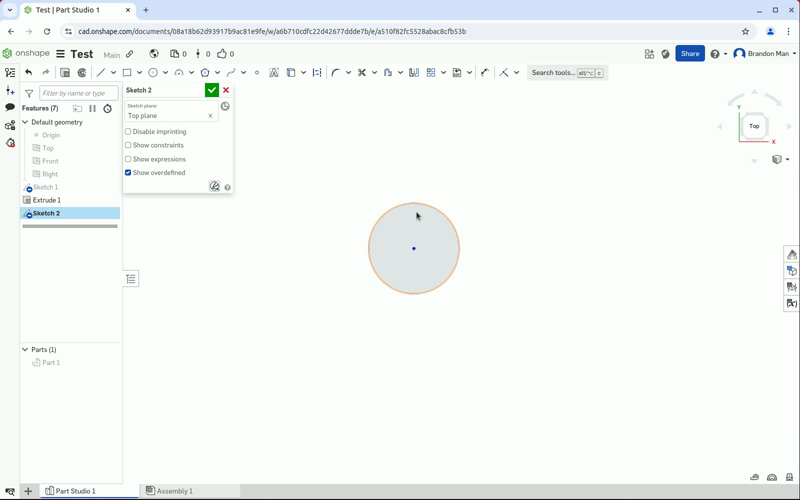
scroll(6)
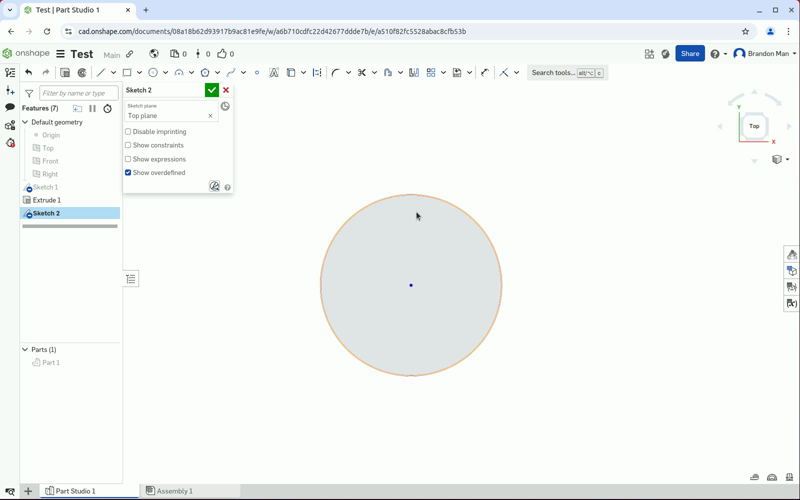
click(416, 211)
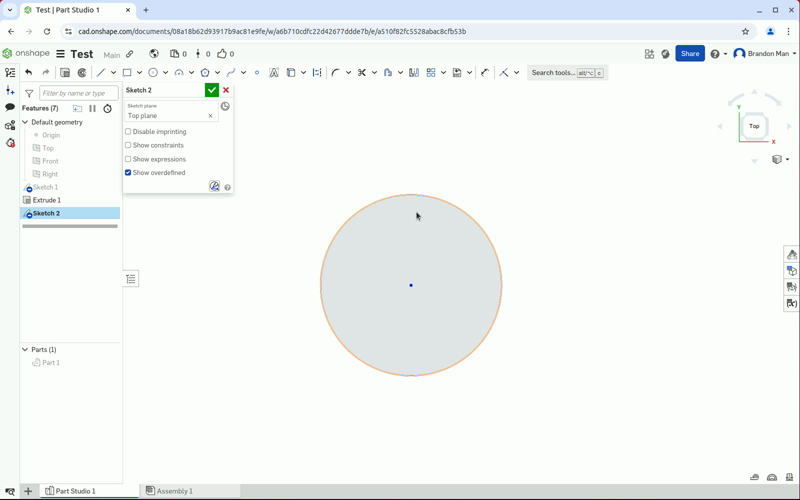
scroll(-6)
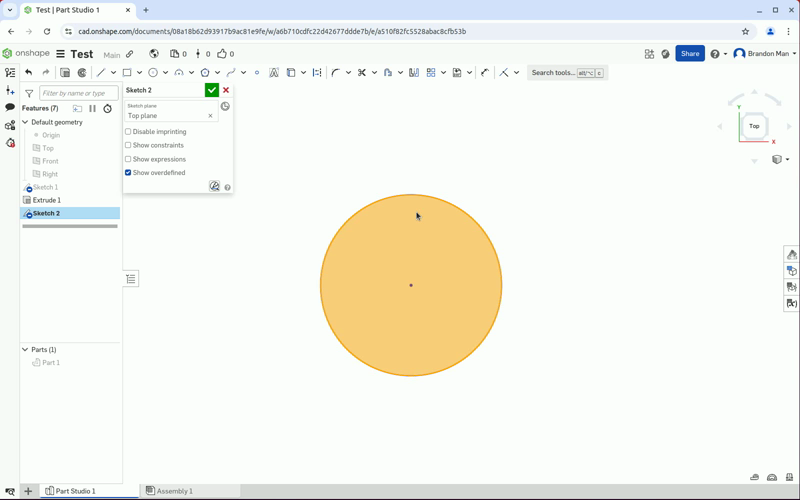
scroll(-6)
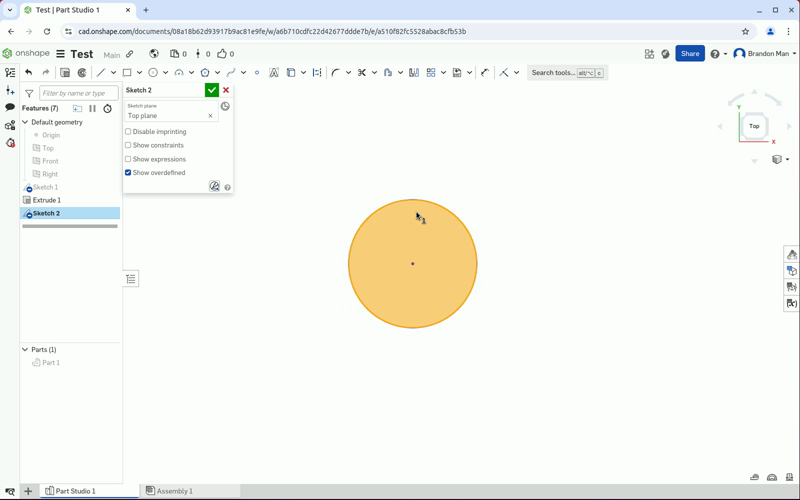
scroll(-6)
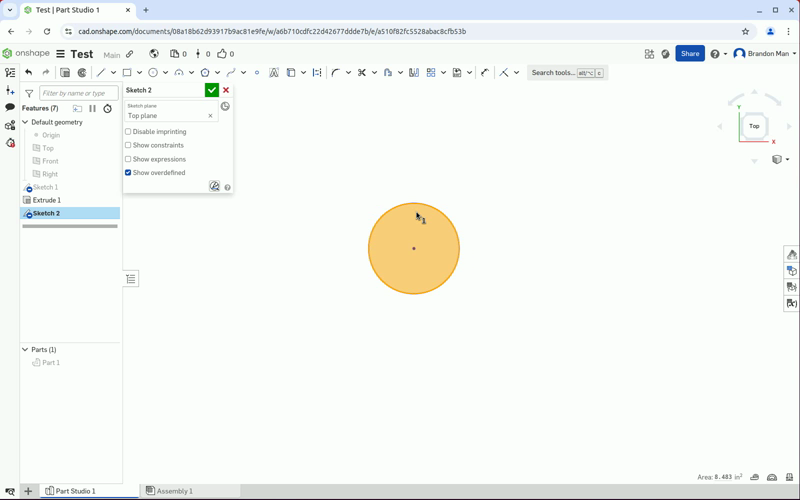
scroll(-6)
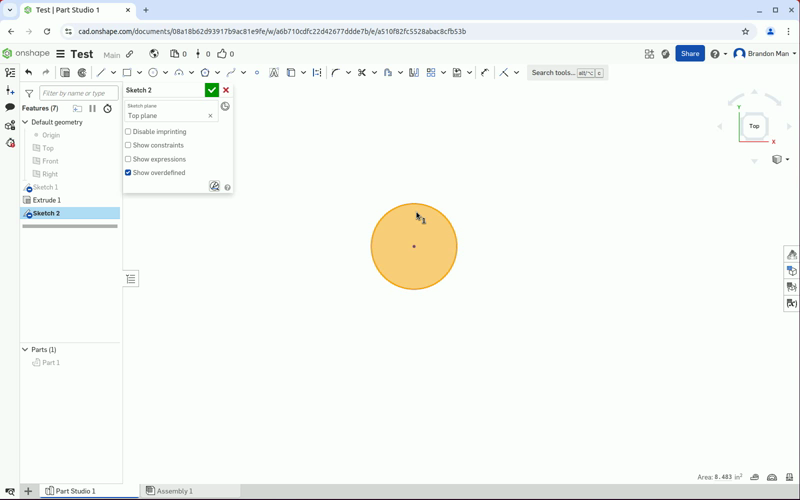
scroll(-6)
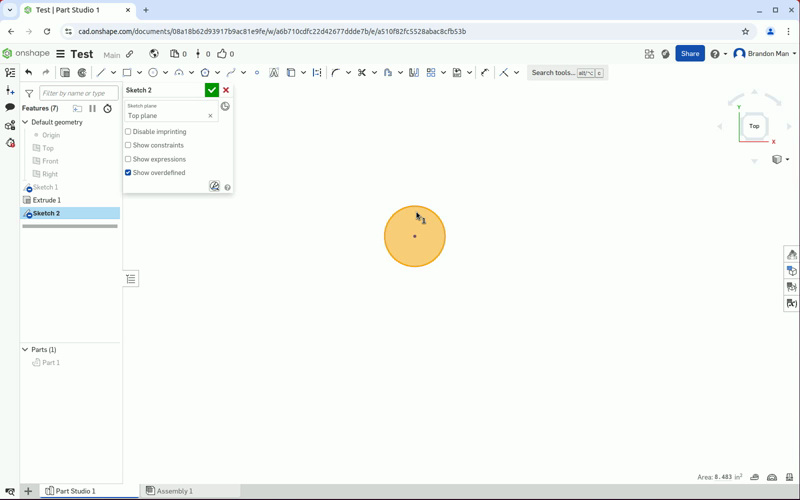
scroll(-6)
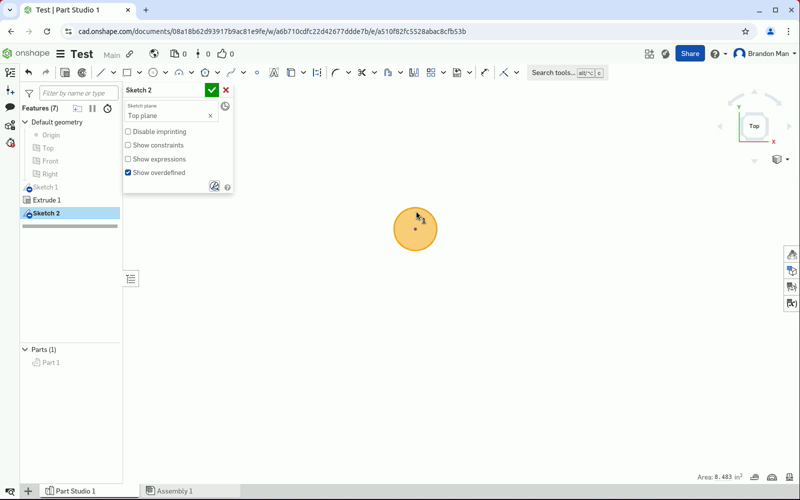
scroll(-6)
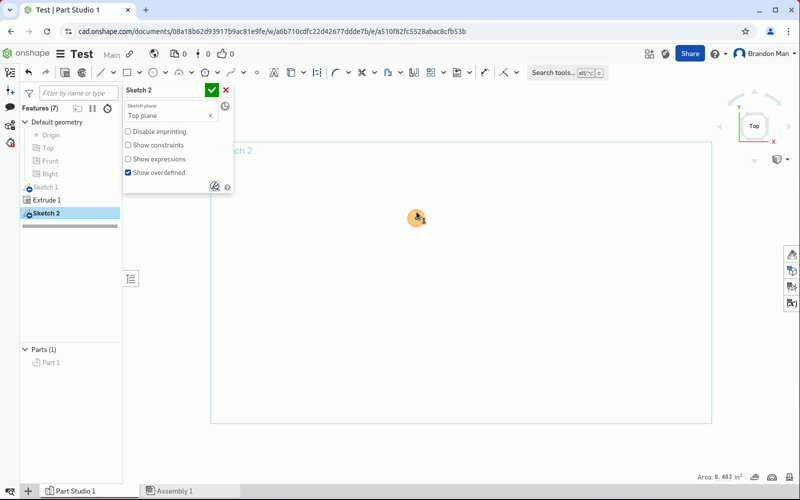
mouse_move(73, 352)
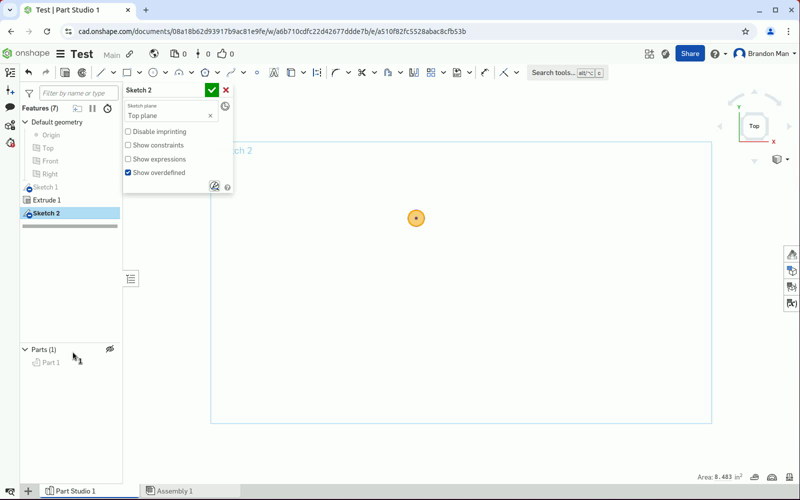
key(shift+y)
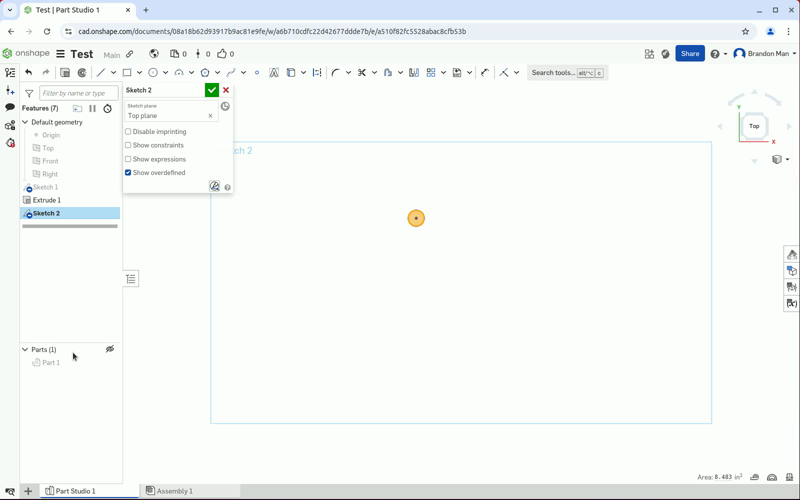
key(shift+e)
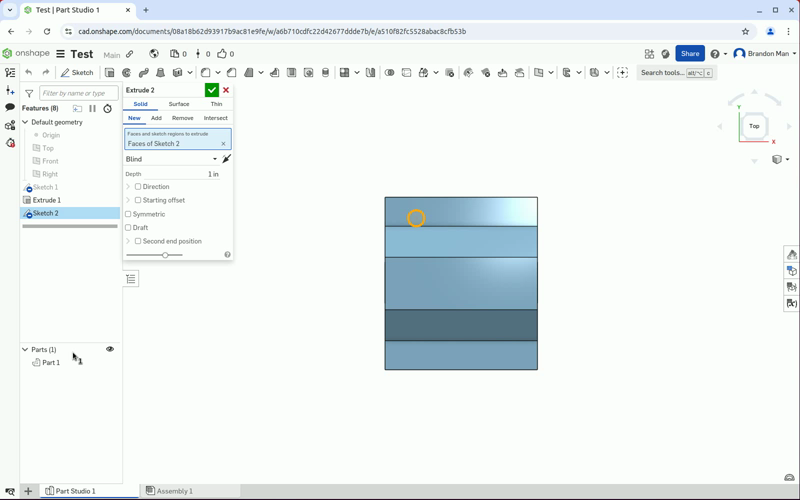
mouse_move(143, 106)
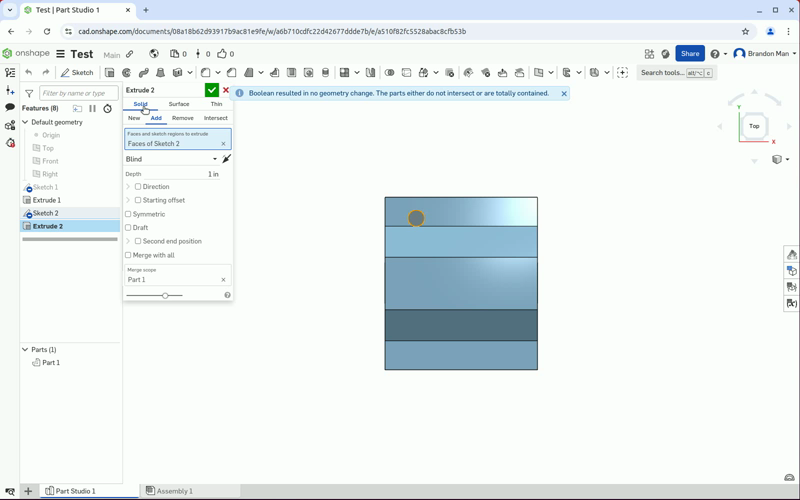
click(143, 106)
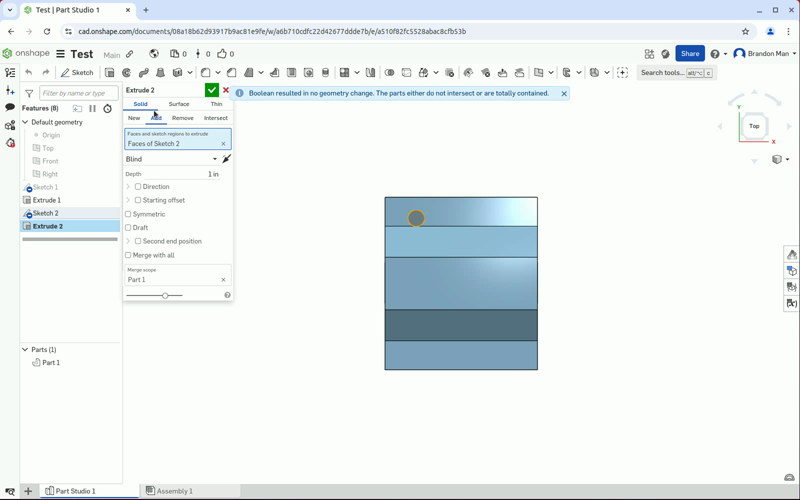
mouse_move(186, 120)
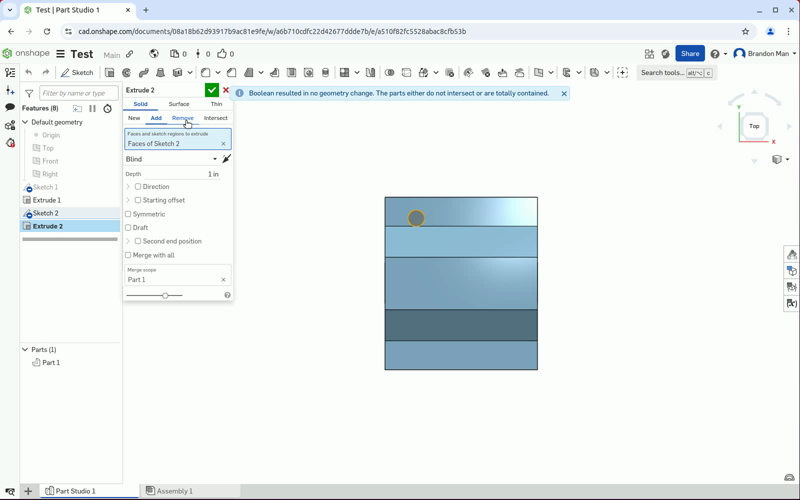
click(186, 120)
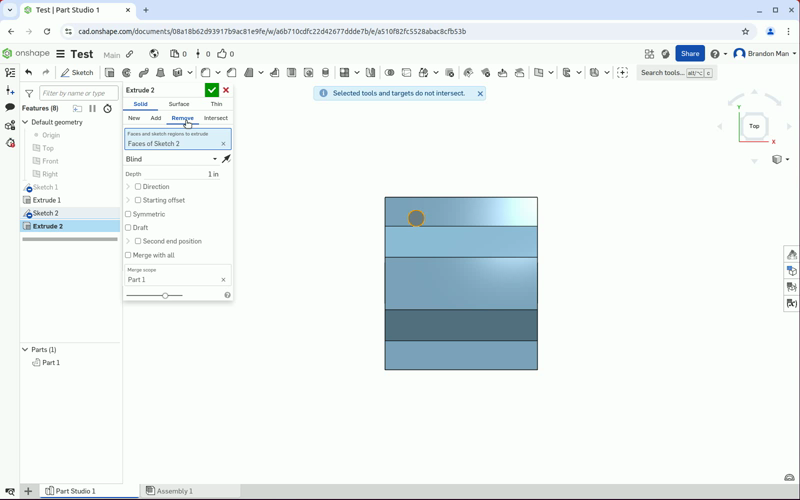
key(tab, 4)
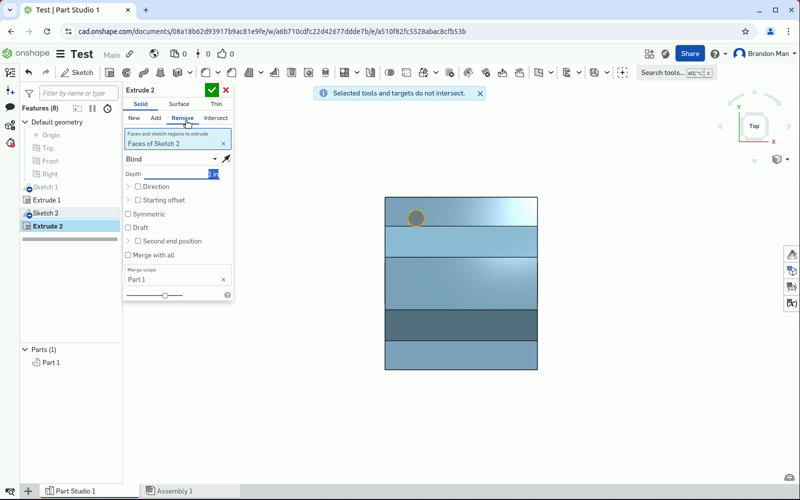
text(-26.237)
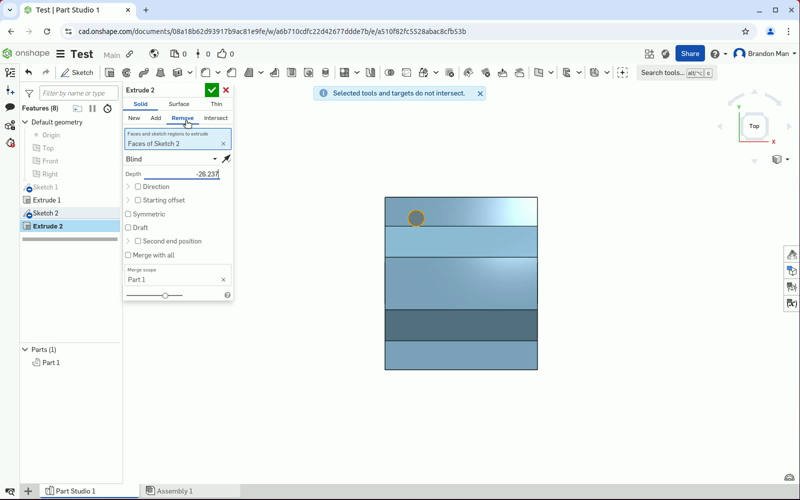
key(tab, 6)
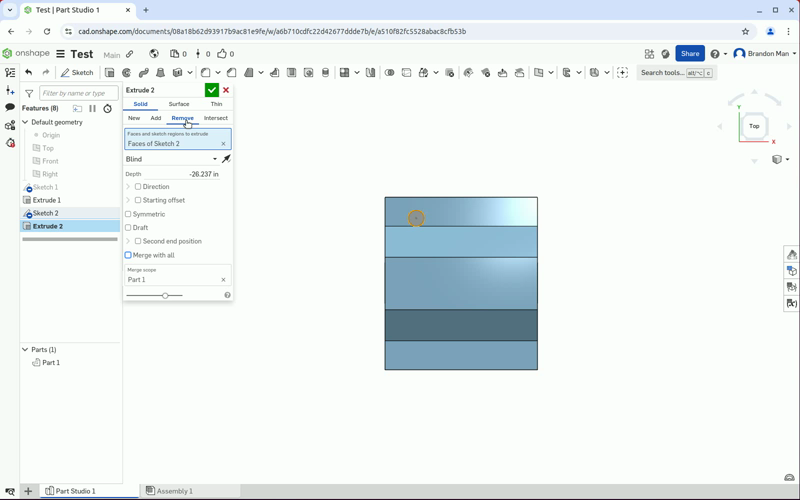
key(space)
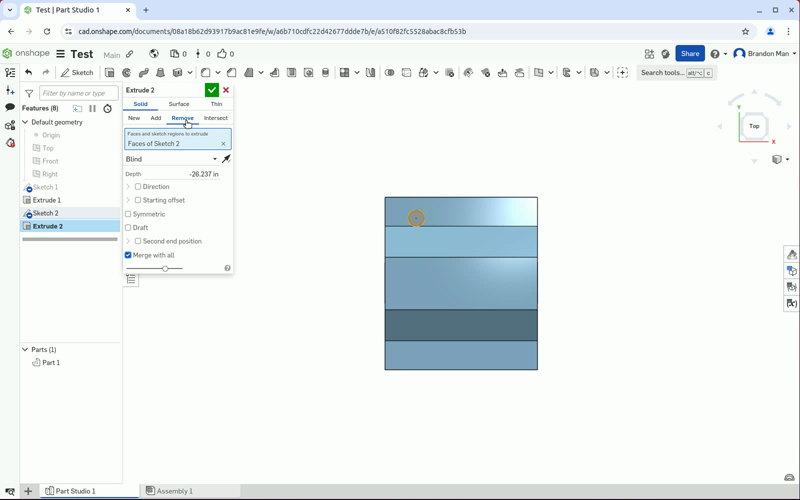
key(enter)
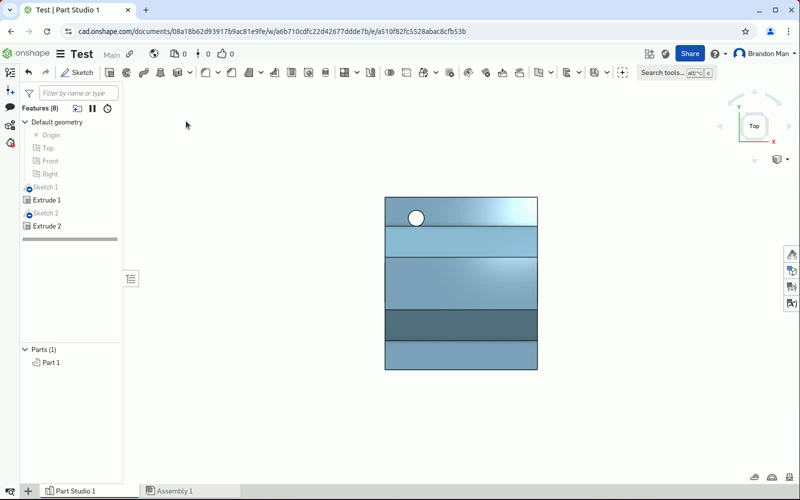
key(shift+h)
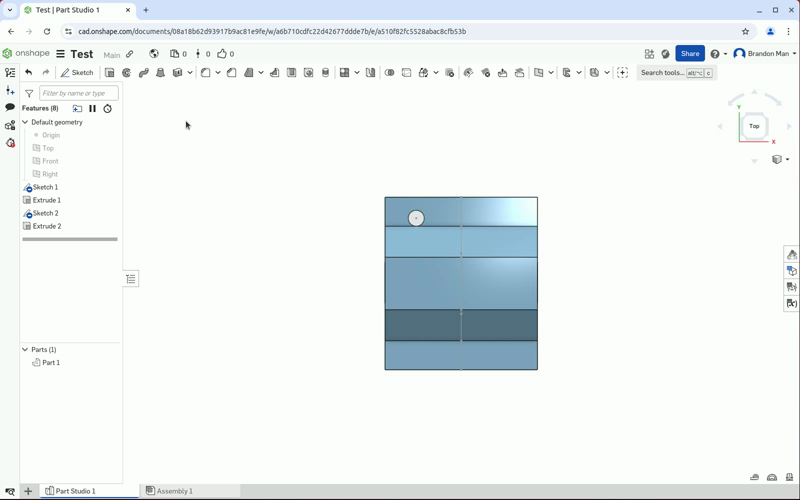
key(shift+h)
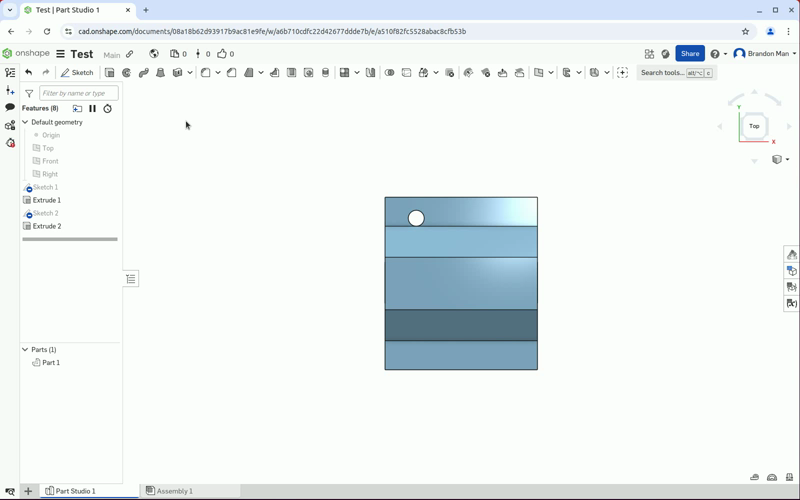
mouse_move(73, 189)
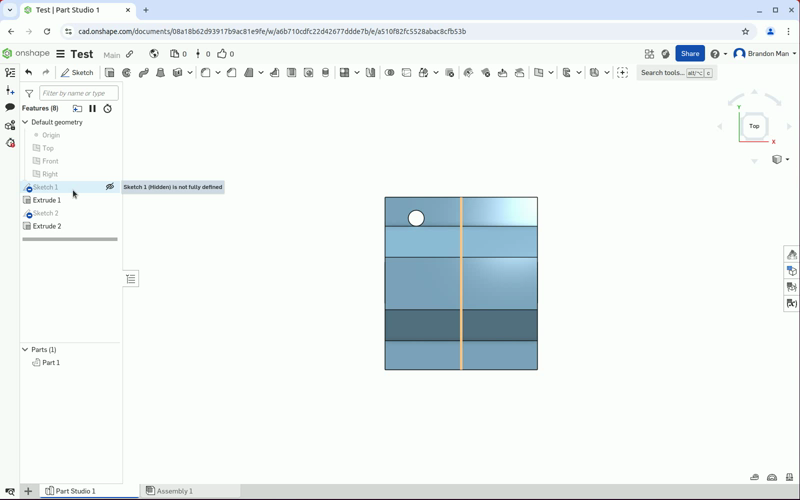
click(73, 189)
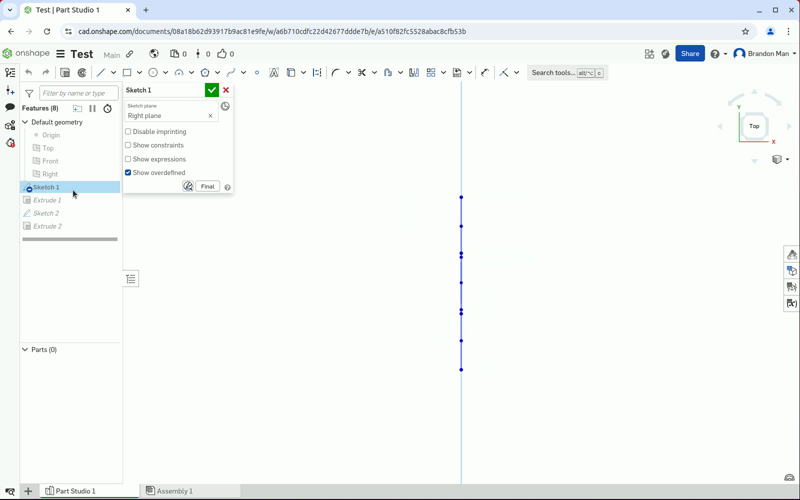
mouse_move(229, 92)
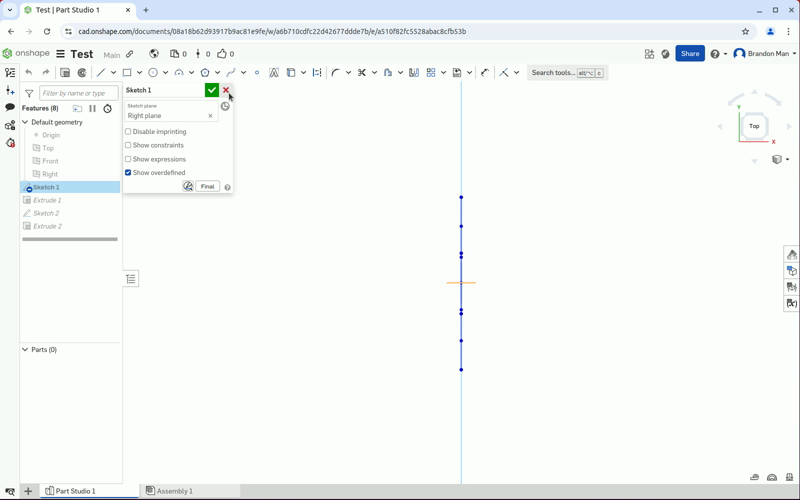
click(229, 92)
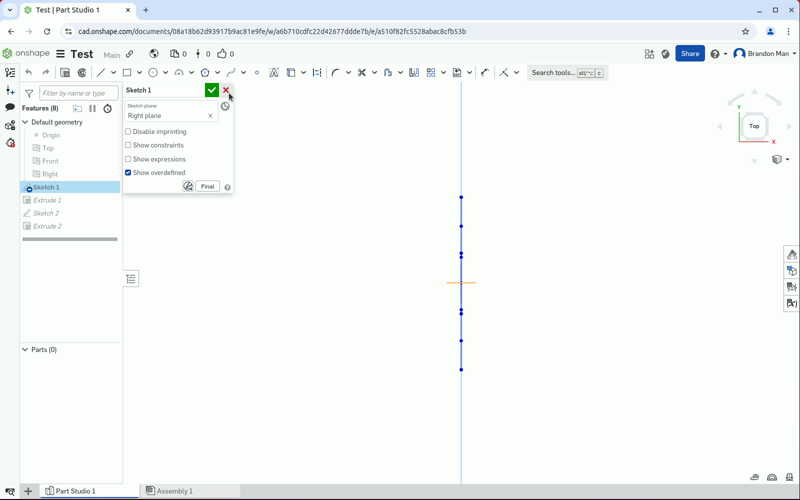
key(shift+s)
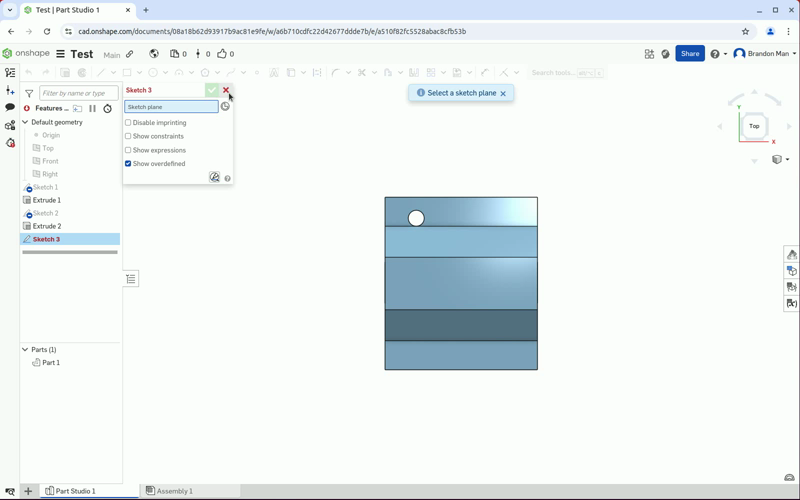
mouse_move(73, 150)
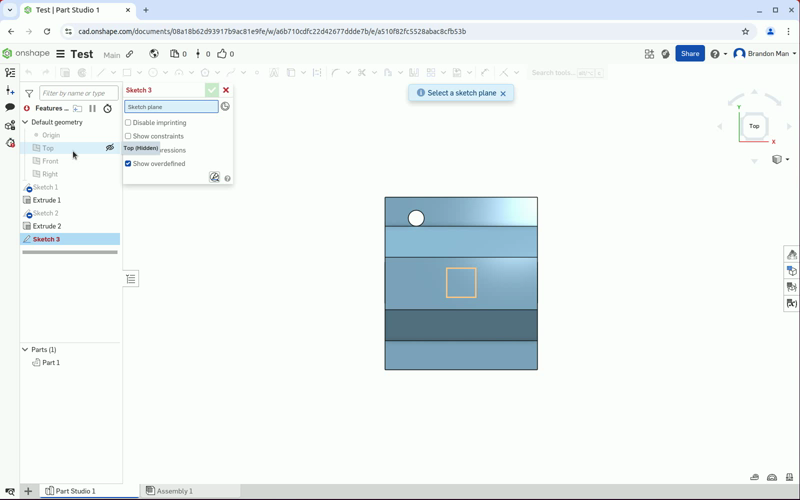
click(73, 150)
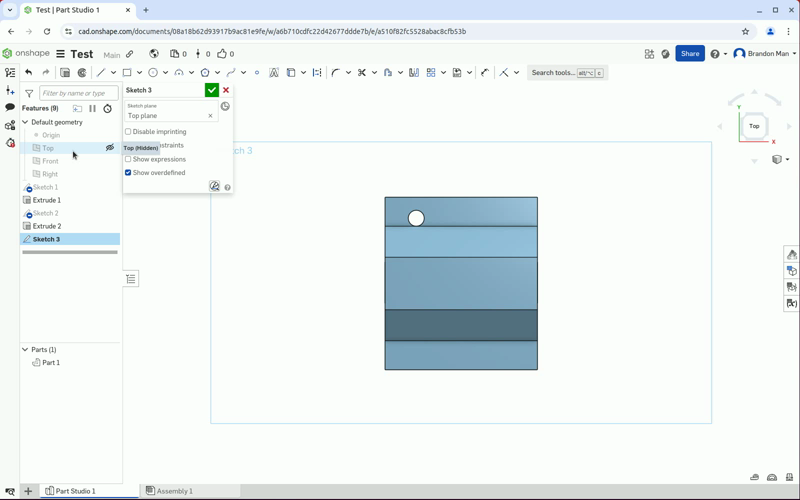
mouse_move(73, 352)
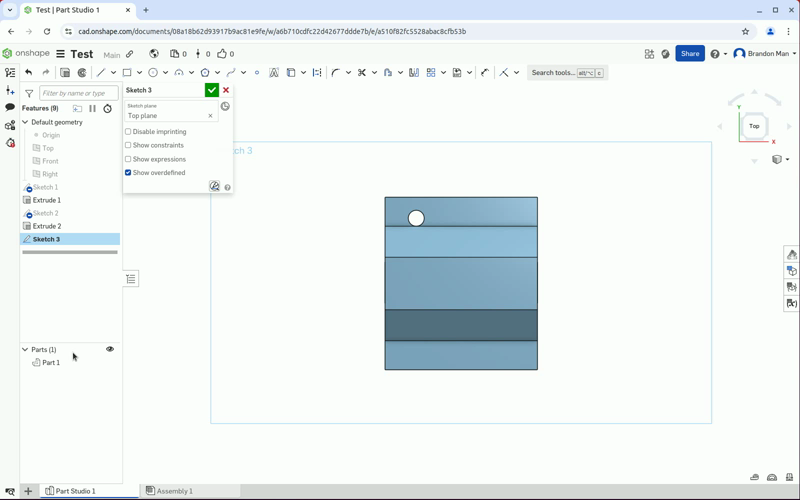
key(y)
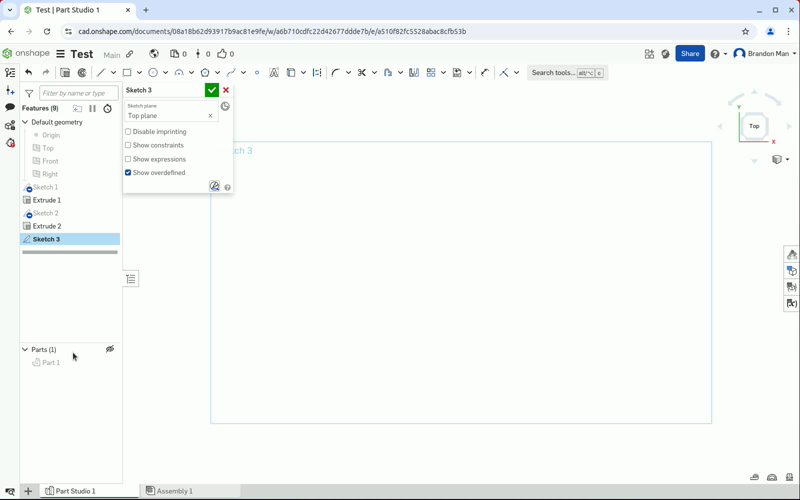
key(c)
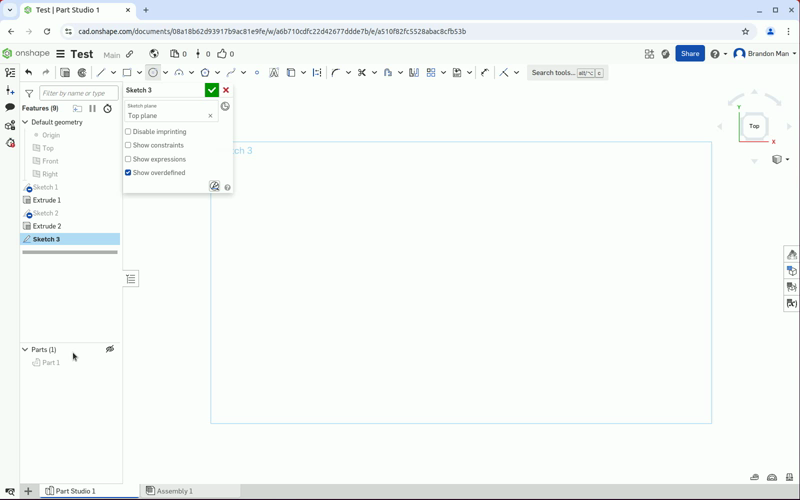
key_down(shift)
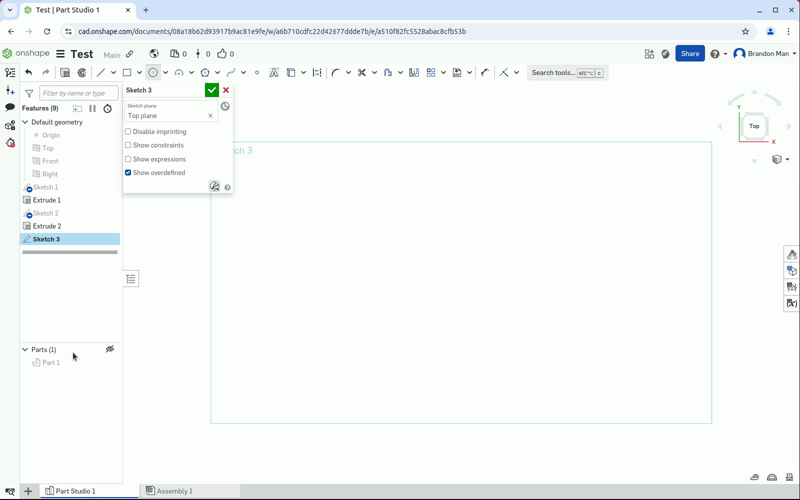
mouse_move(416, 347)
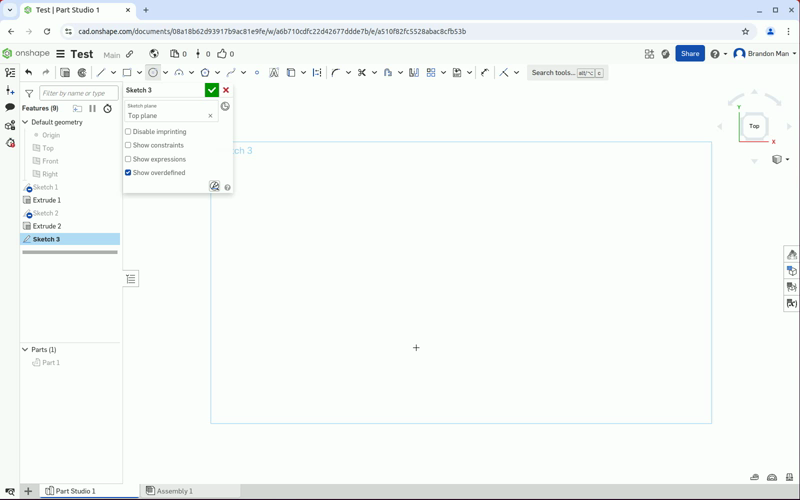
click(416, 347)
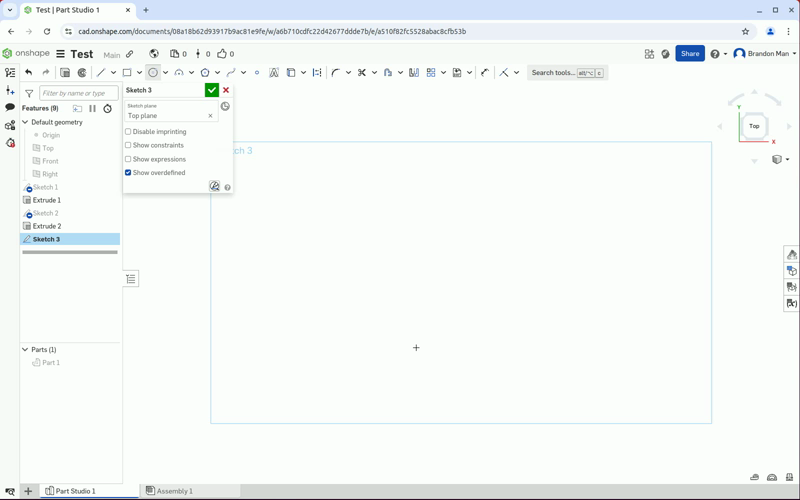
key_up(shift)
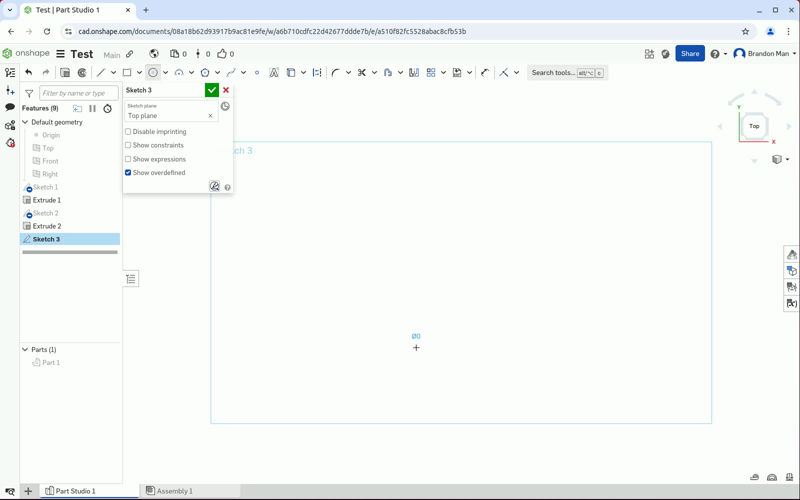
mouse_move(424, 347)
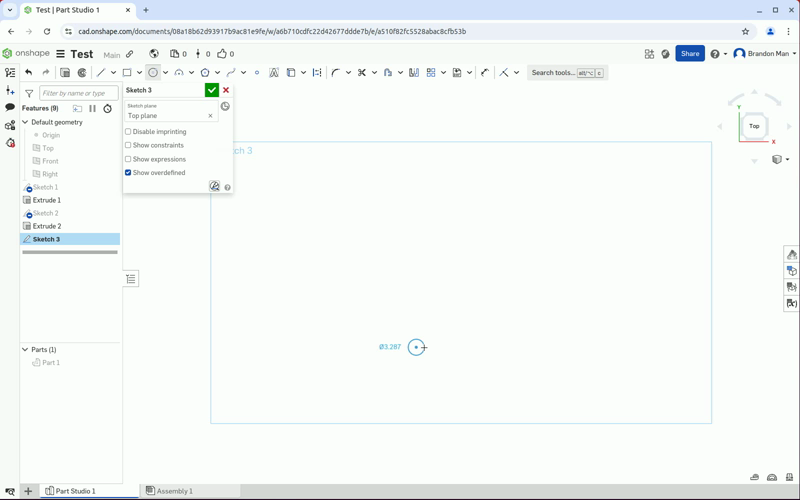
click(424, 347)
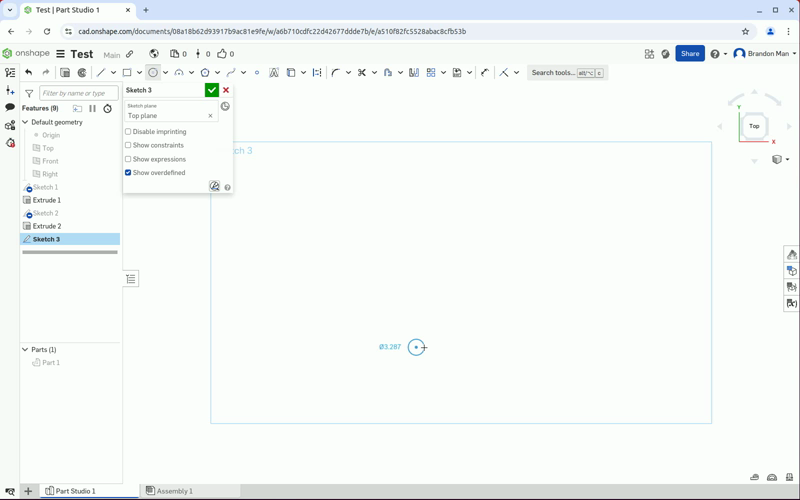
key(esc)
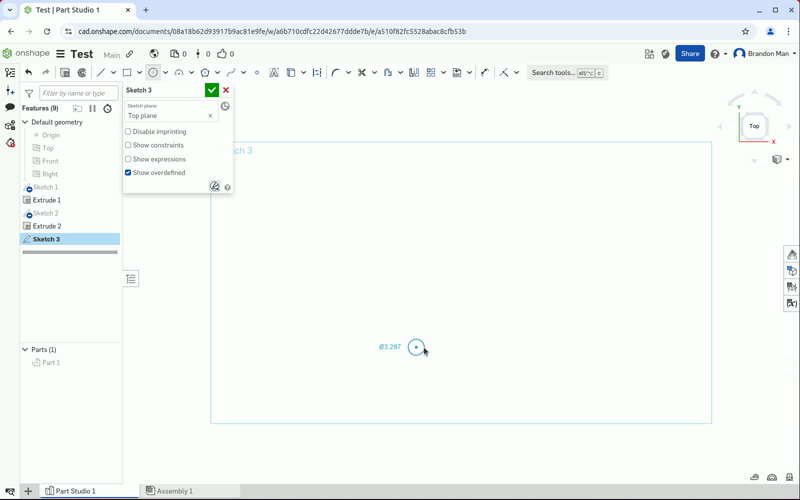
mouse_move(413, 348)
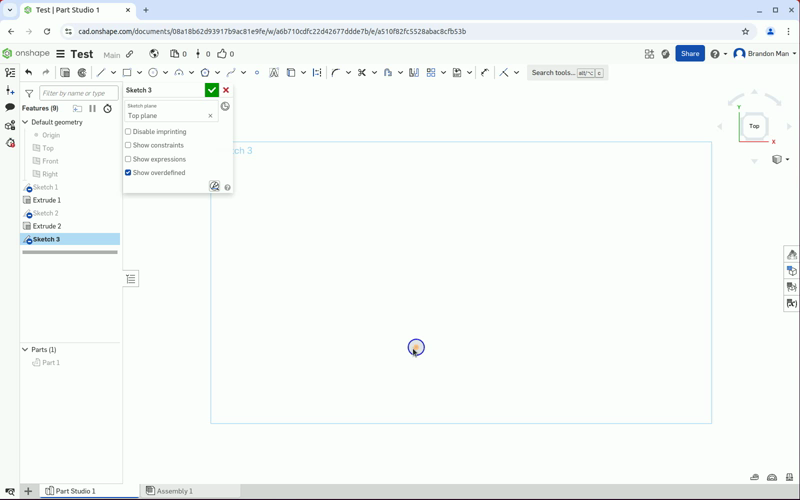
scroll(6)
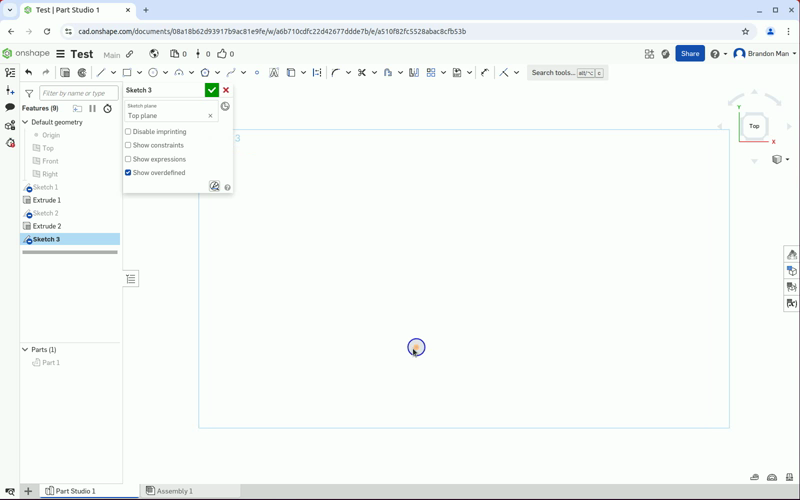
scroll(6)
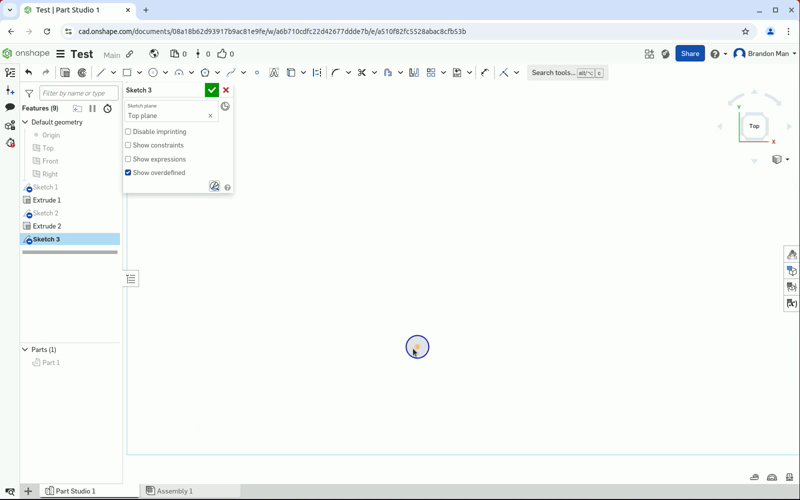
scroll(6)
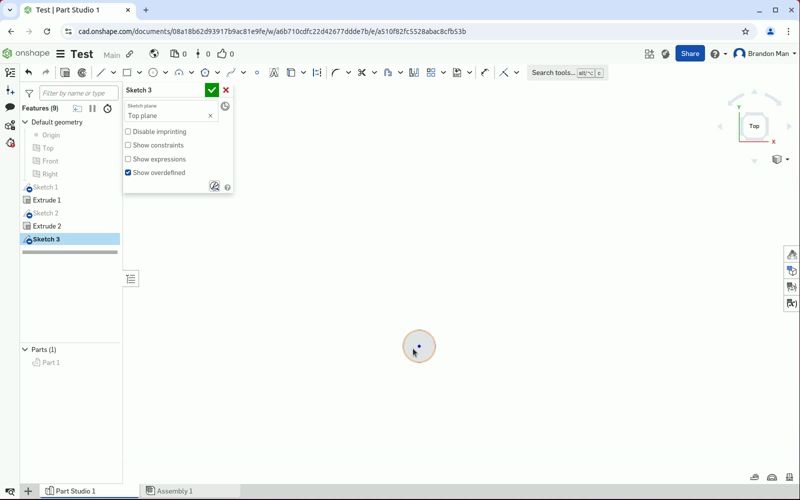
scroll(6)
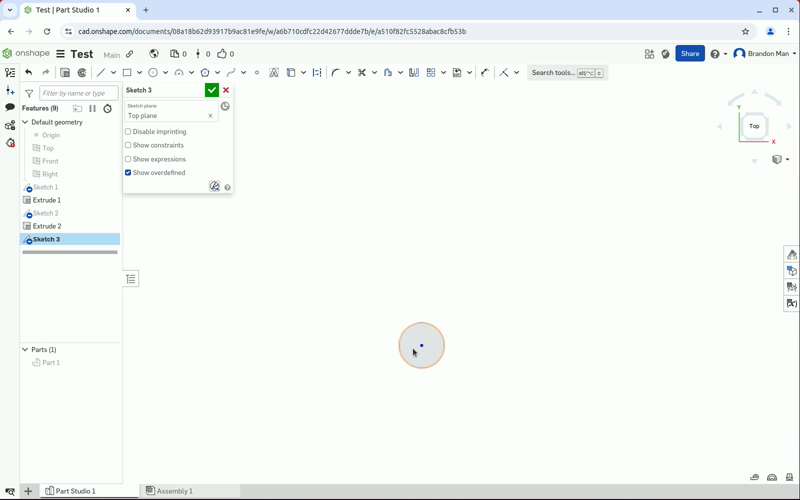
scroll(6)
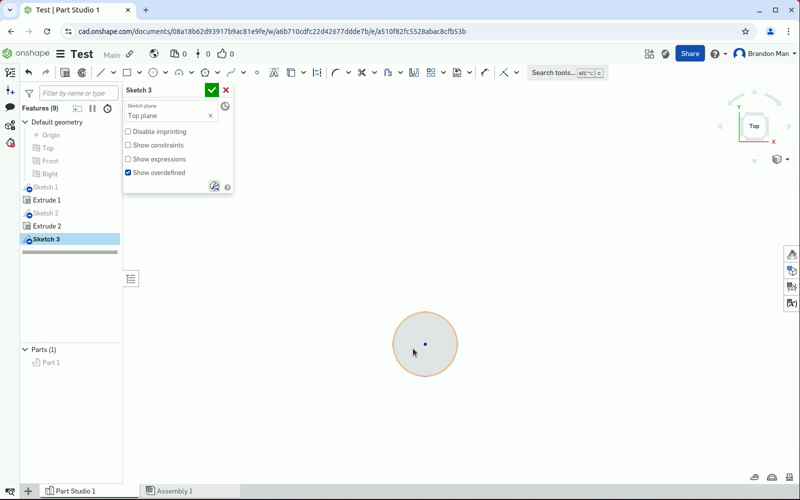
scroll(6)
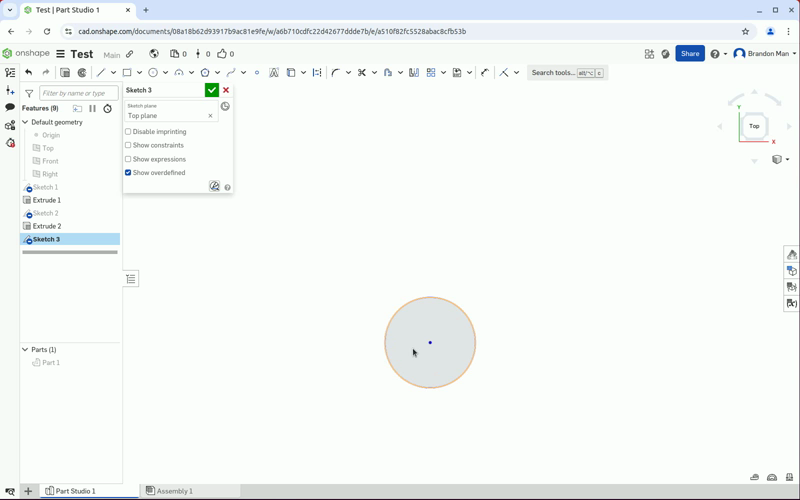
scroll(6)
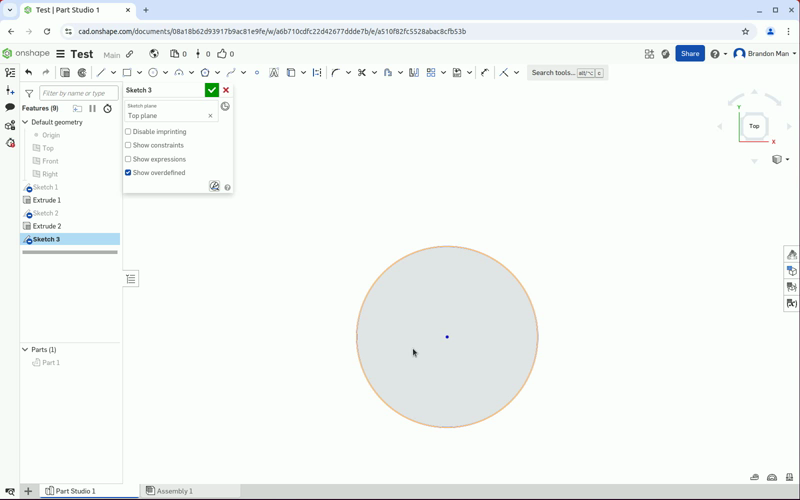
click(413, 348)
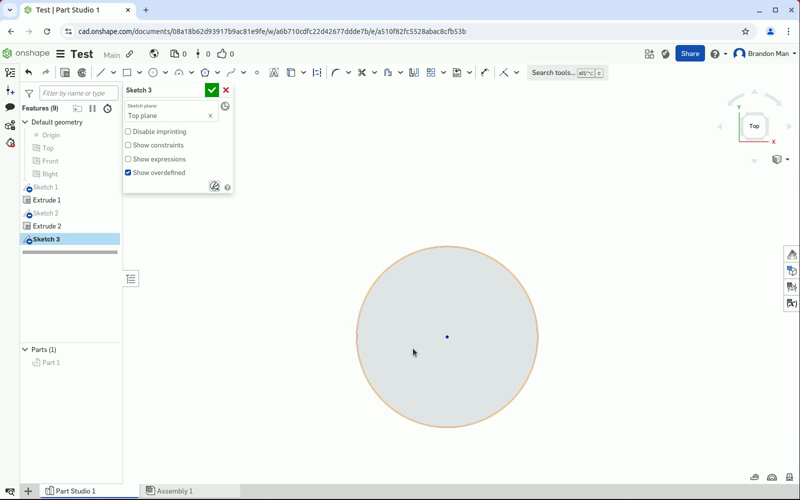
scroll(-6)
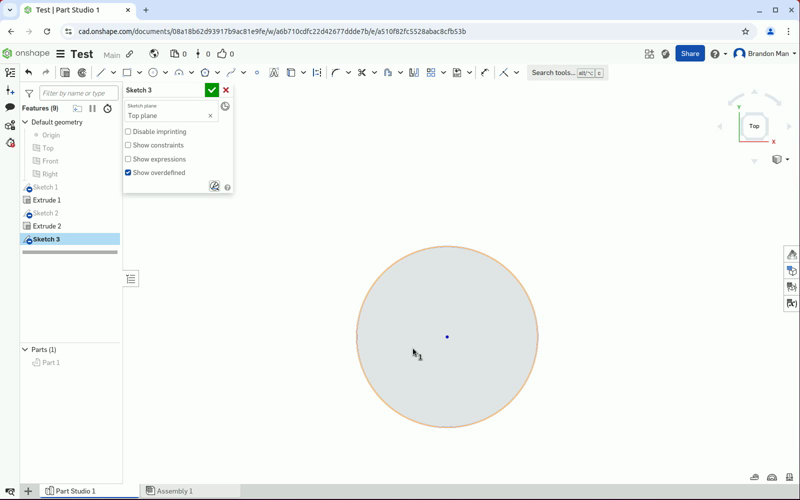
scroll(-6)
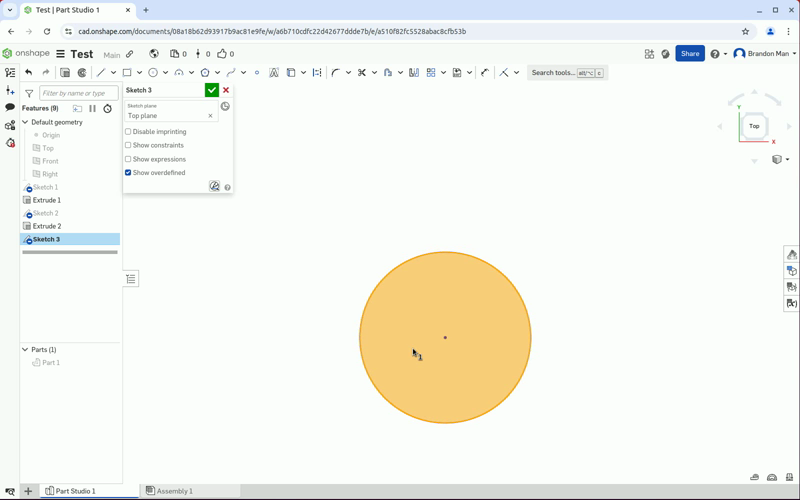
scroll(-6)
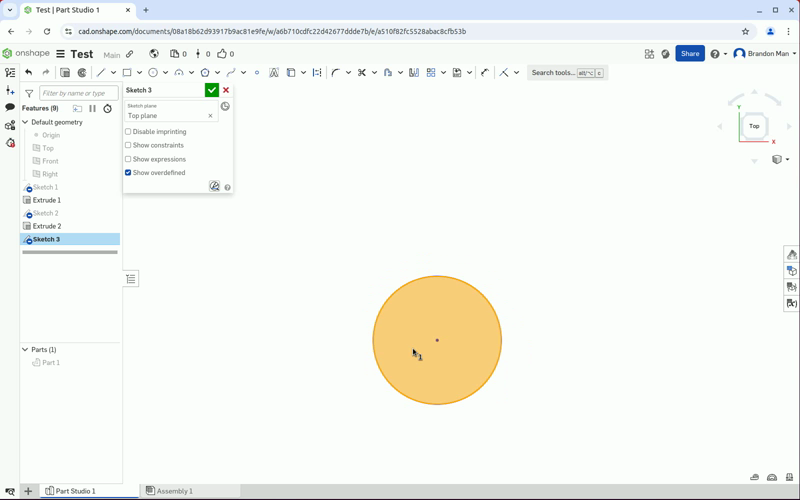
scroll(-6)
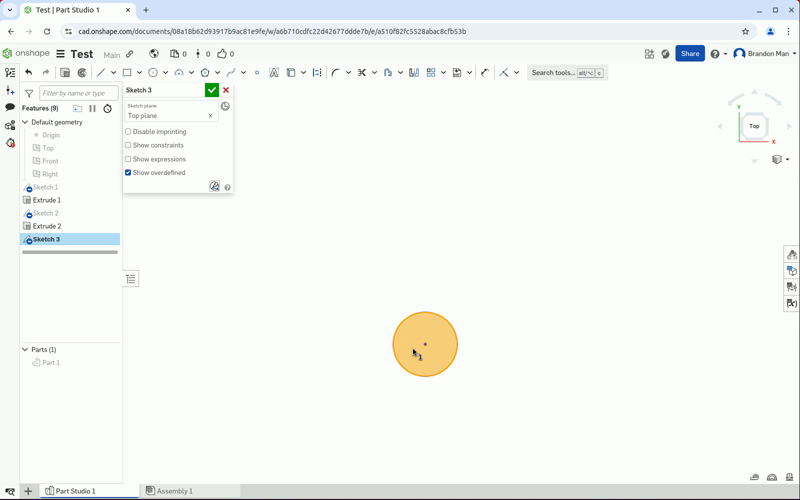
scroll(-6)
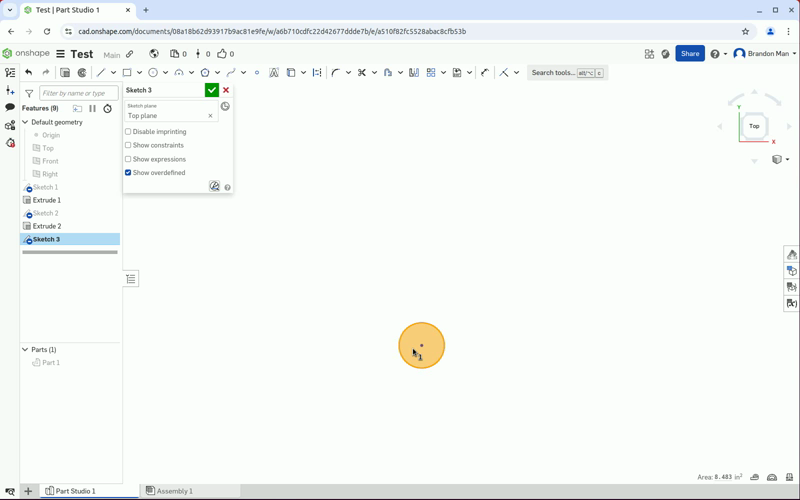
scroll(-6)
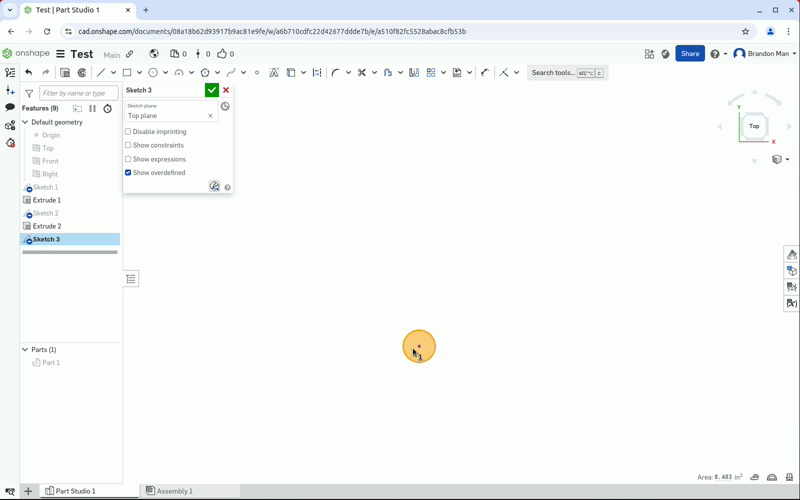
scroll(-6)
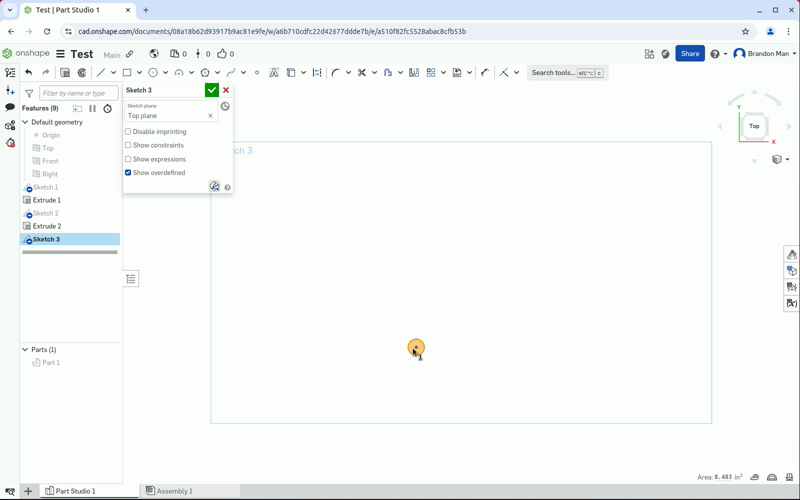
mouse_move(73, 352)
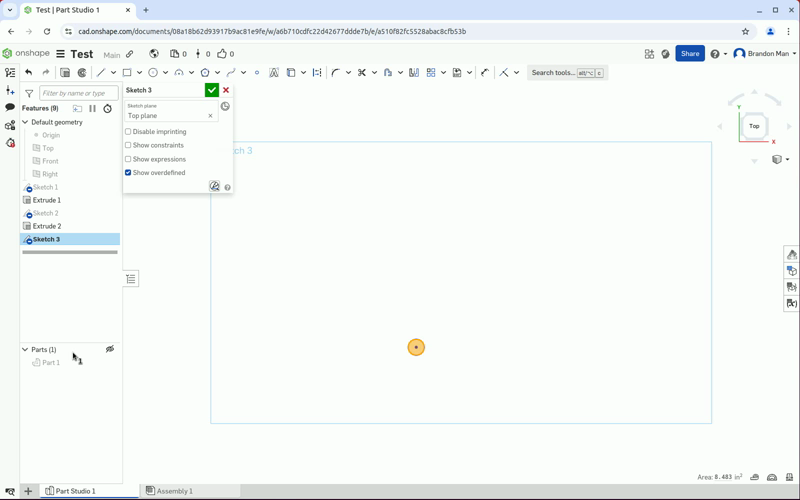
key(shift+y)
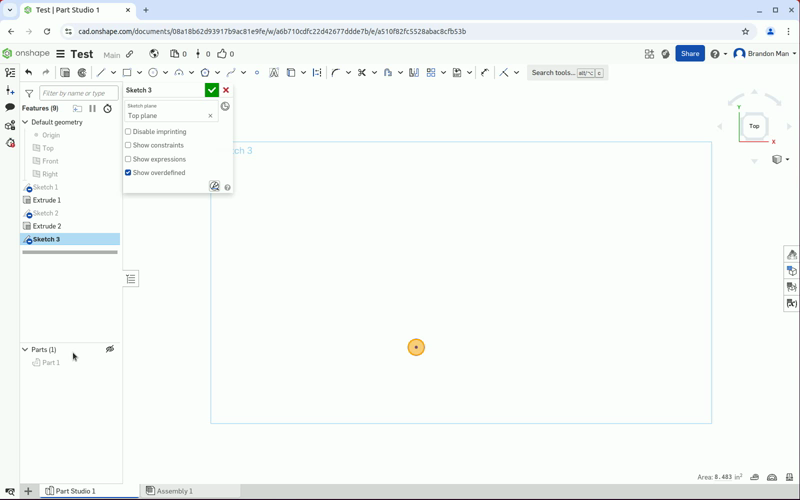
key(shift+e)
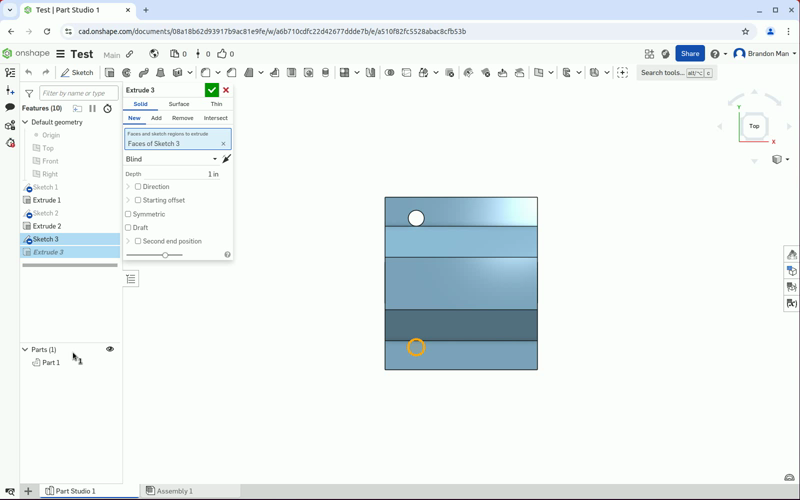
mouse_move(143, 106)
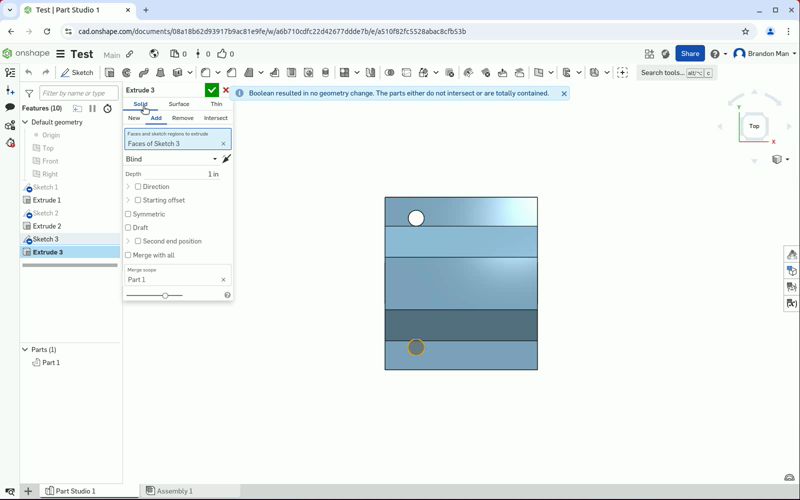
click(143, 106)
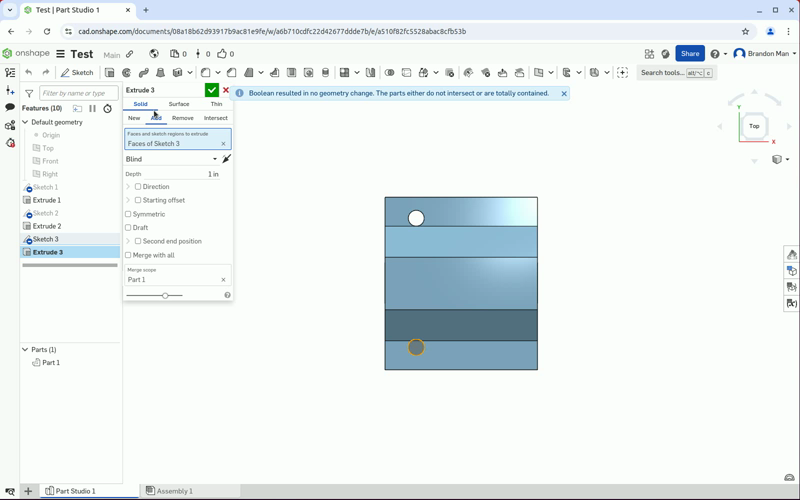
mouse_move(186, 120)
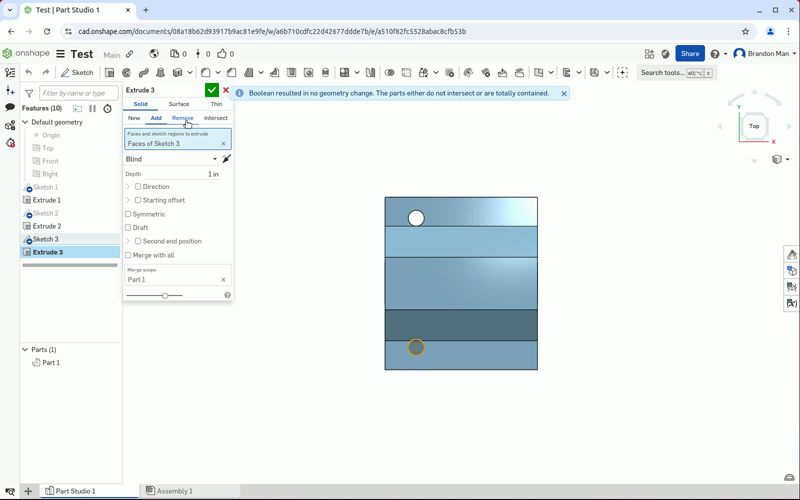
click(186, 120)
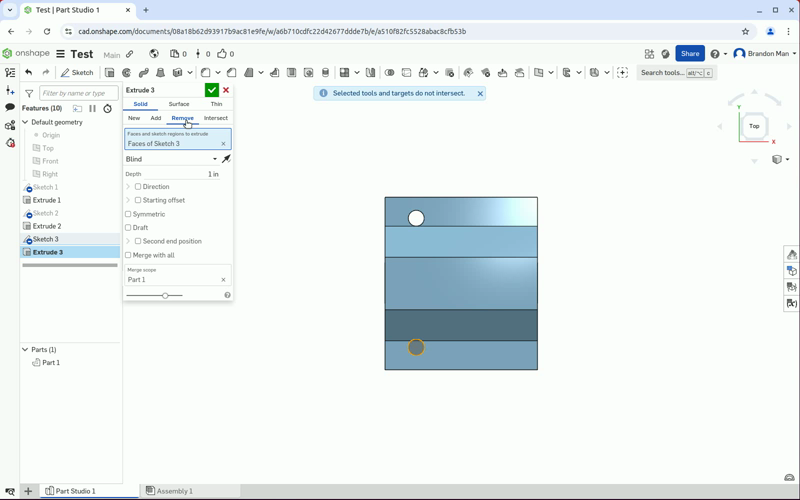
key(tab, 4)
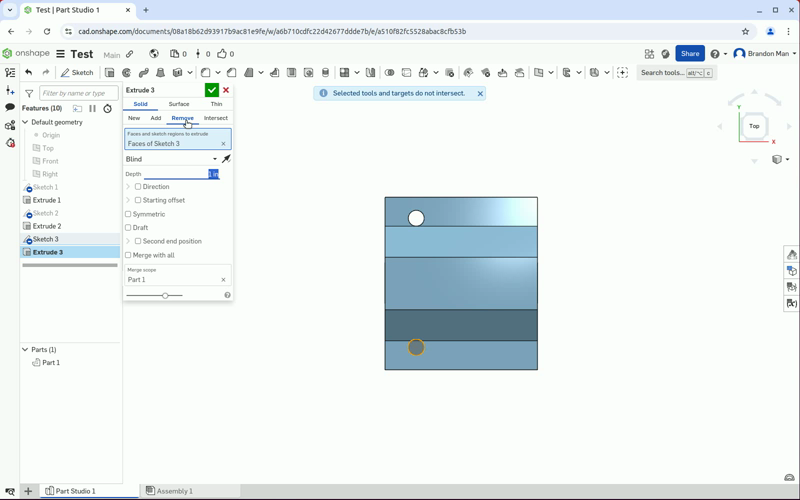
text(-26.237)
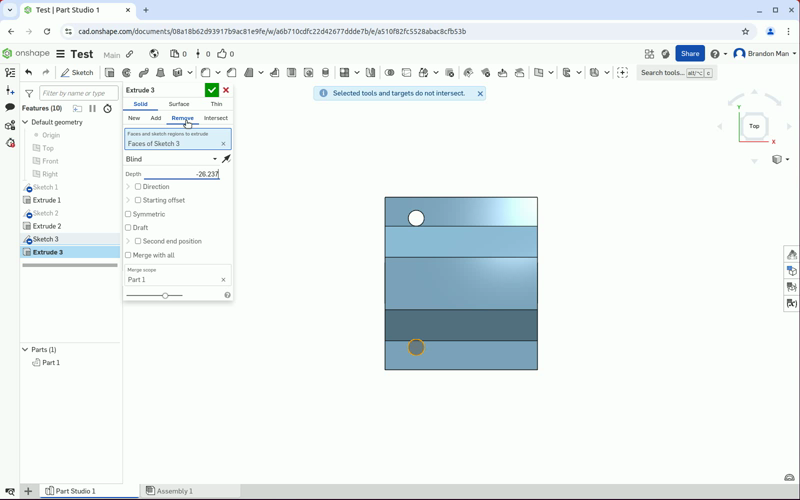
key(tab, 6)
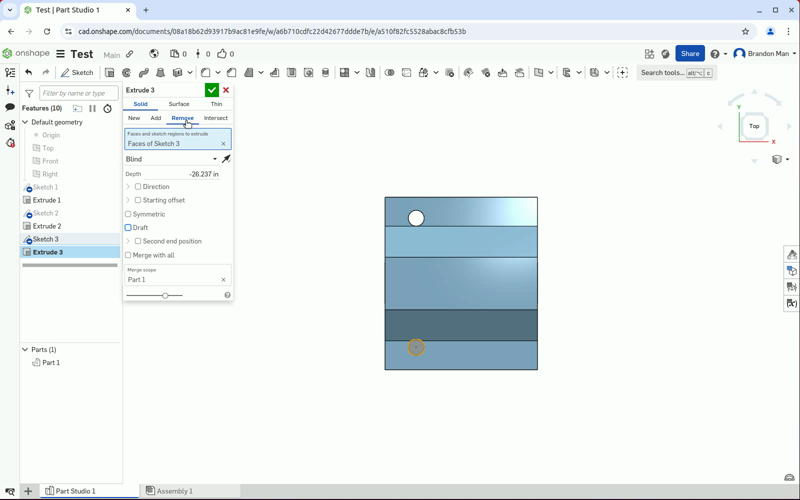
key(space)
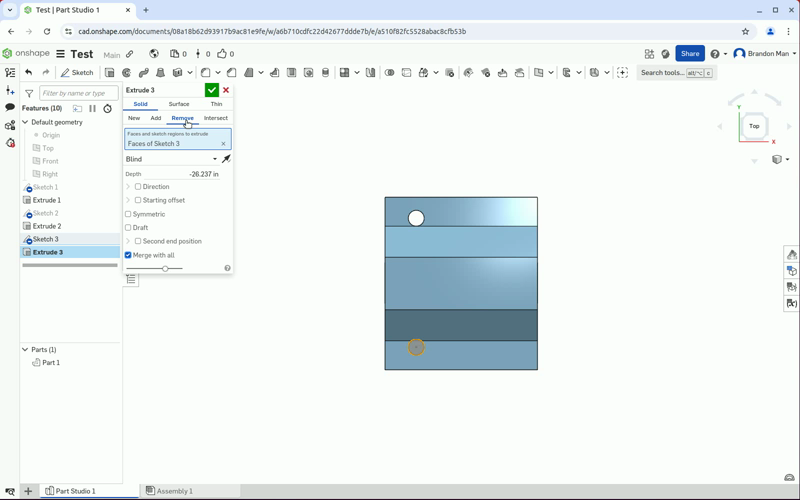
key(enter)
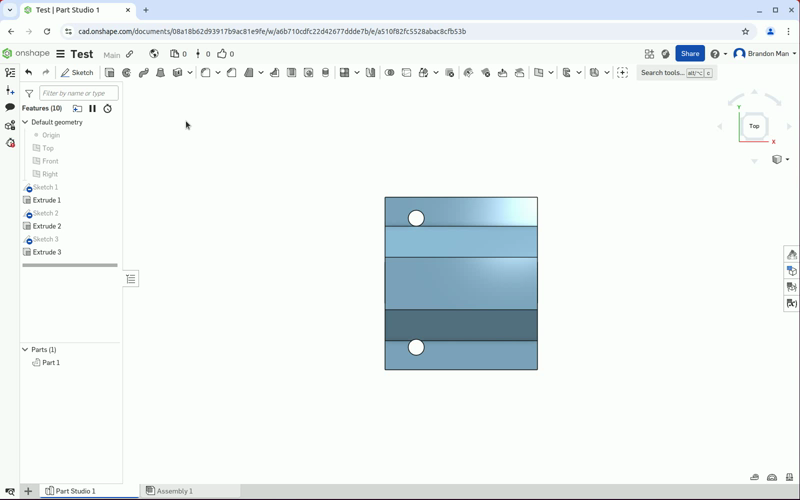
key(shift+h)
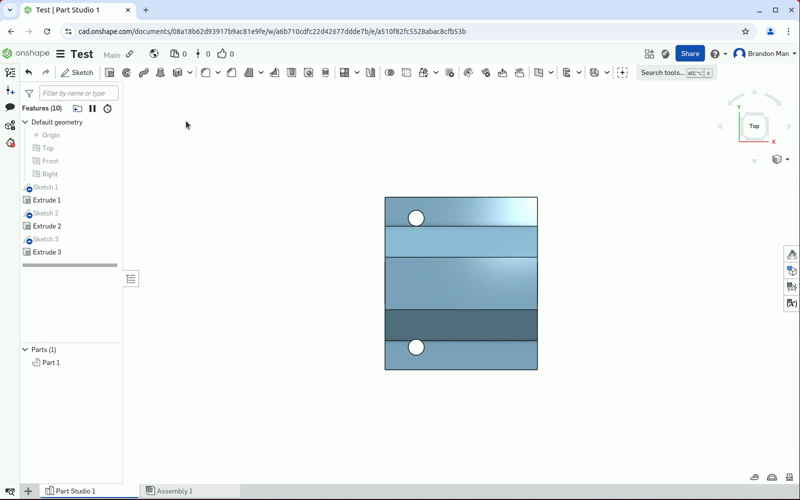
key(shift+h)
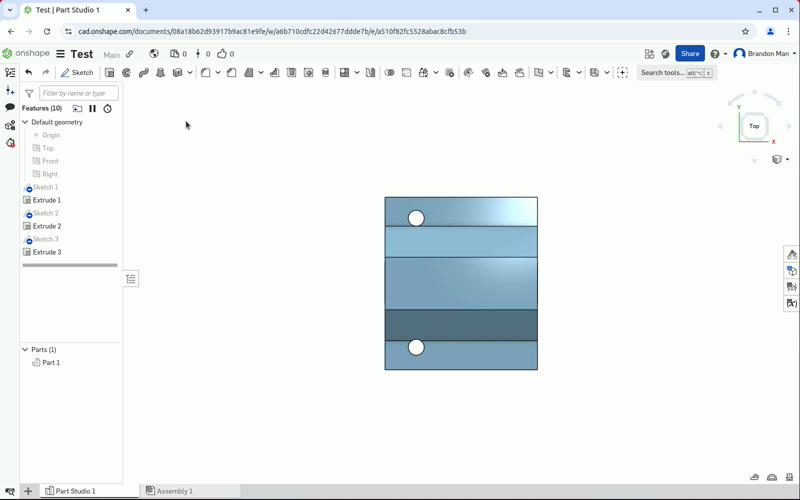
mouse_move(73, 189)
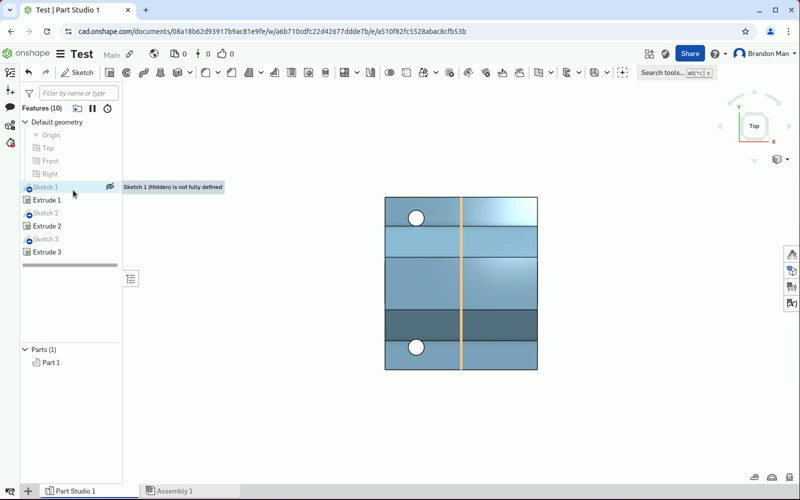
click(73, 189)
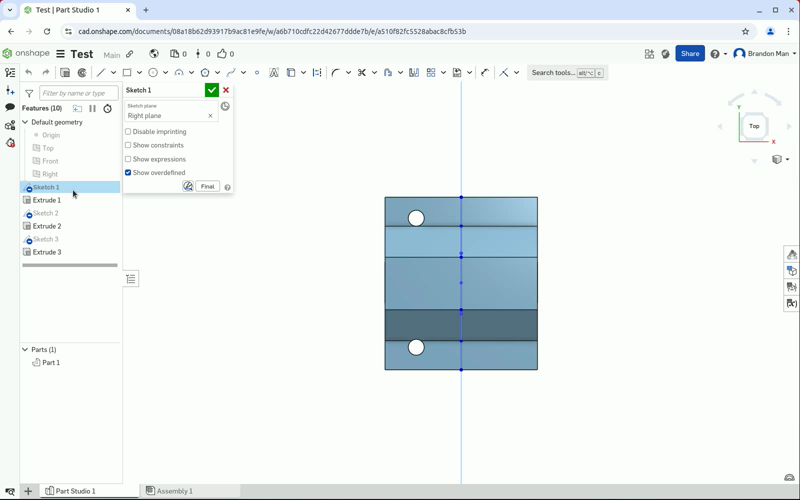
mouse_move(229, 92)
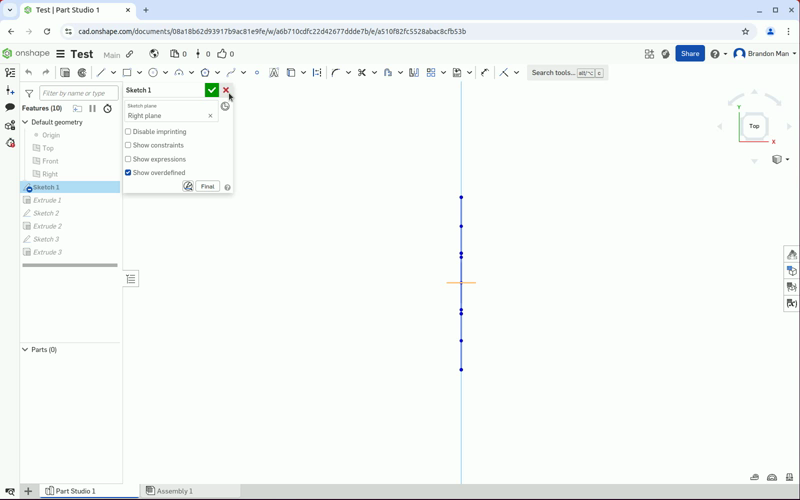
click(229, 92)
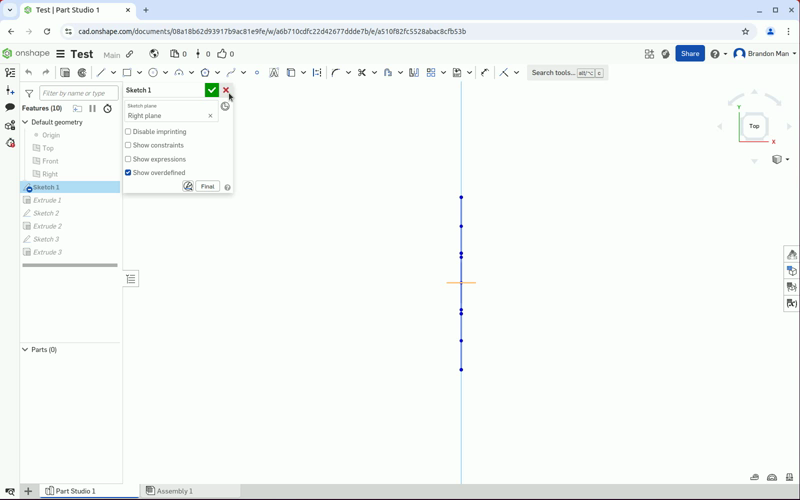
key(shift+s)
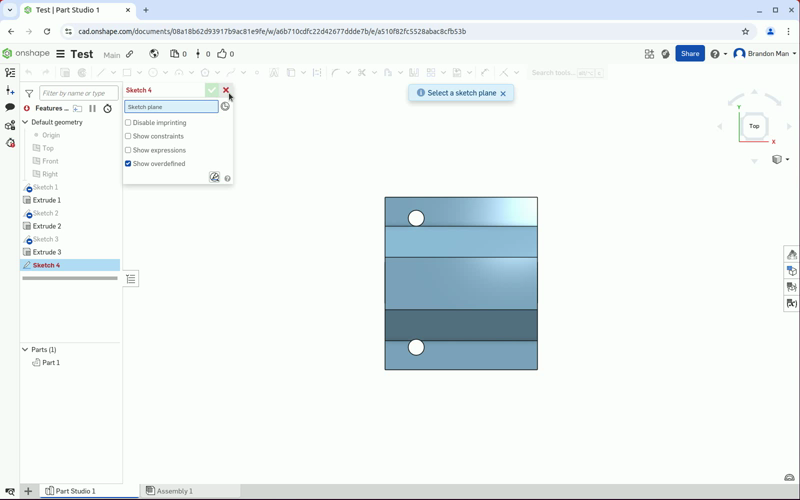
mouse_move(73, 150)
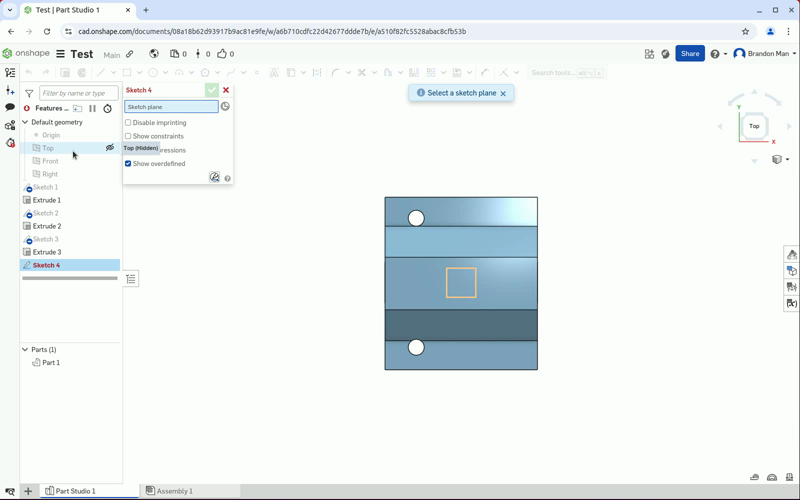
click(73, 150)
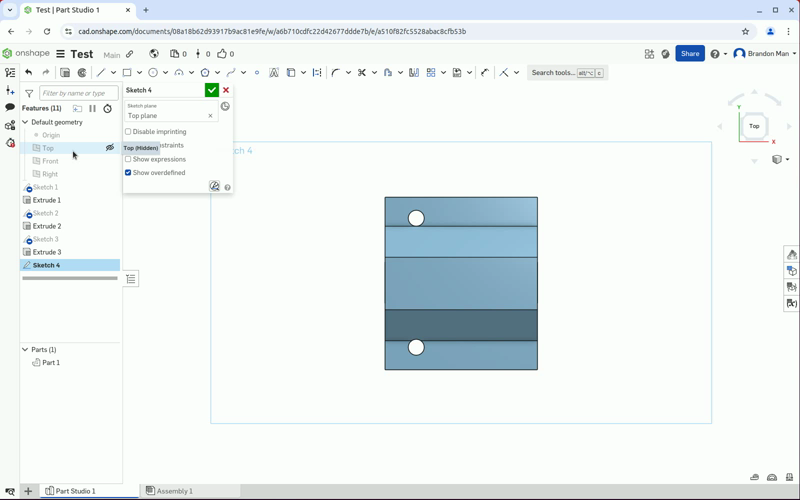
mouse_move(73, 352)
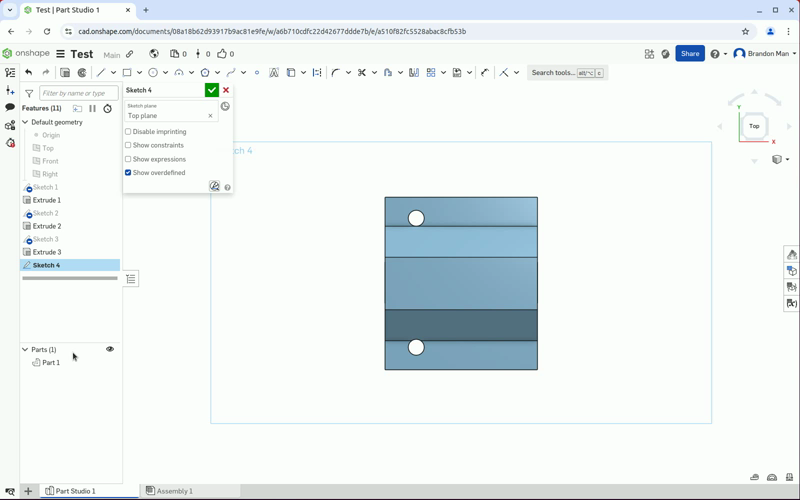
key(y)
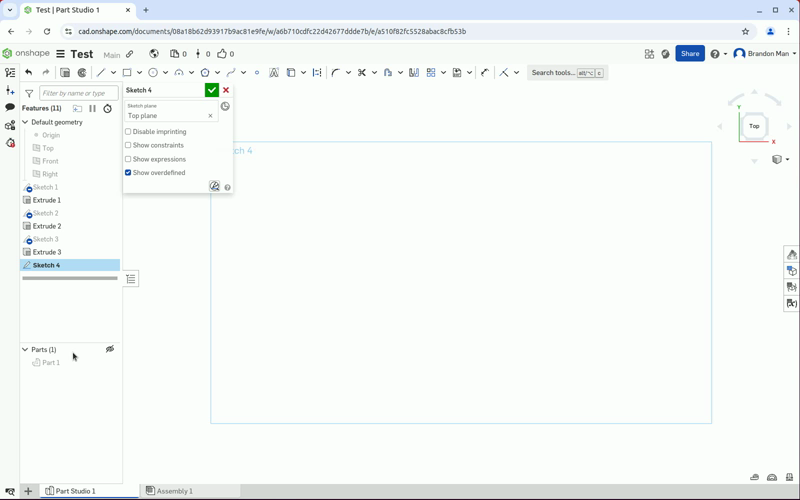
key(c)
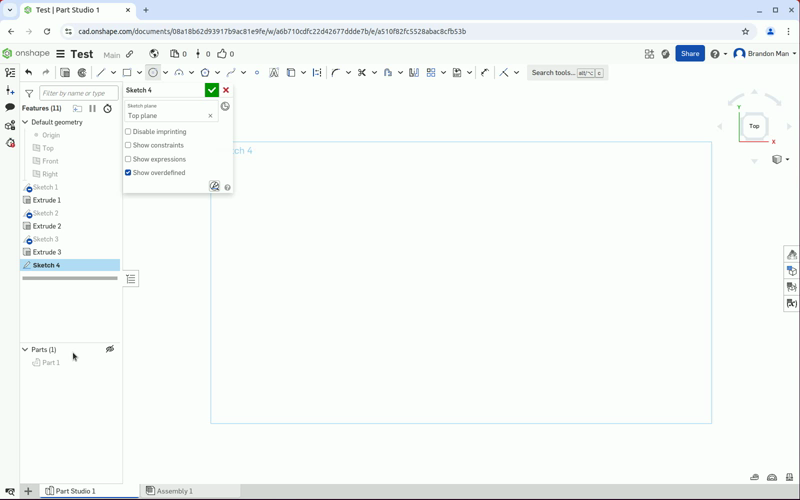
key_down(shift)
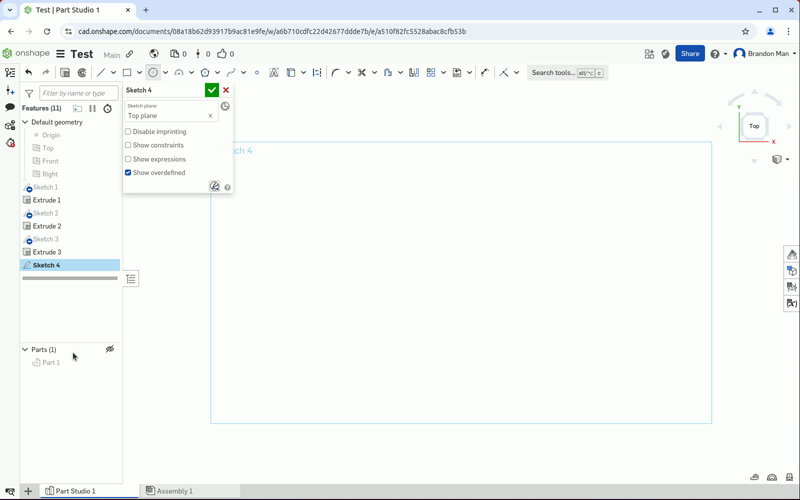
mouse_move(505, 347)
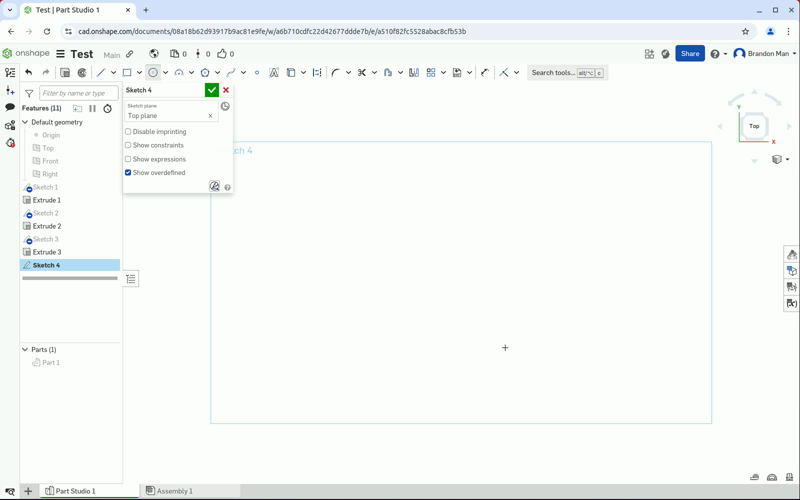
click(505, 347)
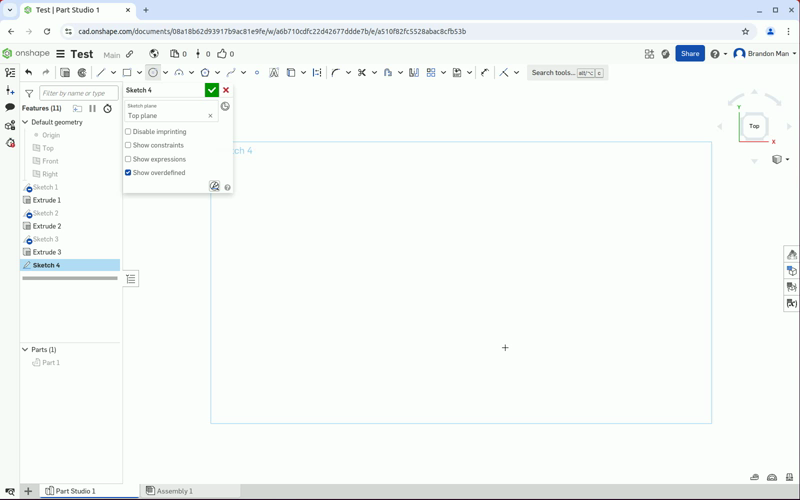
key_up(shift)
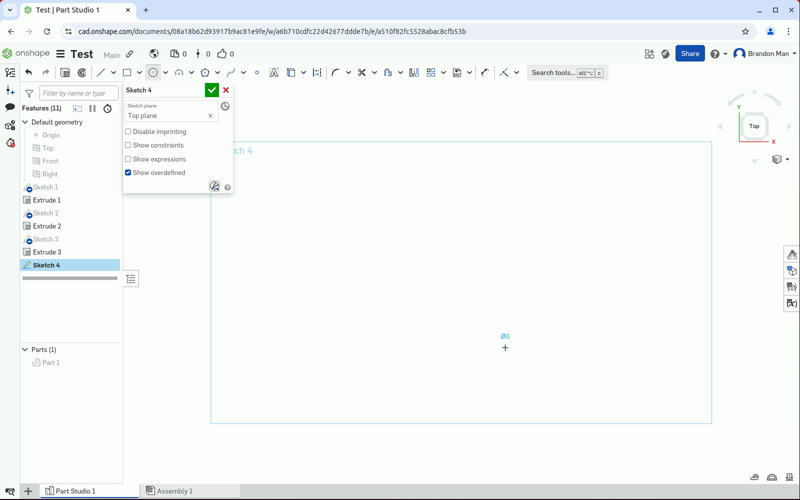
mouse_move(513, 347)
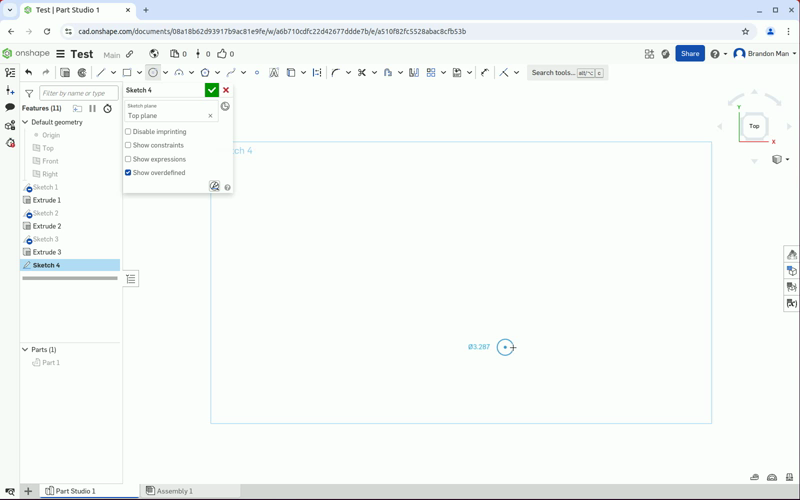
click(513, 347)
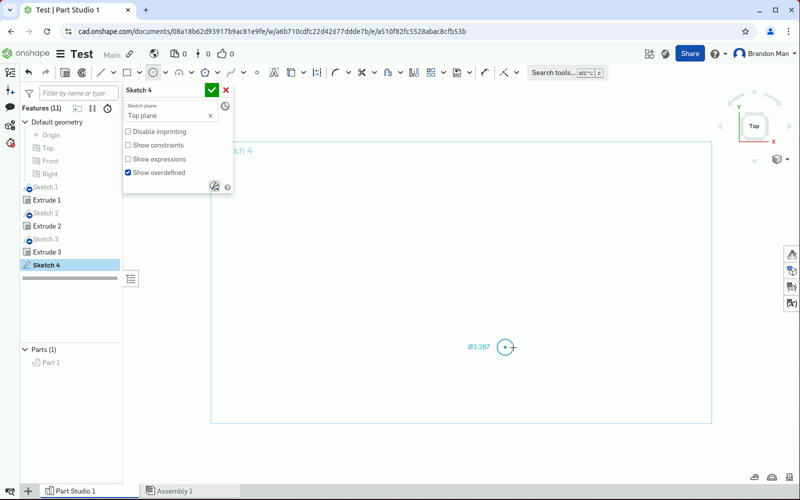
key(esc)
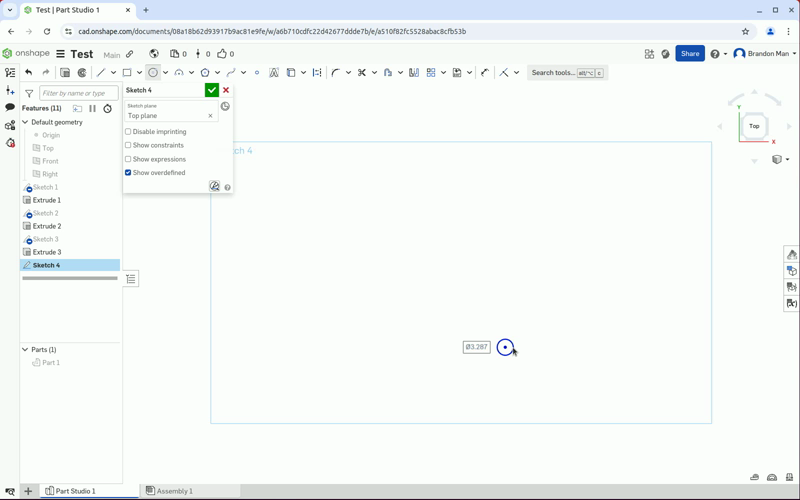
mouse_move(499, 347)
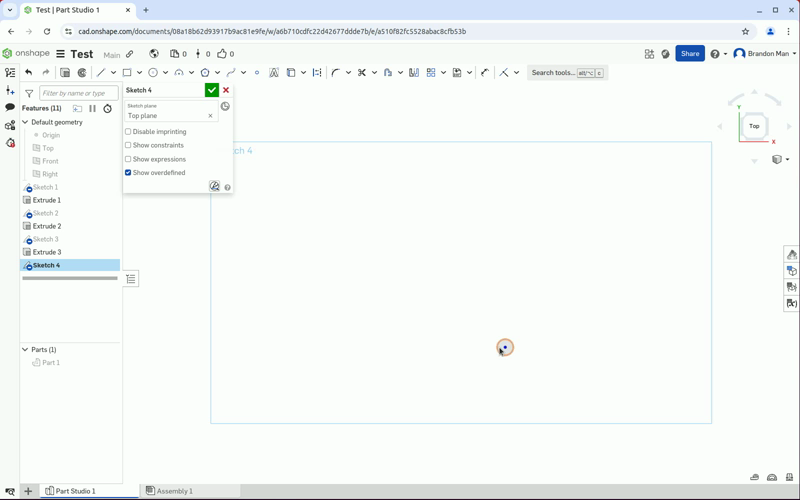
scroll(6)
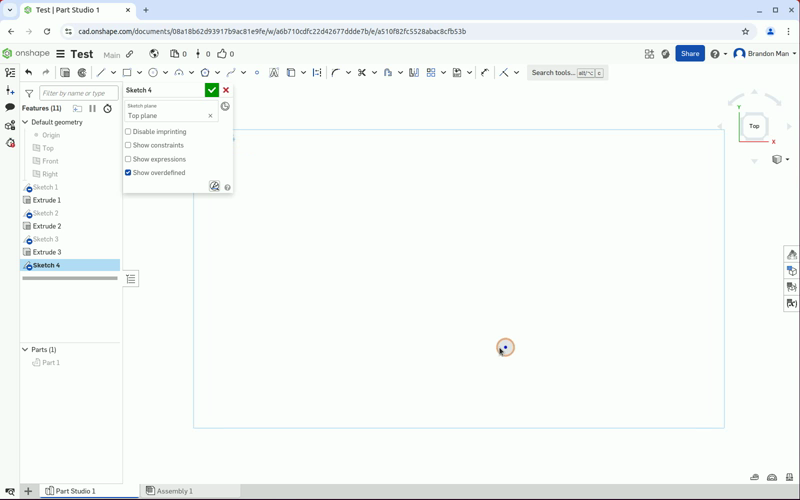
scroll(6)
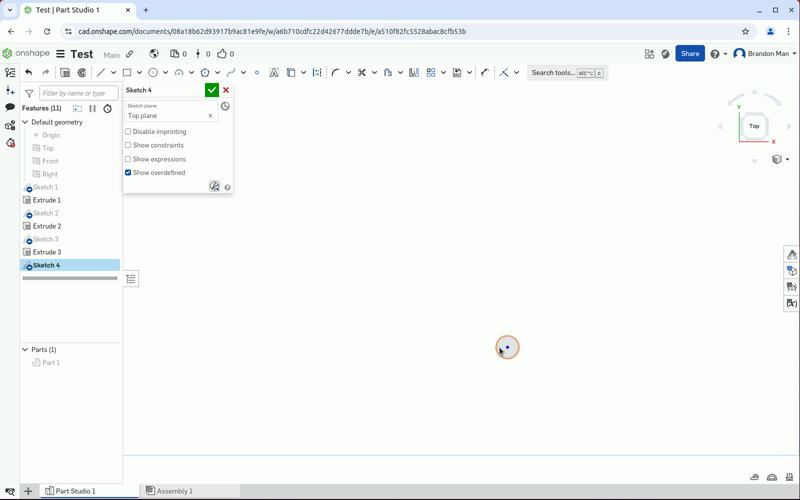
scroll(6)
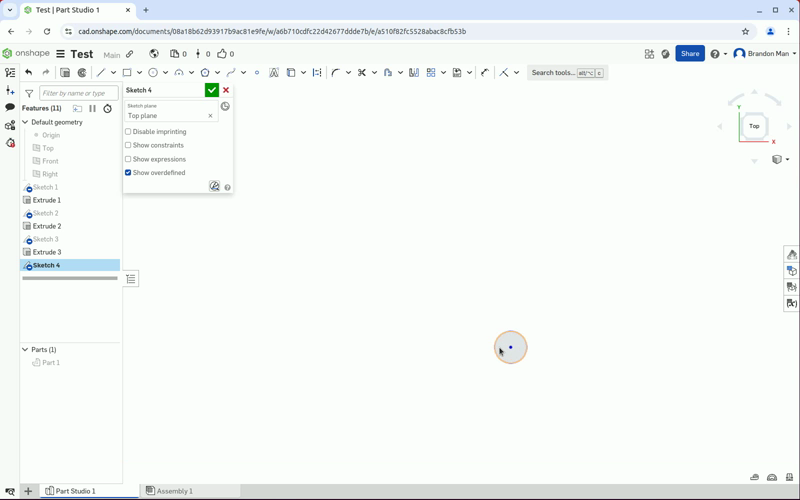
scroll(6)
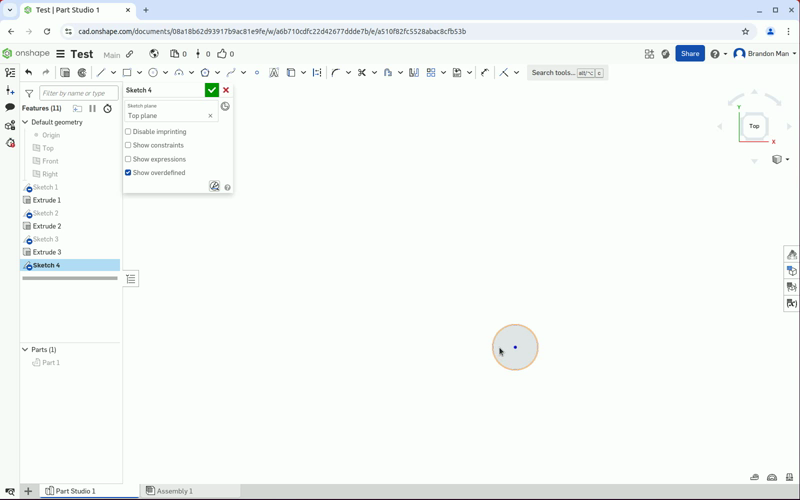
scroll(6)
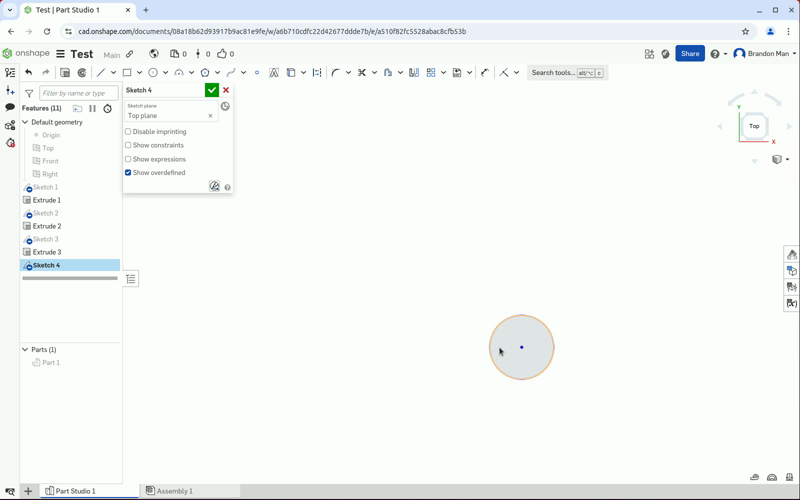
scroll(6)
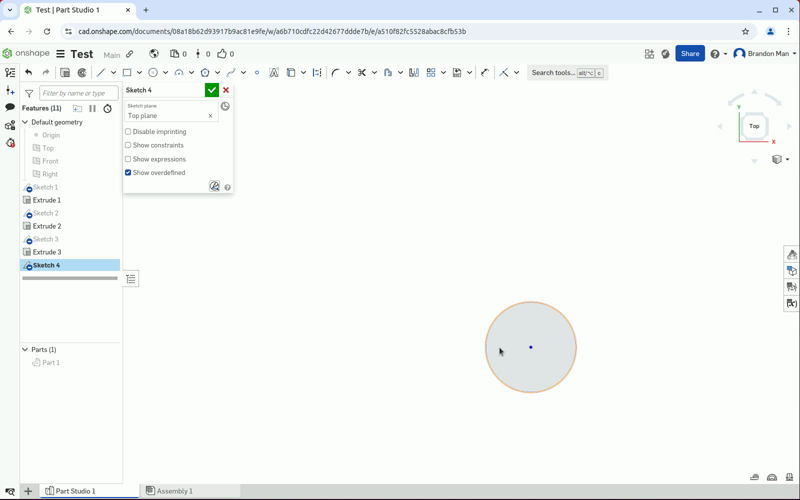
scroll(6)
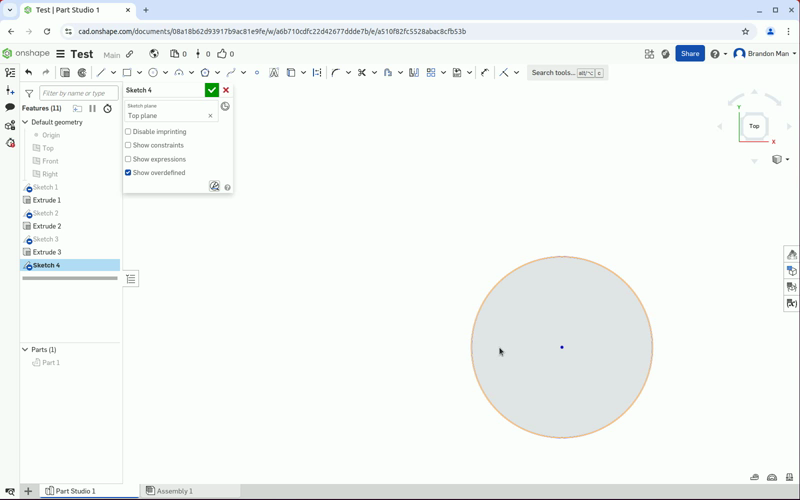
click(499, 347)
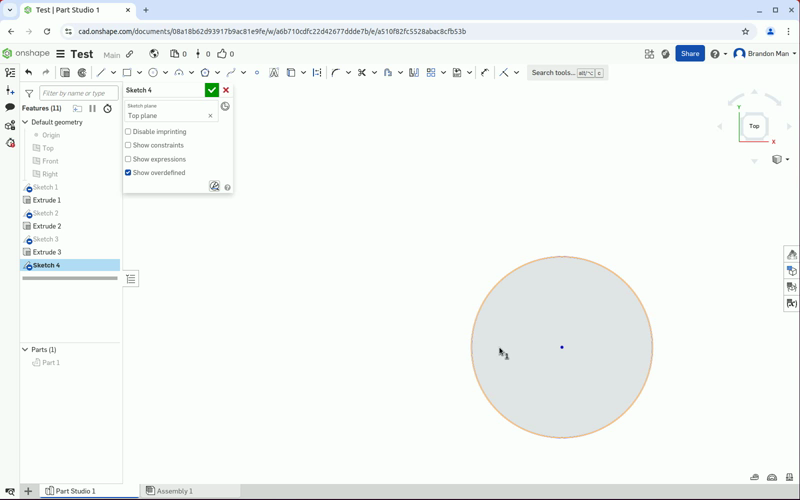
scroll(-6)
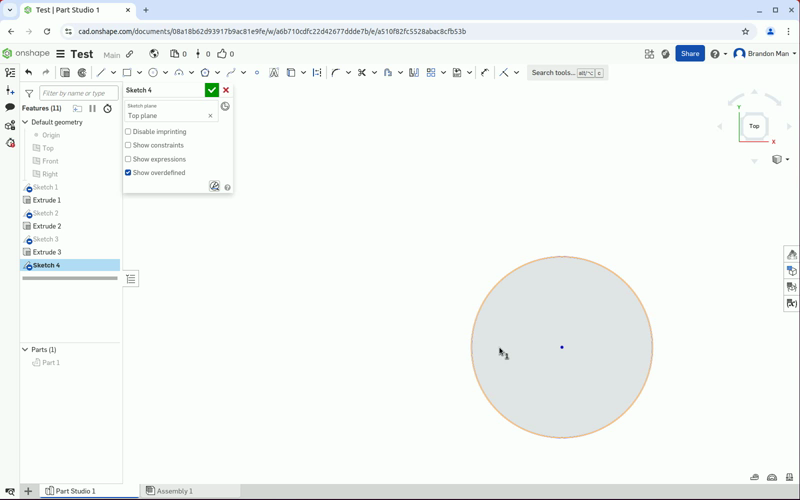
scroll(-6)
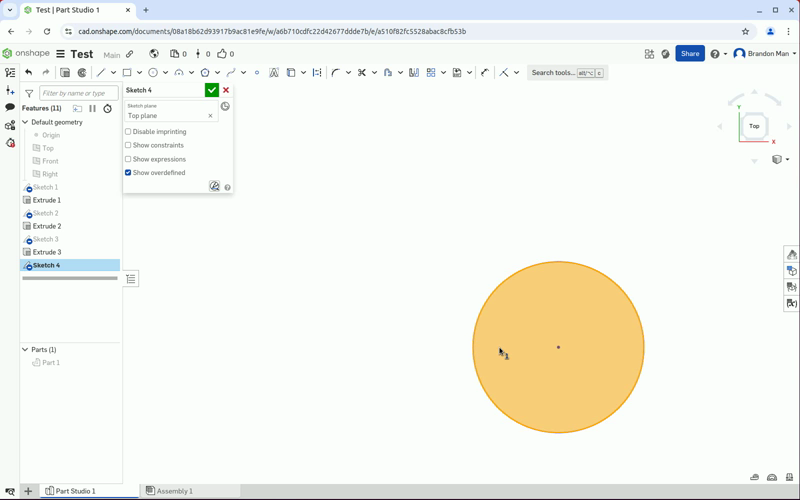
scroll(-6)
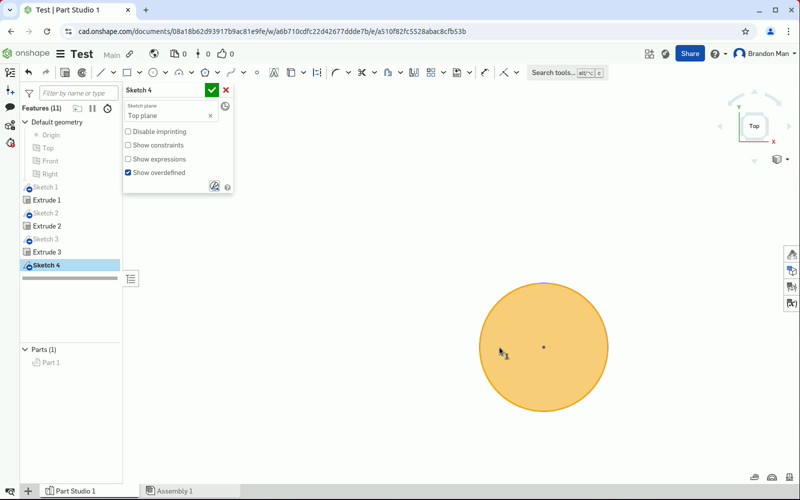
scroll(-6)
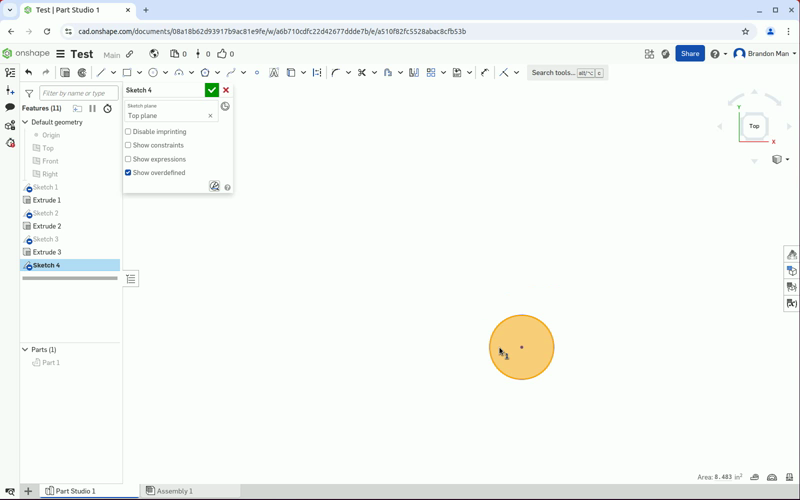
scroll(-6)
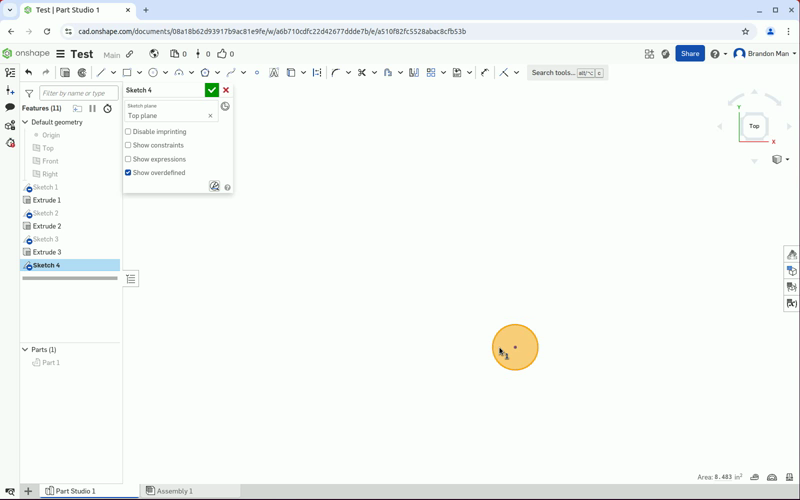
scroll(-6)
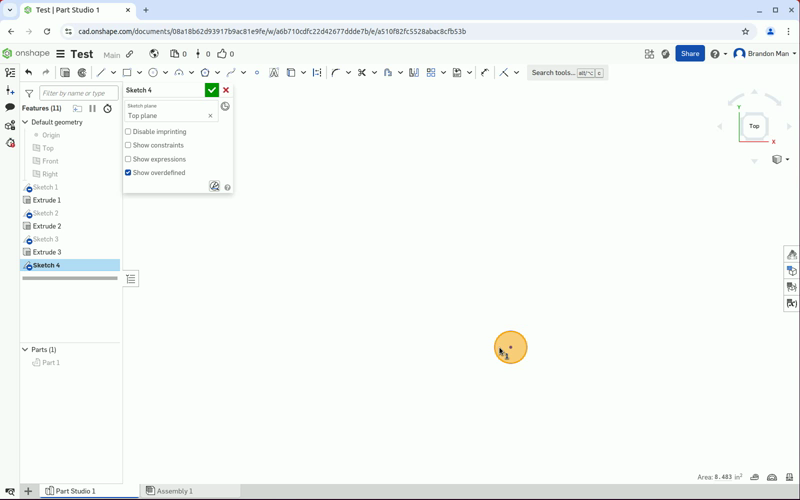
scroll(-6)
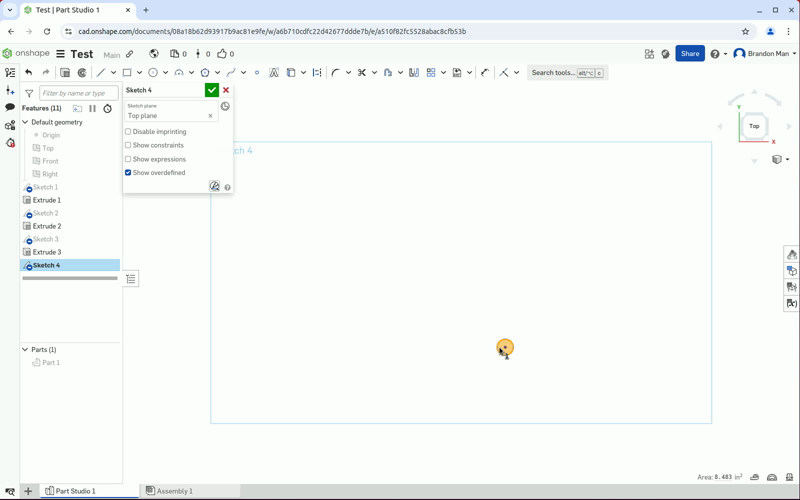
mouse_move(73, 352)
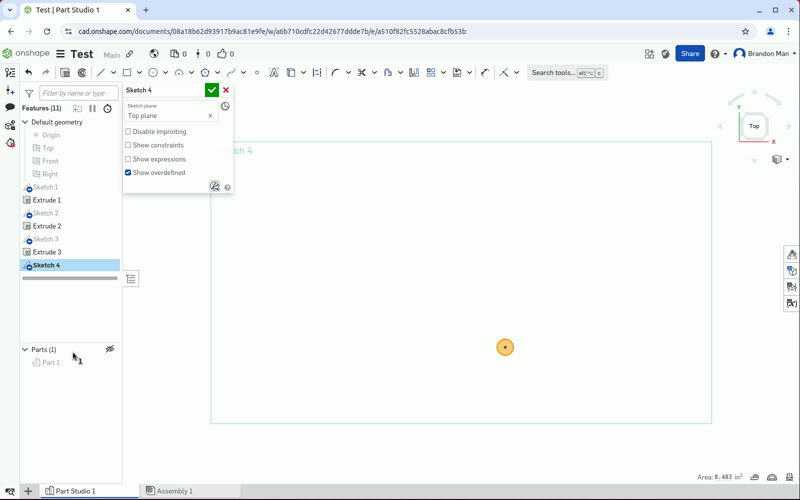
key(shift+y)
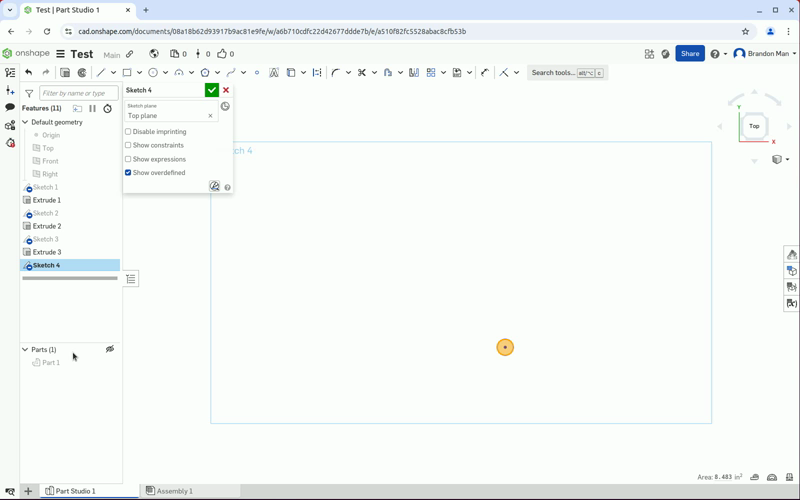
key(shift+e)
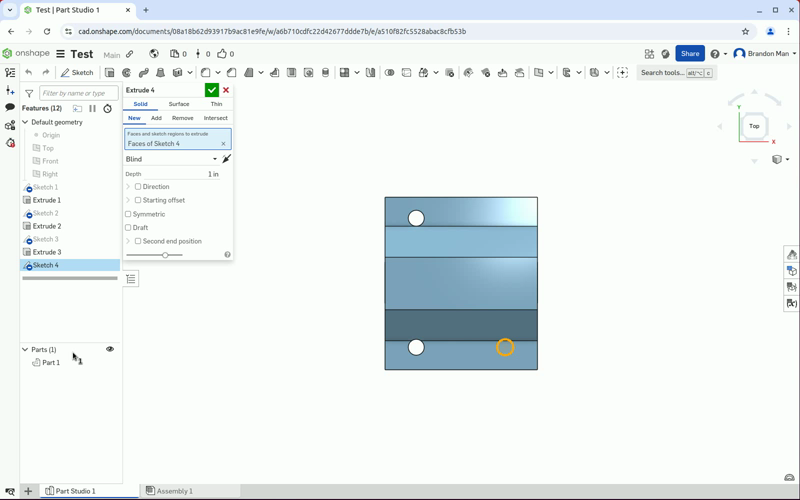
mouse_move(143, 106)
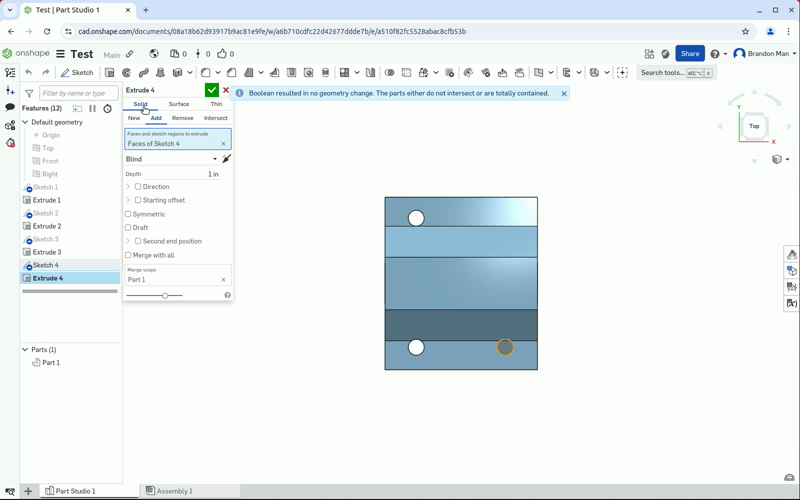
click(143, 106)
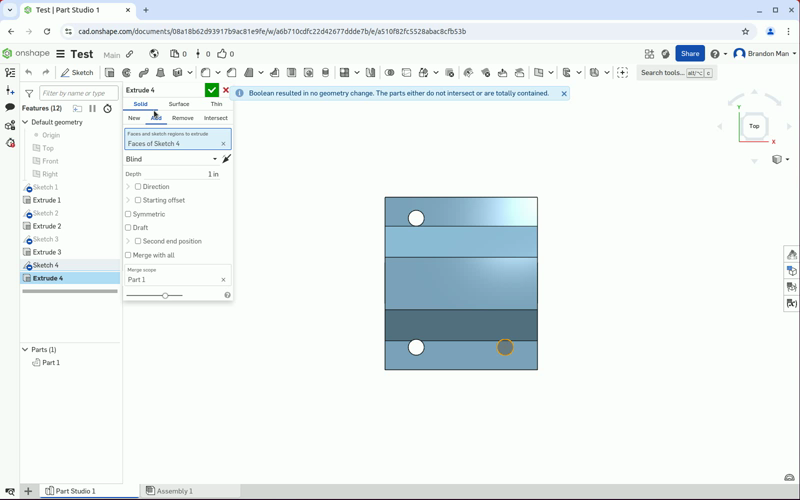
mouse_move(186, 120)
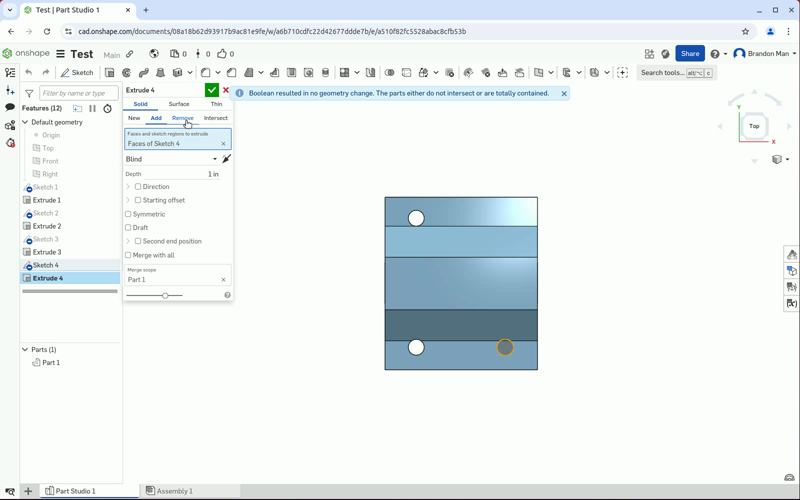
click(186, 120)
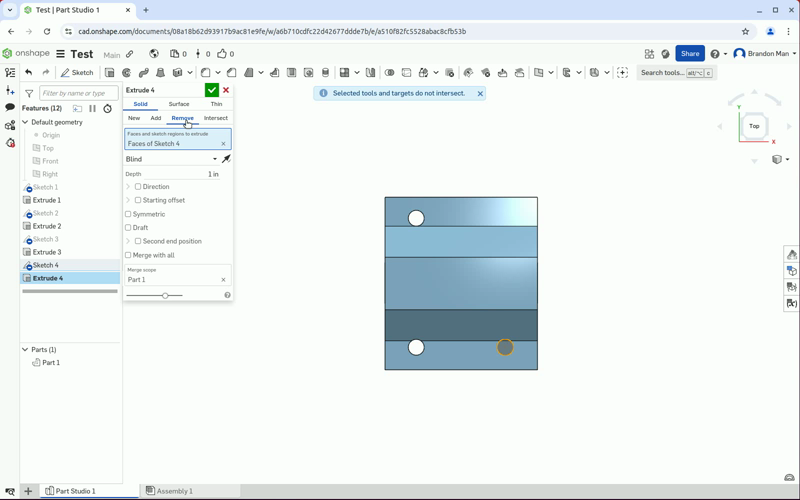
key(tab, 4)
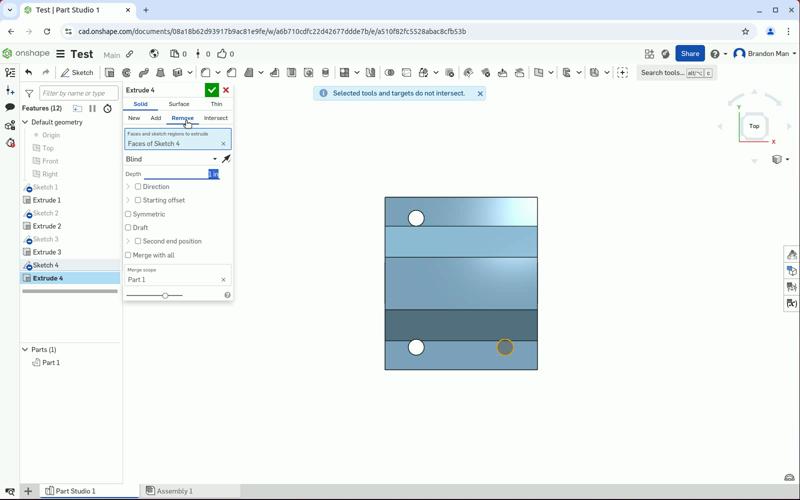
text(-26.237)
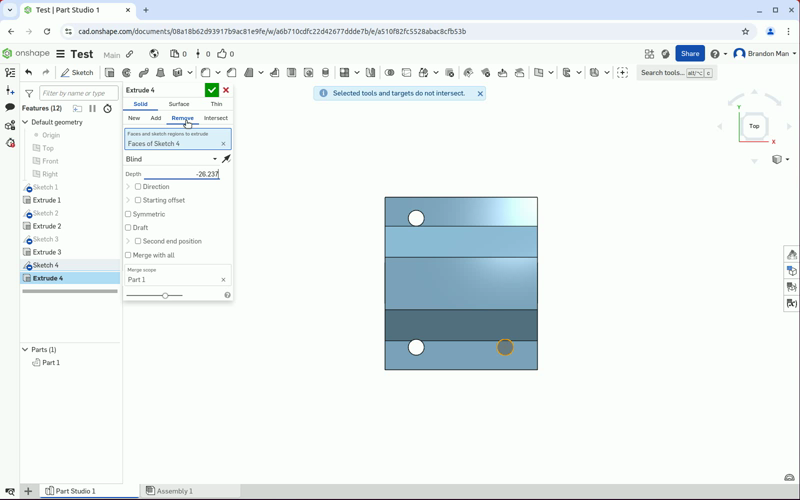
key(tab, 6)
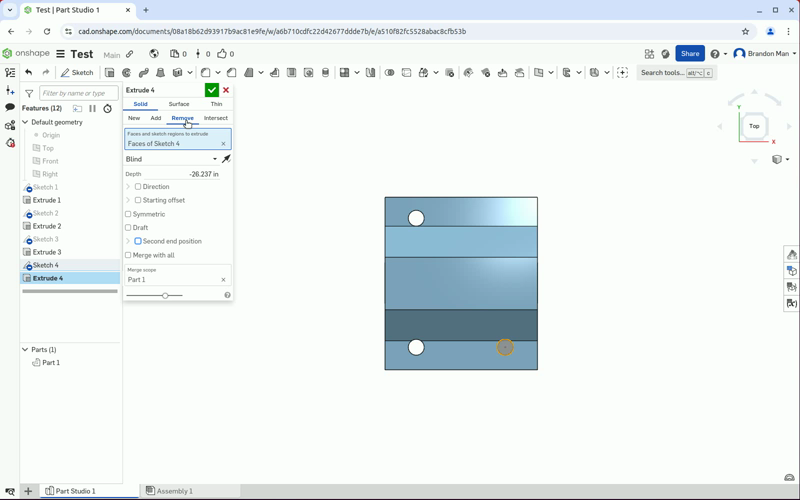
key(space)
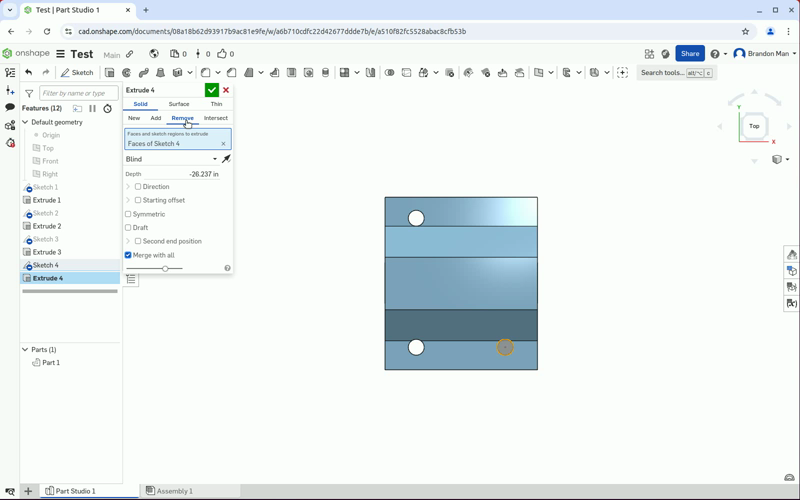
key(enter)
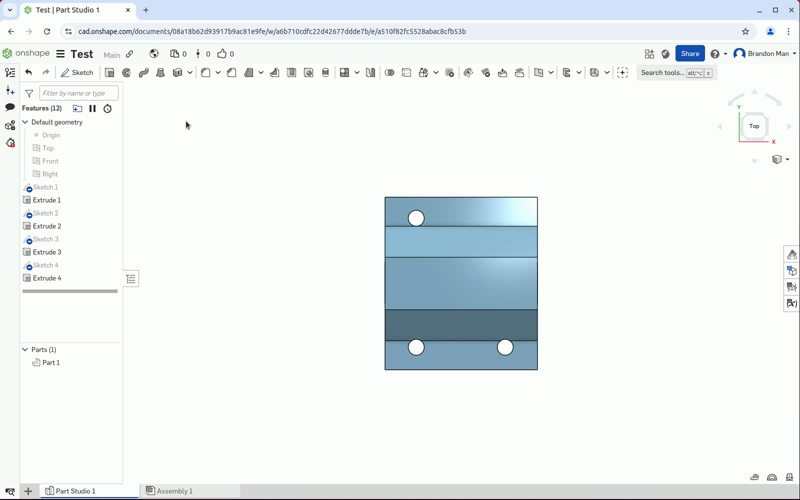
key(shift+h)
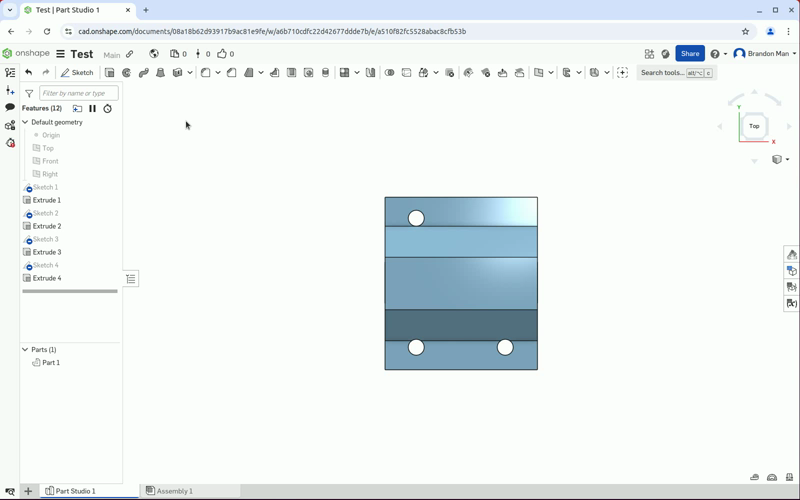
key(shift+h)
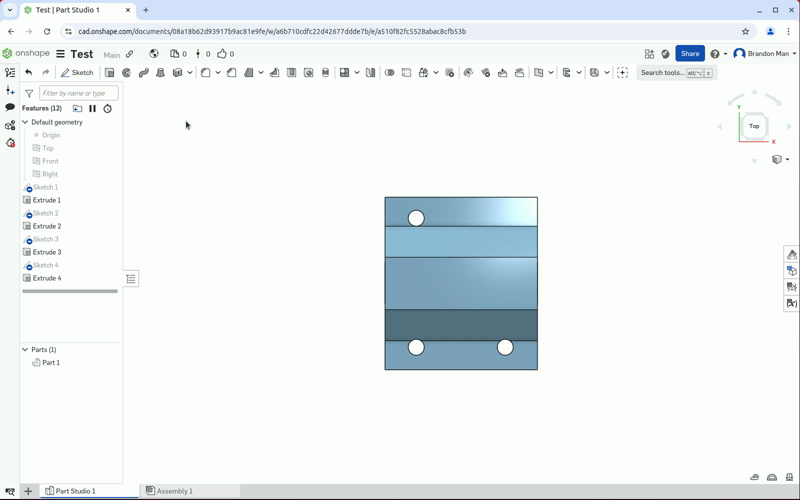
mouse_move(73, 189)
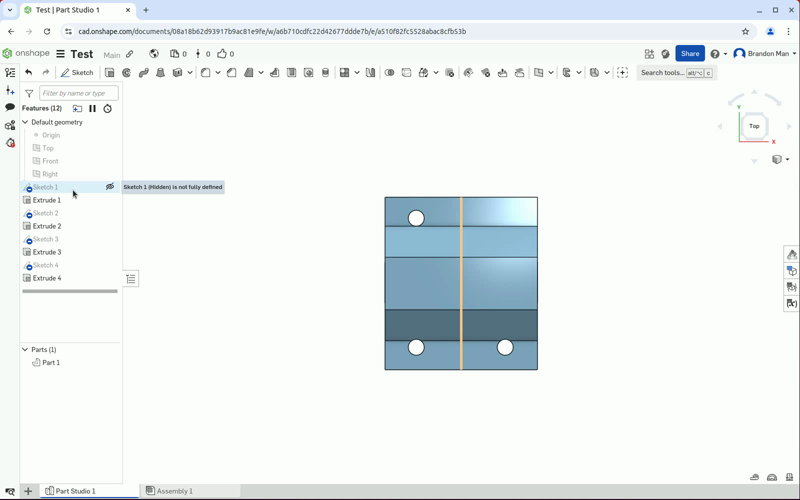
click(73, 189)
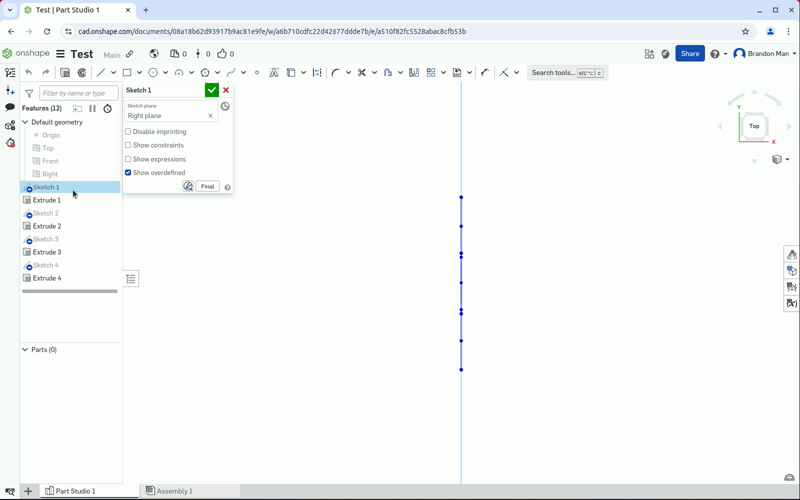
mouse_move(229, 92)
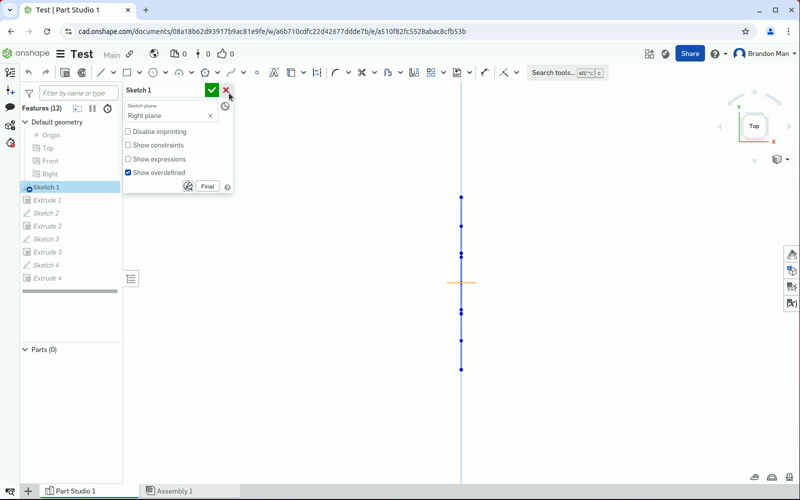
click(229, 92)
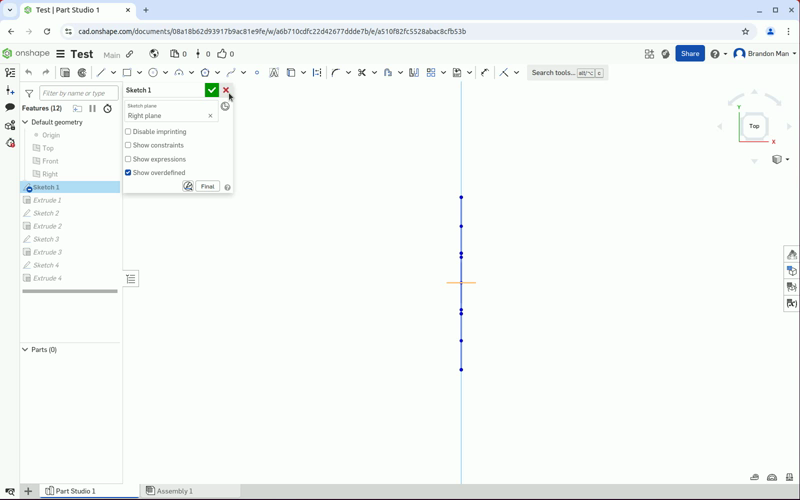
key(shift+s)
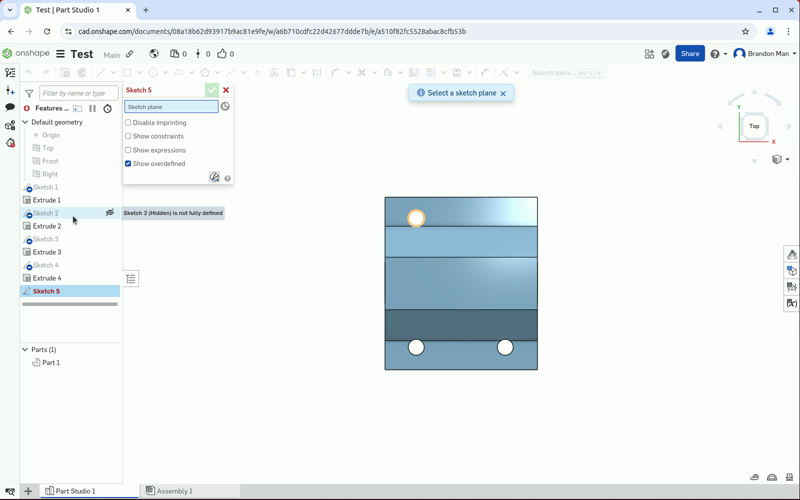
scroll(3)
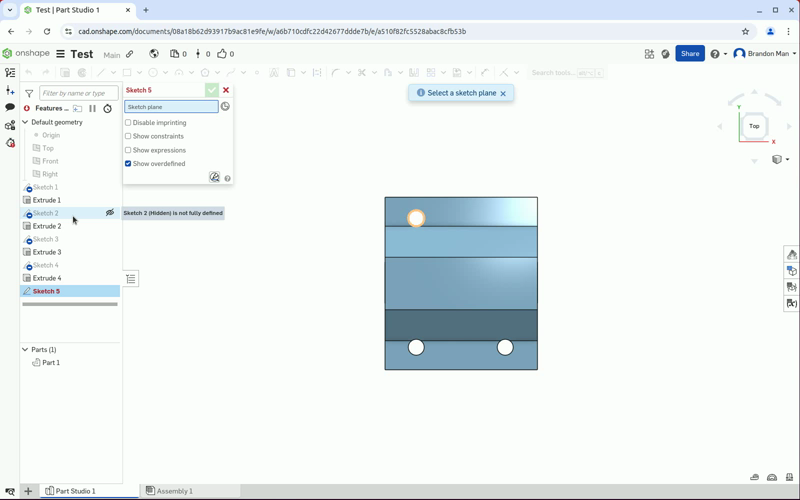
mouse_move(73, 150)
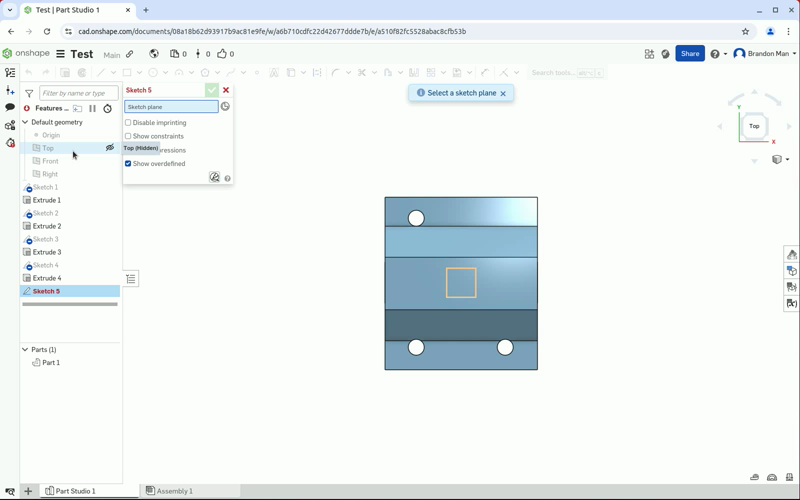
click(73, 150)
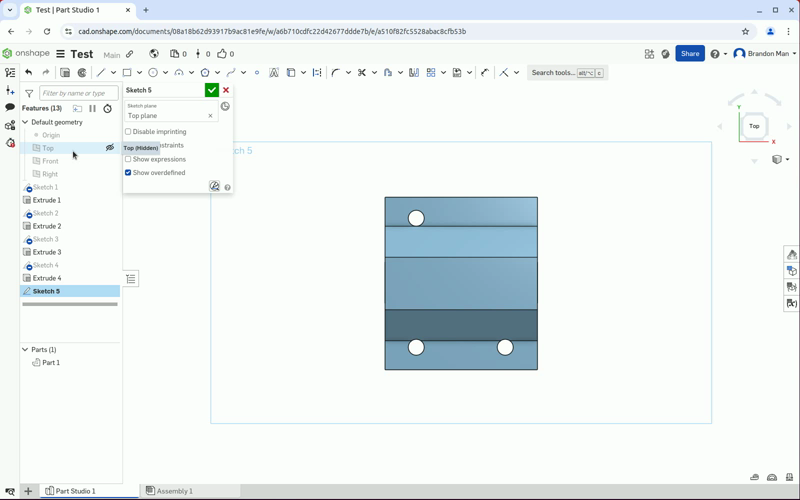
mouse_move(73, 352)
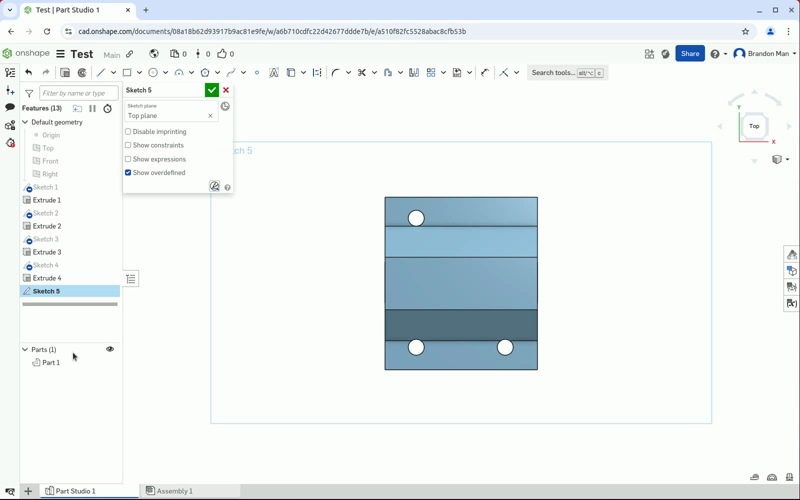
key(y)
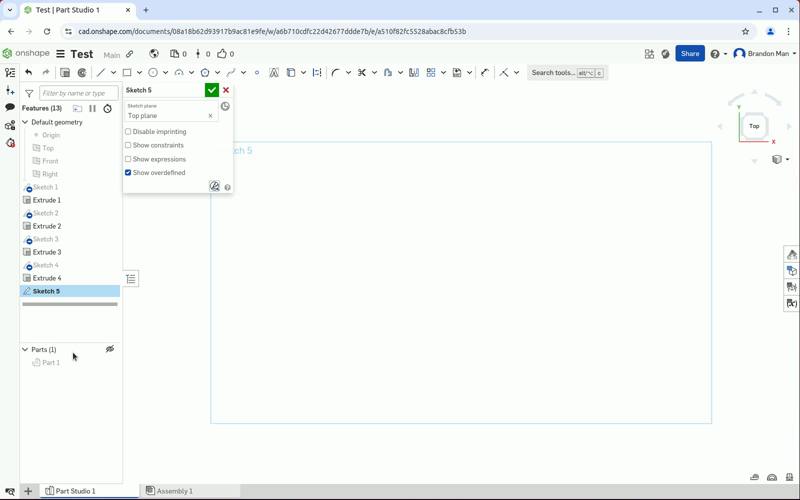
key(c)
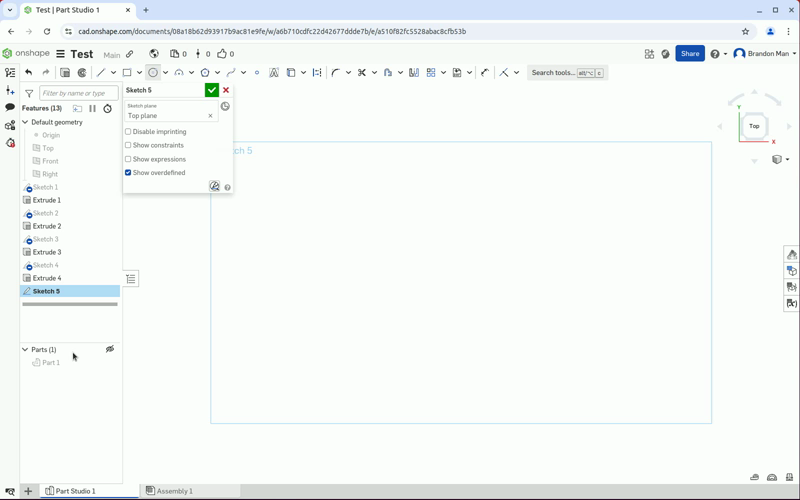
key_down(shift)
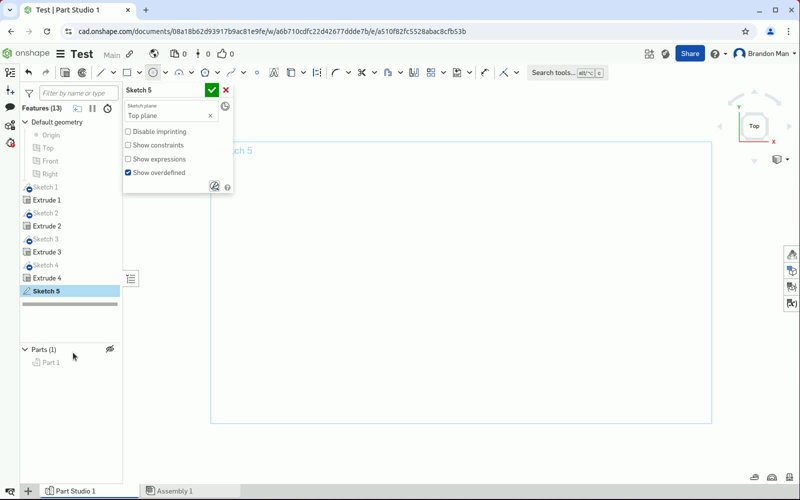
mouse_move(505, 218)
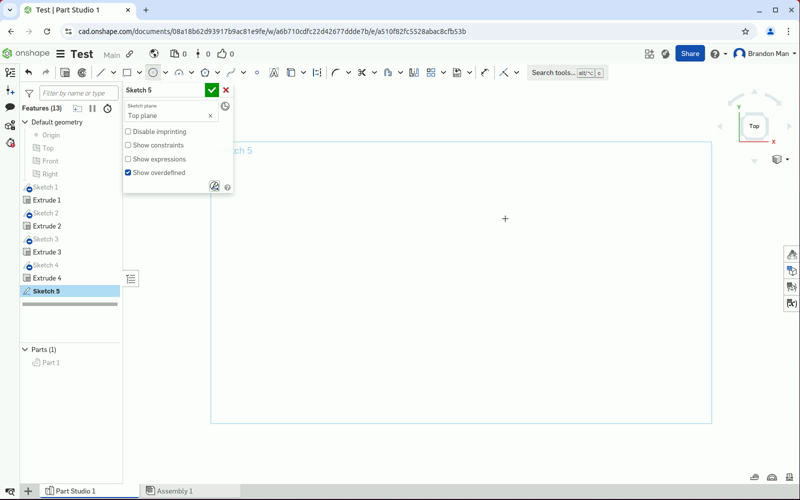
click(505, 218)
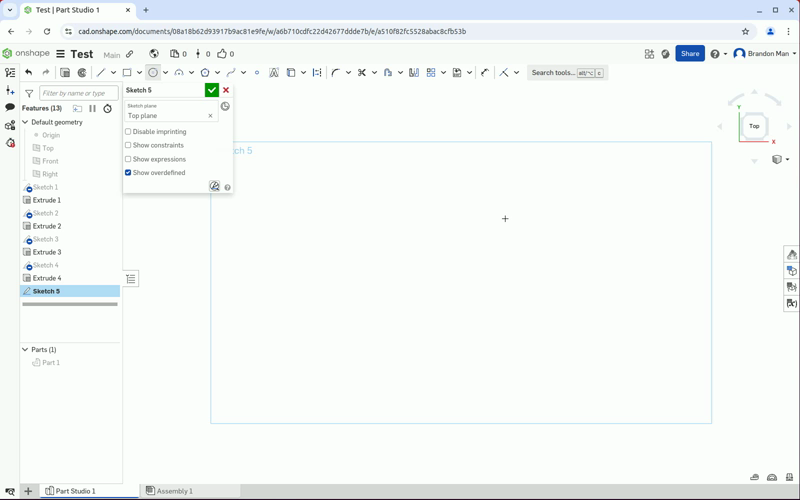
key_up(shift)
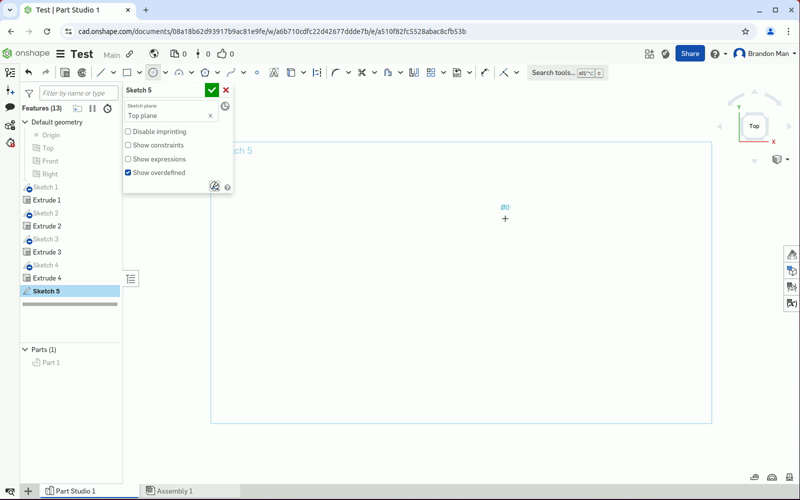
mouse_move(513, 218)
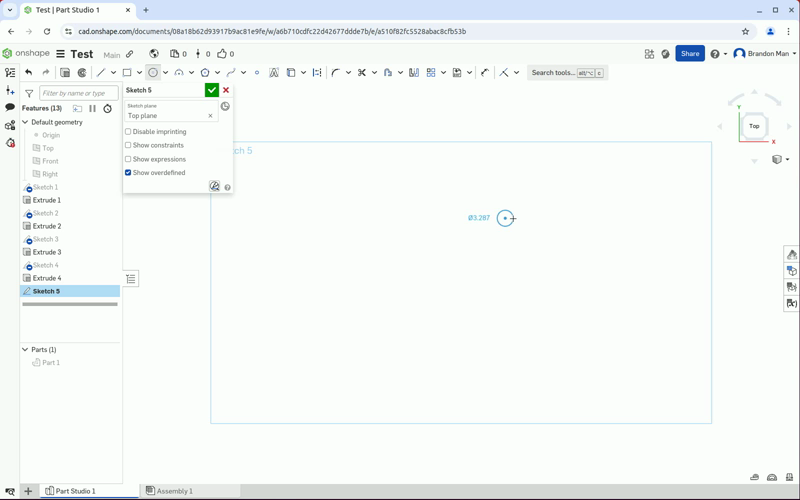
click(513, 218)
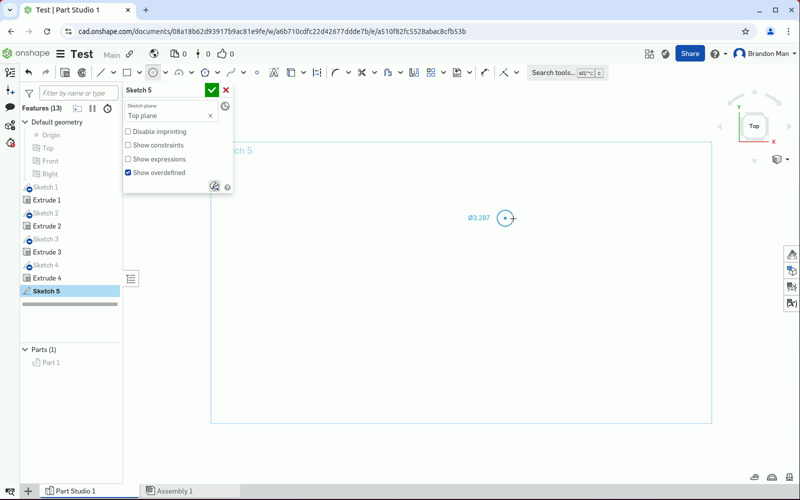
key(esc)
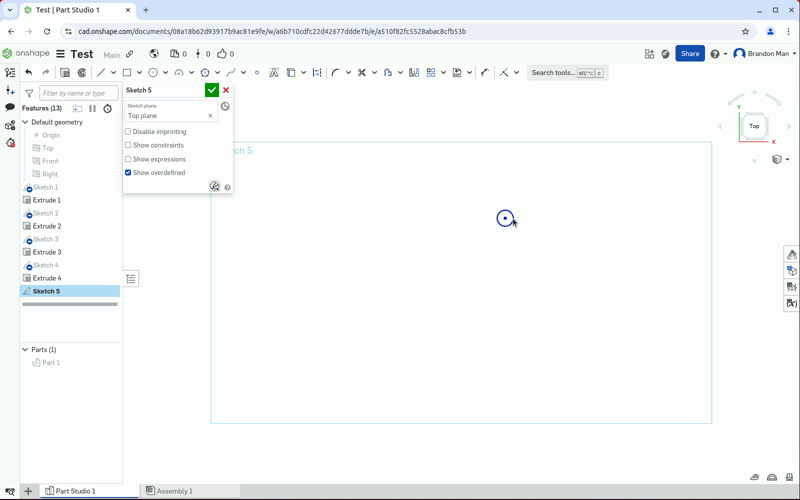
mouse_move(508, 220)
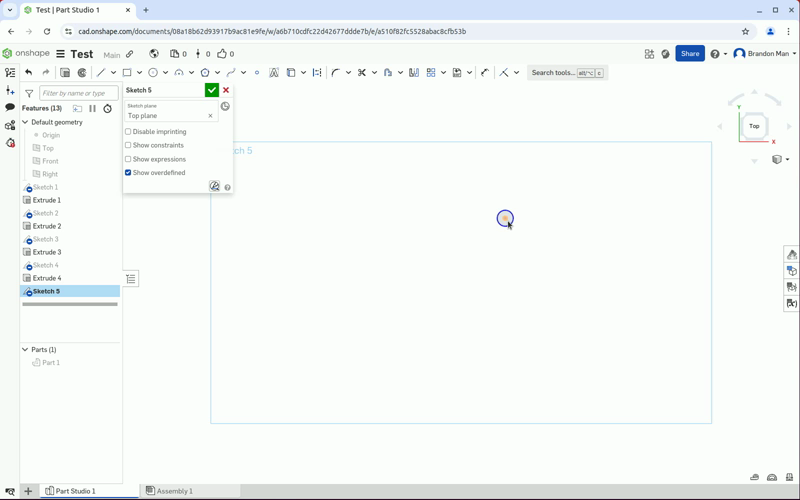
scroll(6)
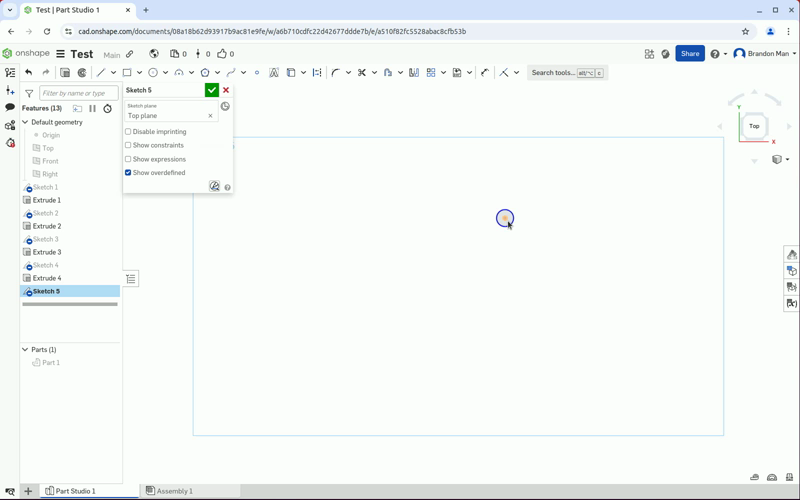
scroll(6)
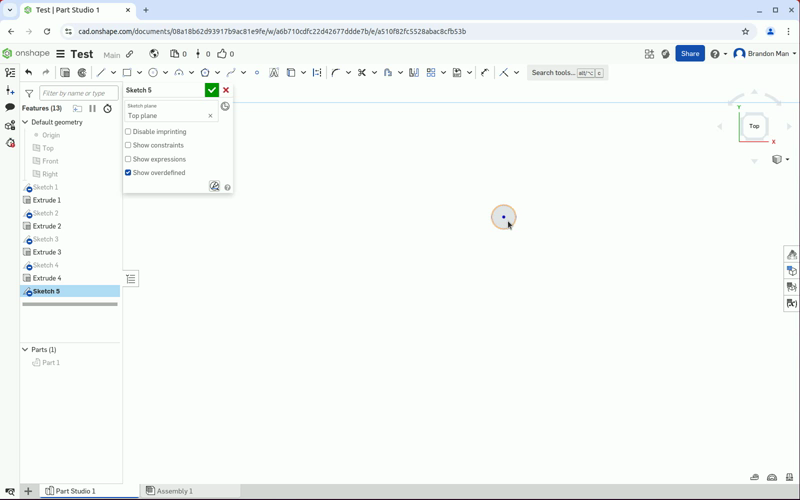
scroll(6)
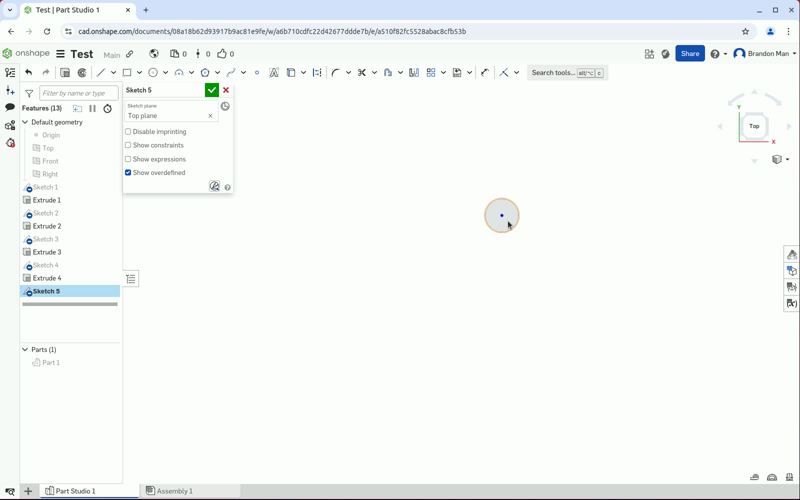
scroll(6)
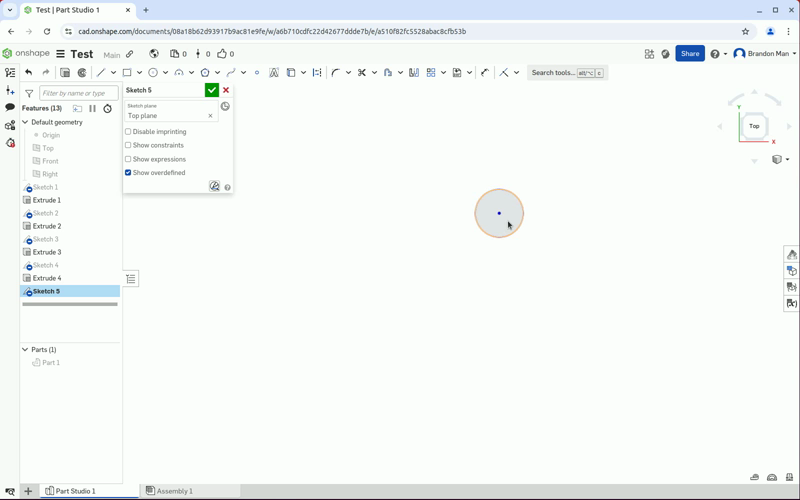
scroll(6)
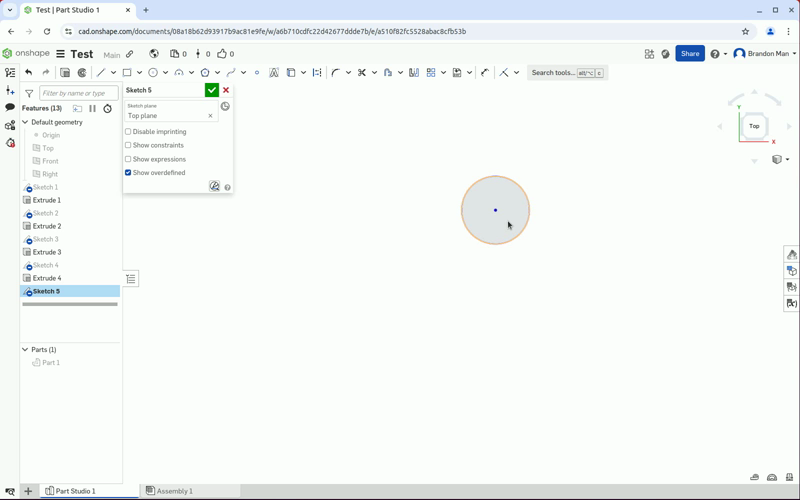
scroll(6)
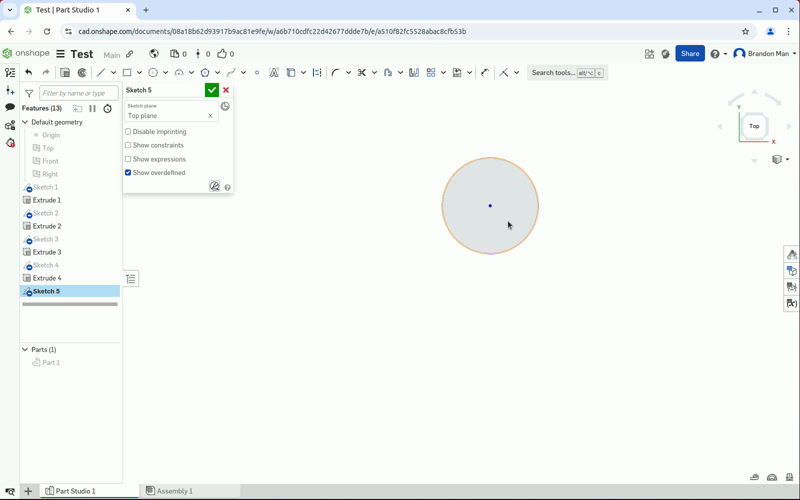
scroll(6)
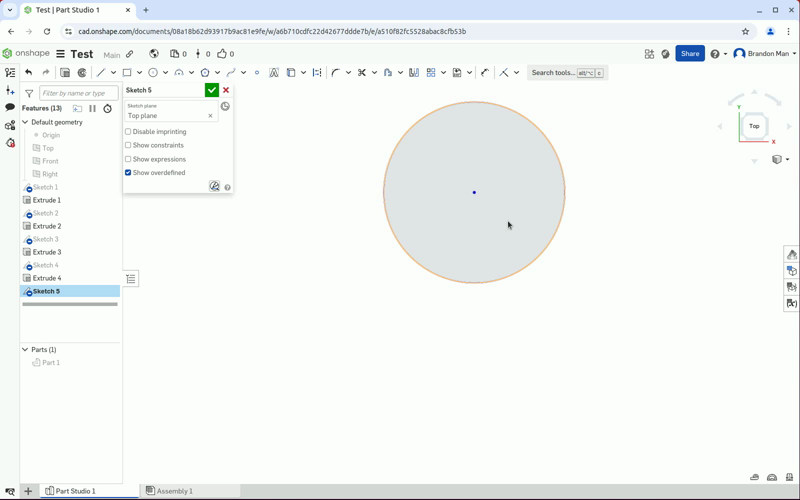
click(508, 220)
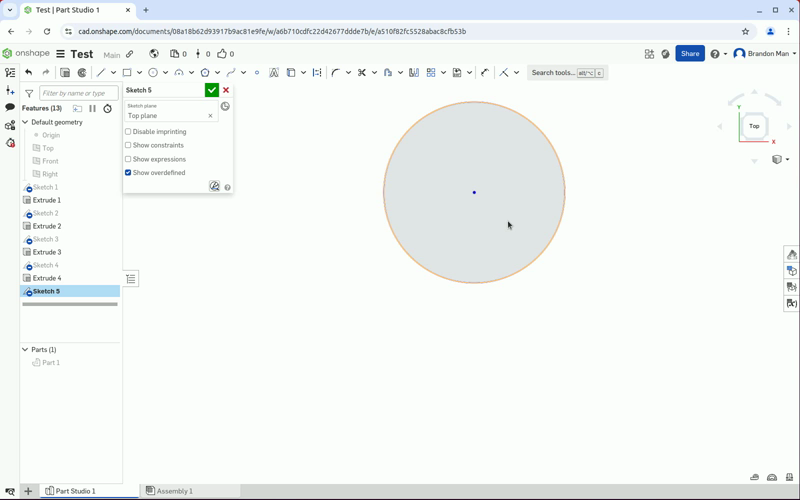
scroll(-6)
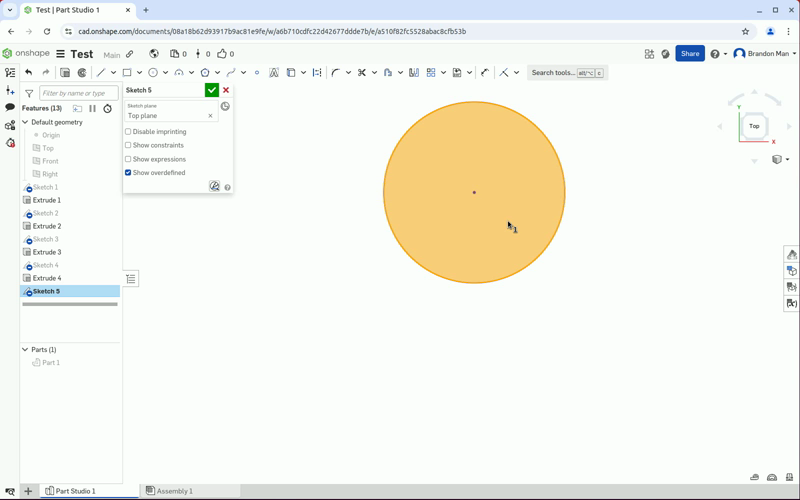
scroll(-6)
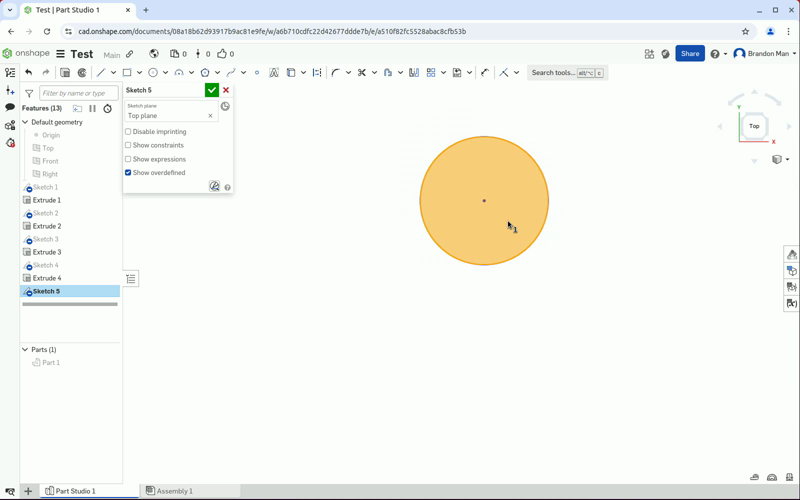
scroll(-6)
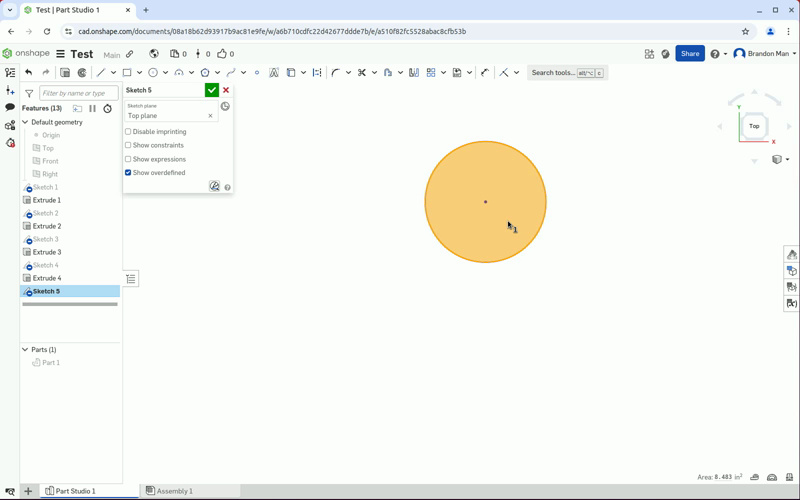
scroll(-6)
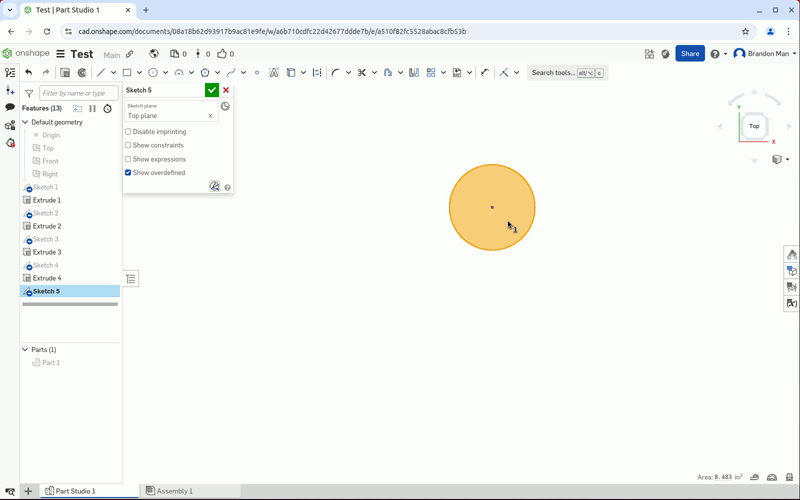
scroll(-6)
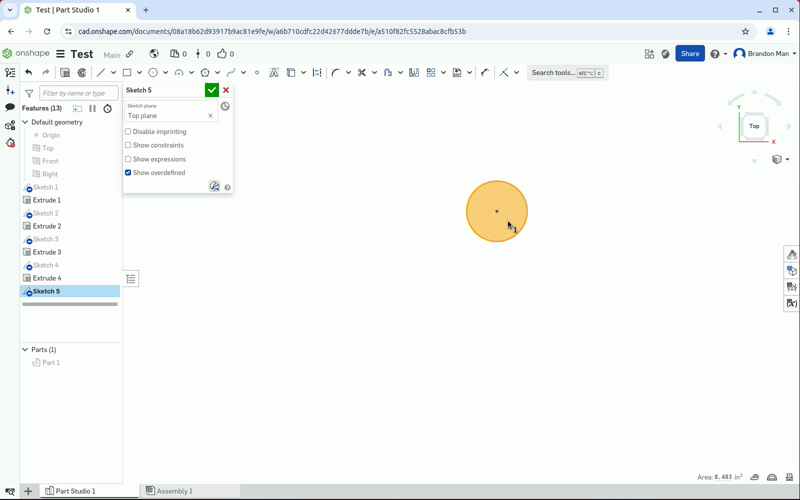
scroll(-6)
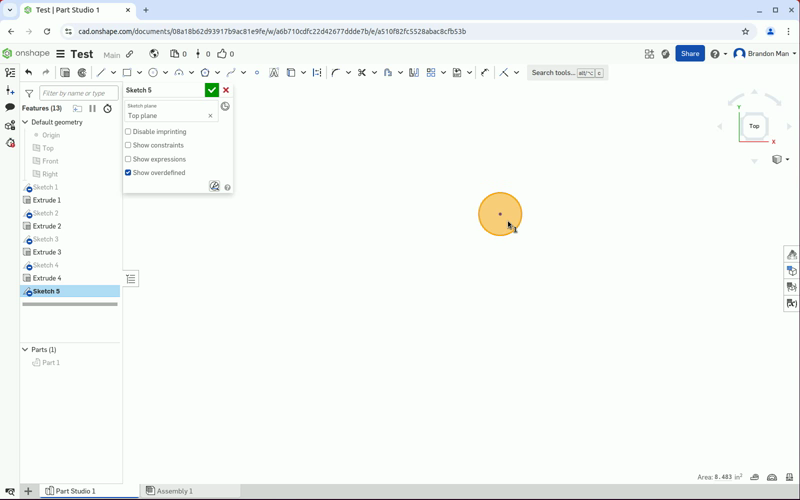
scroll(-6)
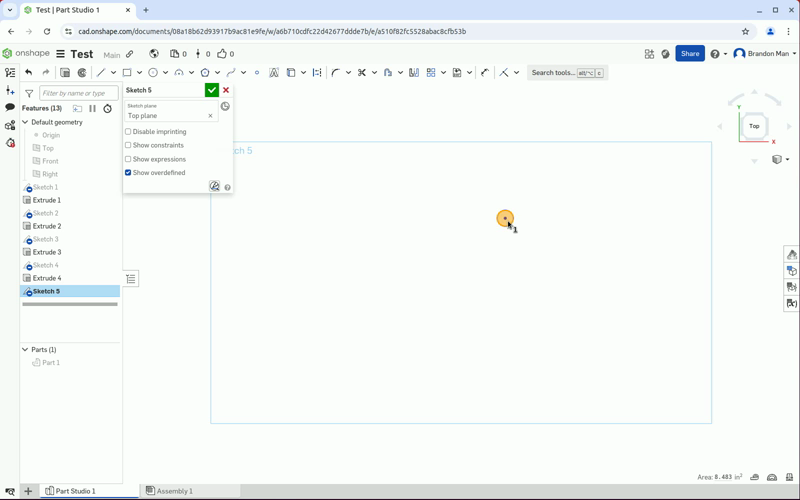
mouse_move(73, 352)
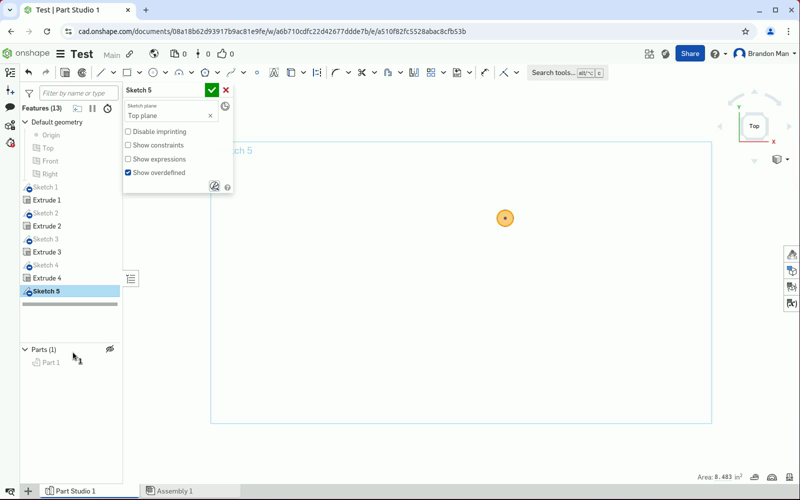
key(shift+y)
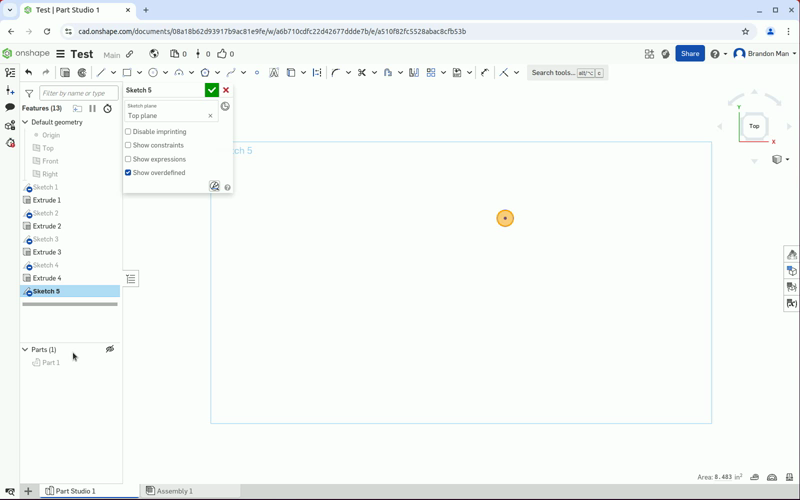
key(shift+e)
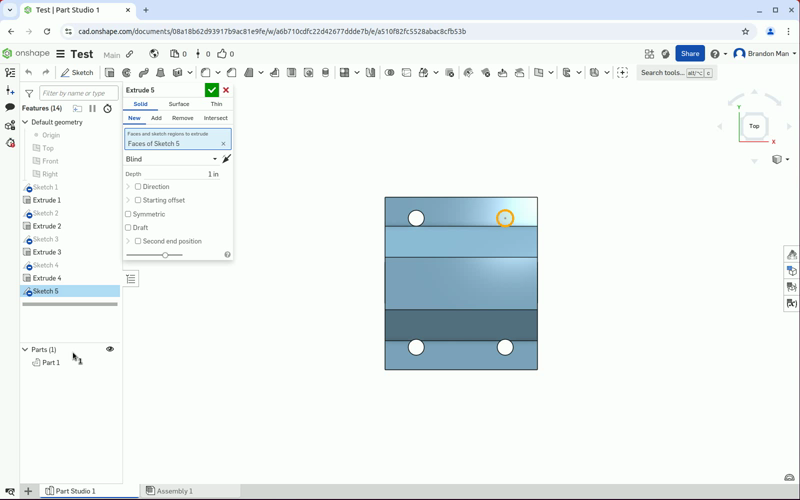
mouse_move(143, 106)
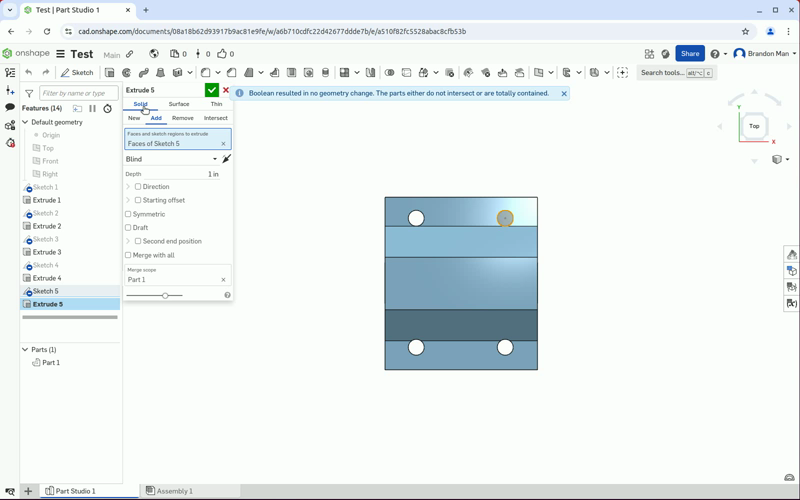
click(143, 106)
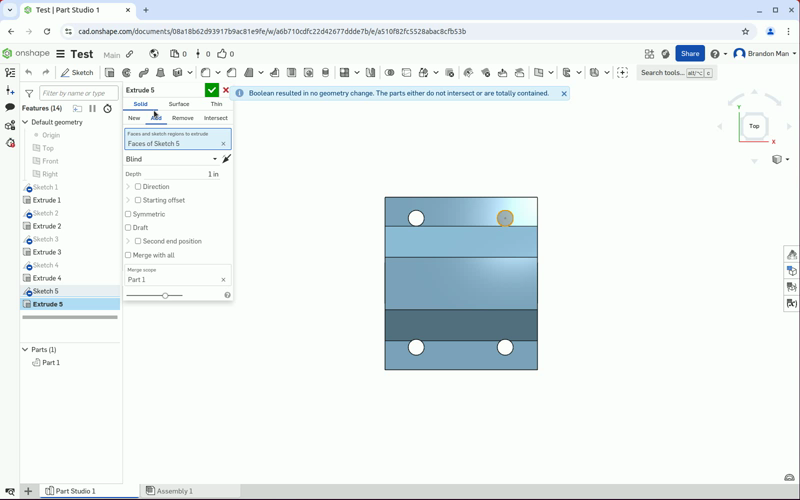
mouse_move(186, 120)
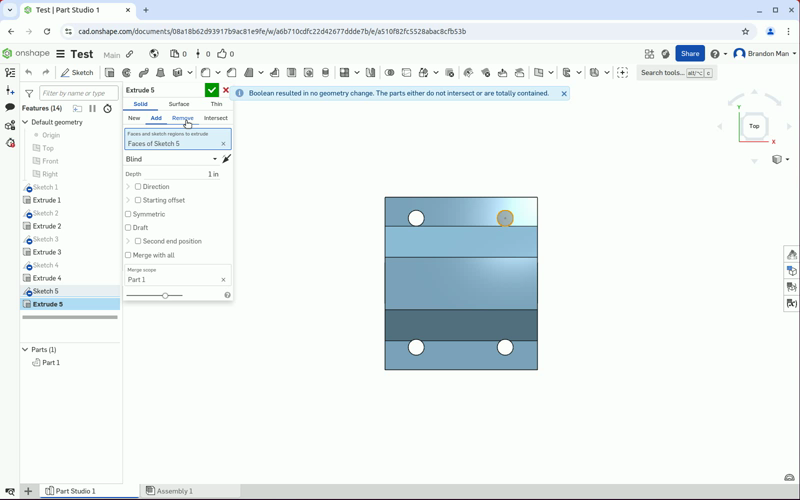
click(186, 120)
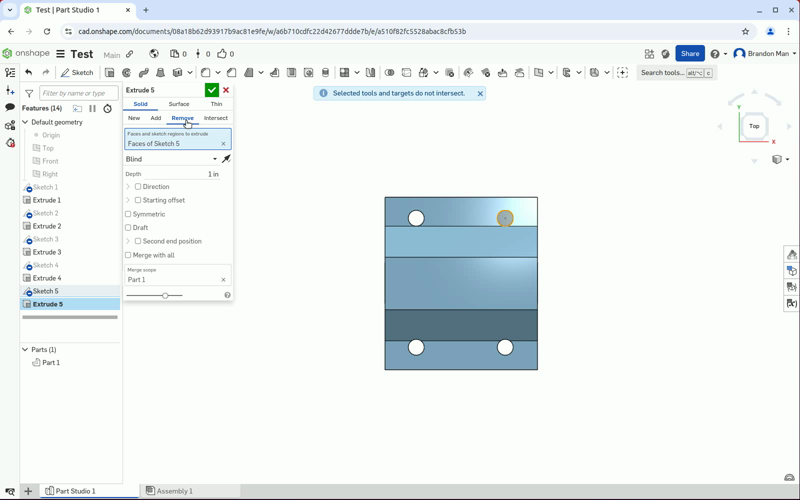
key(tab, 4)
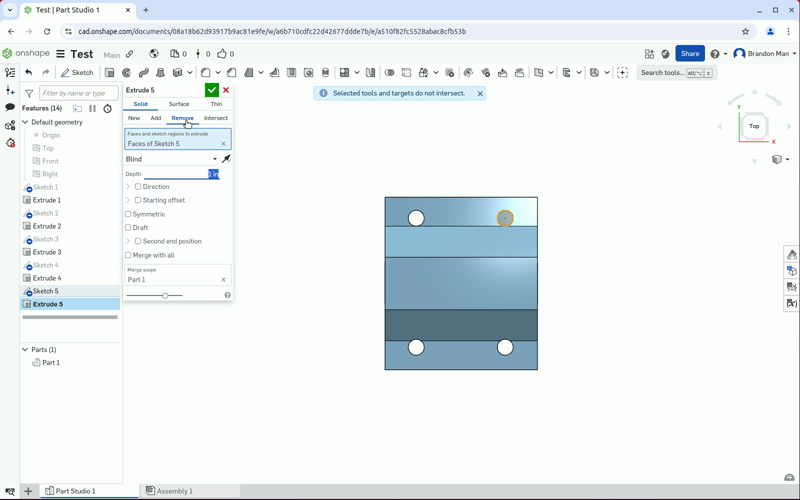
text(-26.237)
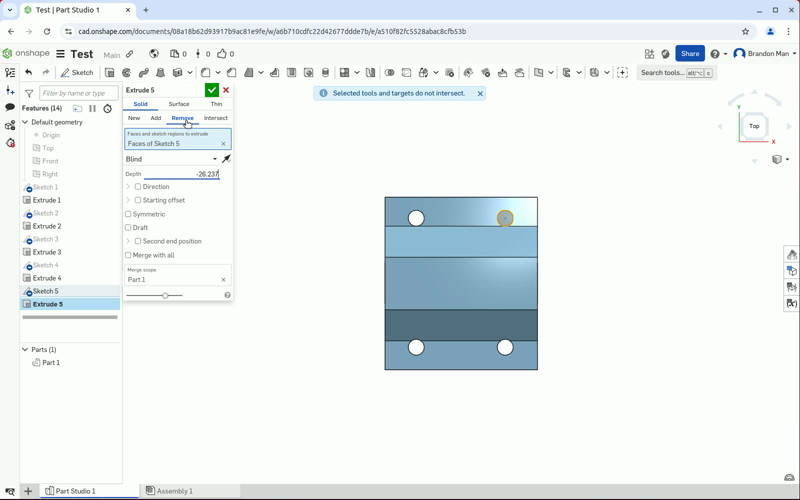
key(tab, 6)
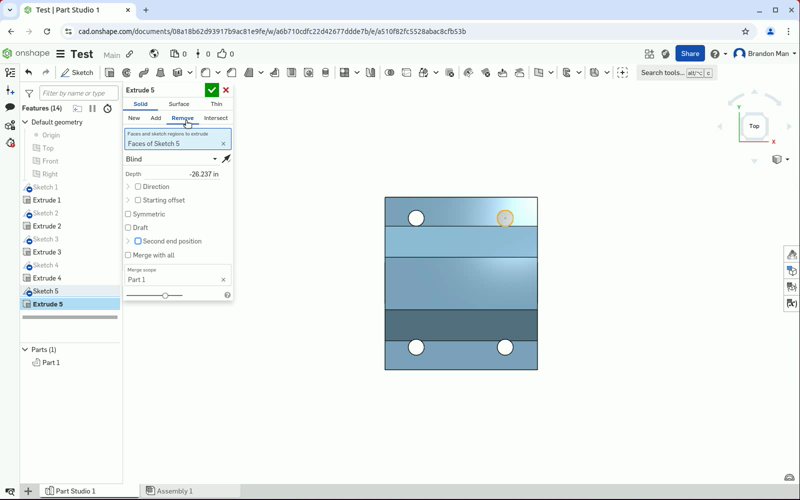
key(space)
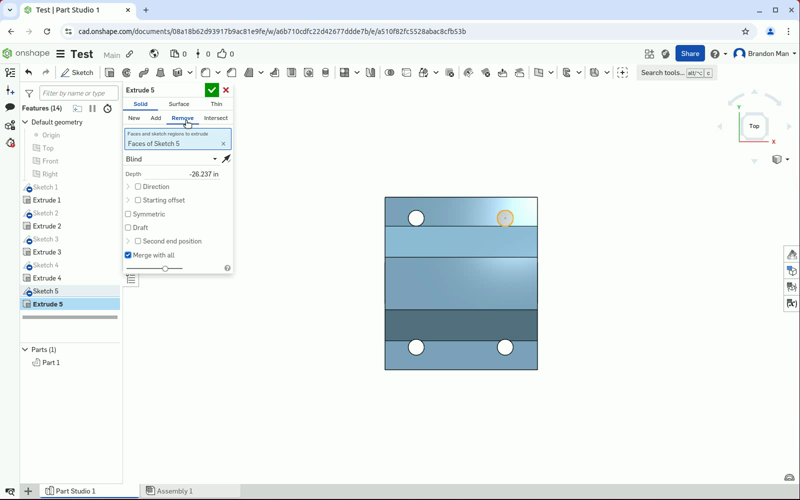
key(enter)
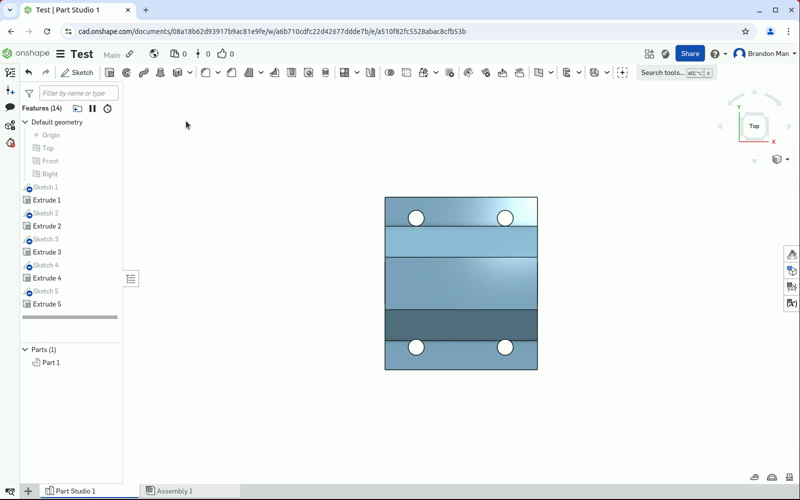
key(shift+h)
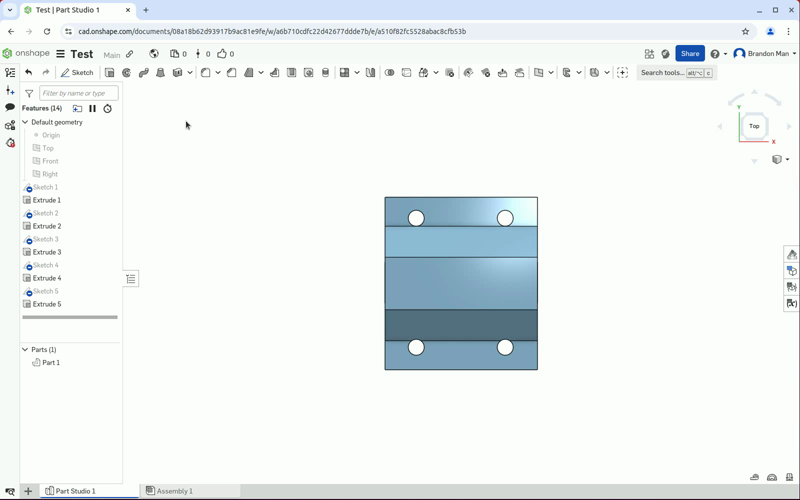
key(shift+h)
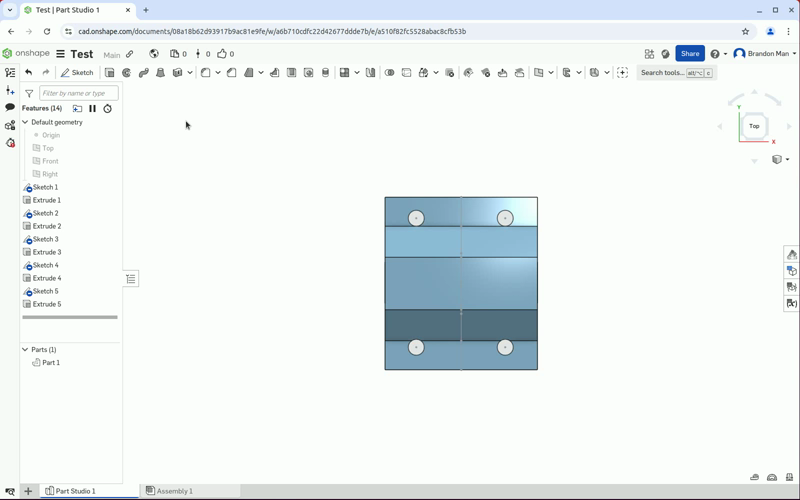
key(shift+7)
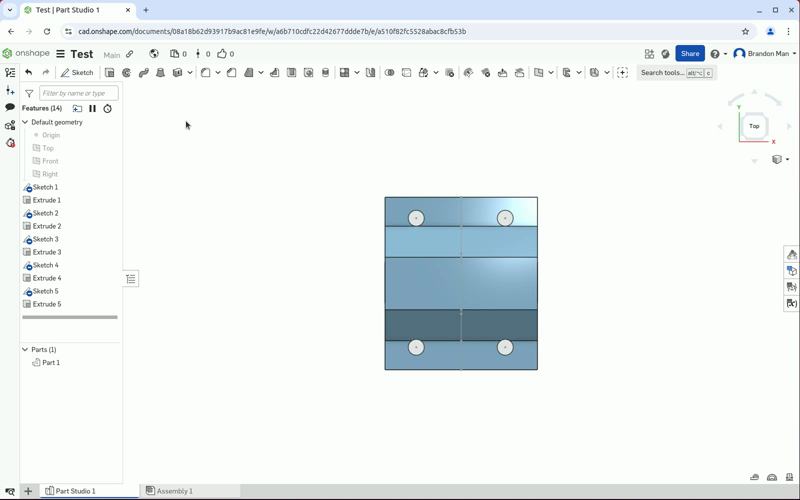
key(up, 3)
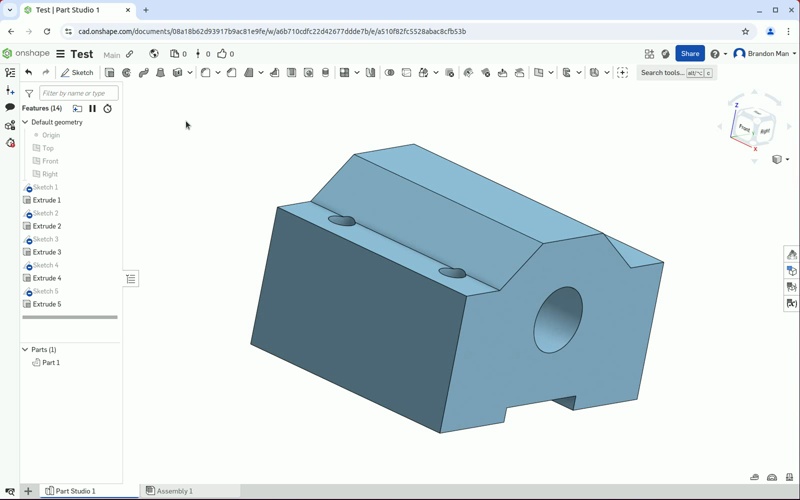
key(left, 3)
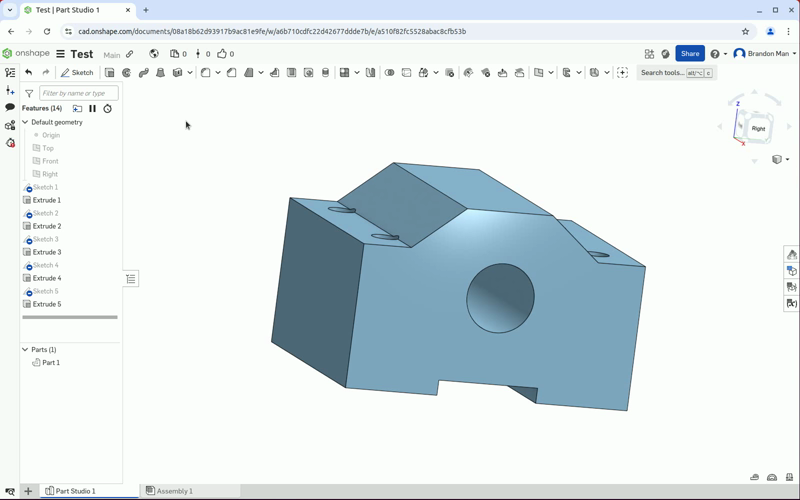
key(right, 3)
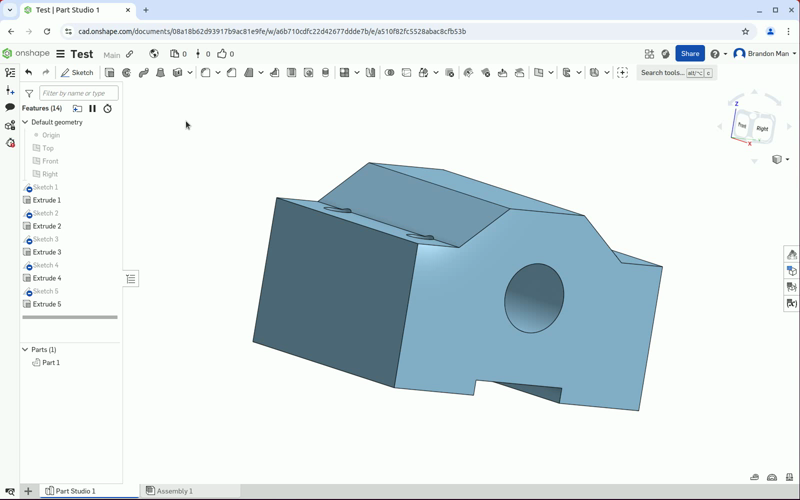
key(down, 3)
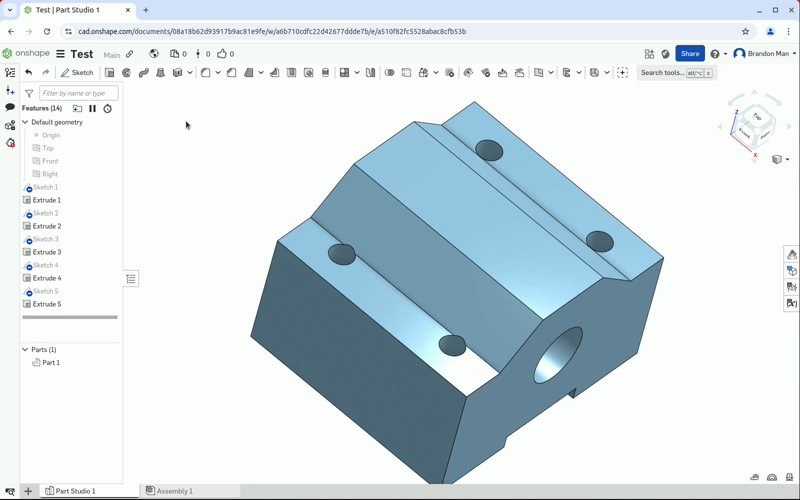
mouse_move(73, 189)
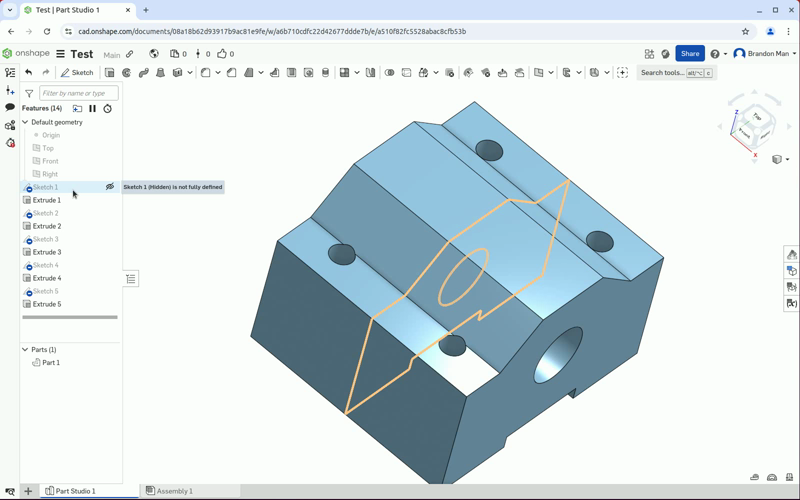
click(73, 189)